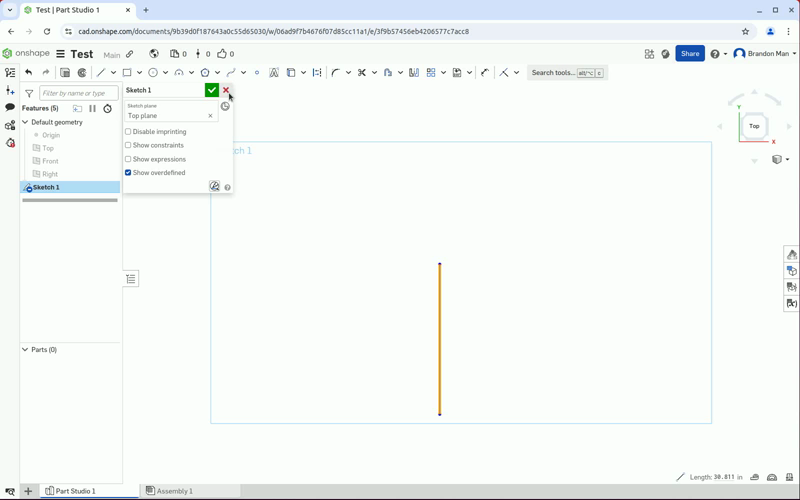
key(shift+h)
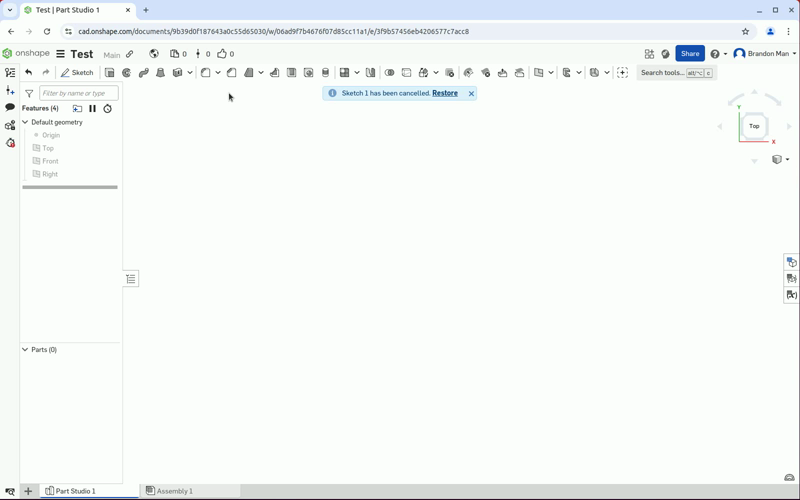
mouse_move(73, 352)
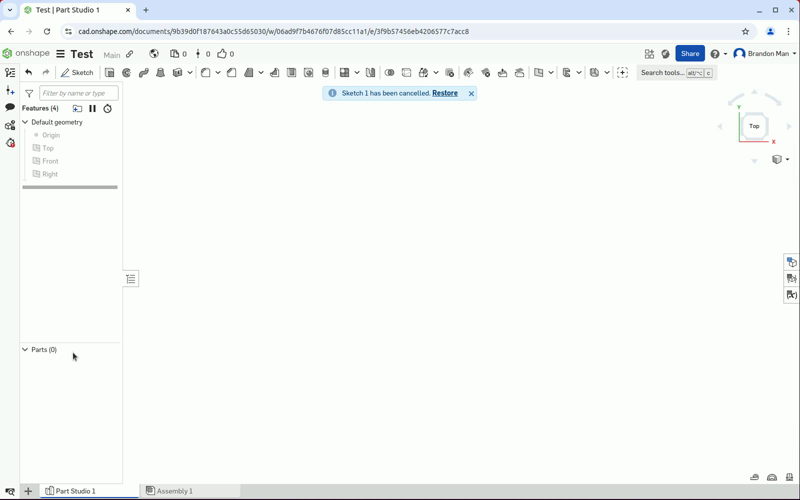
key(y)
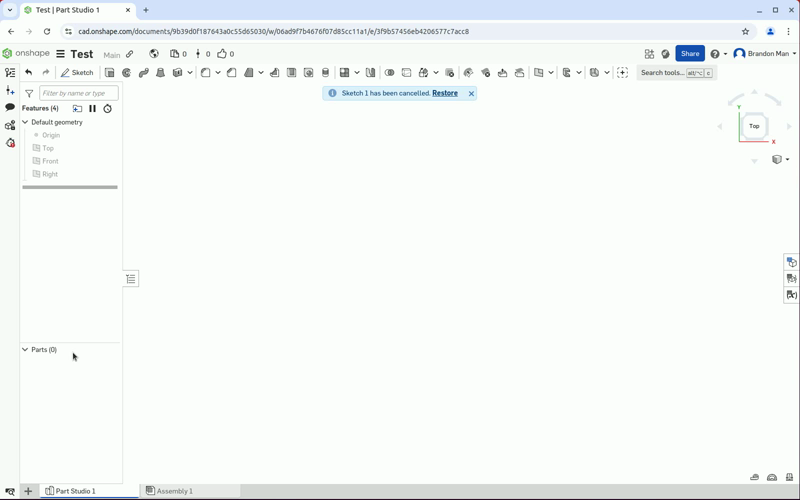
key(shift+p)
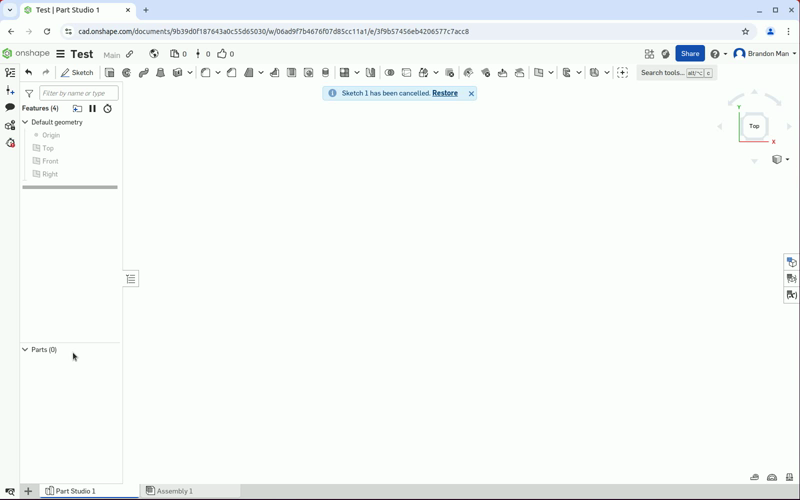
key(space)
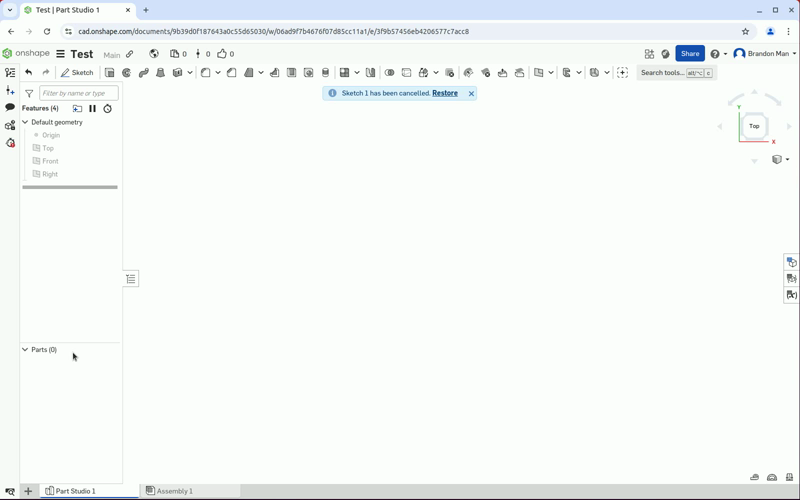
key_down(shift)
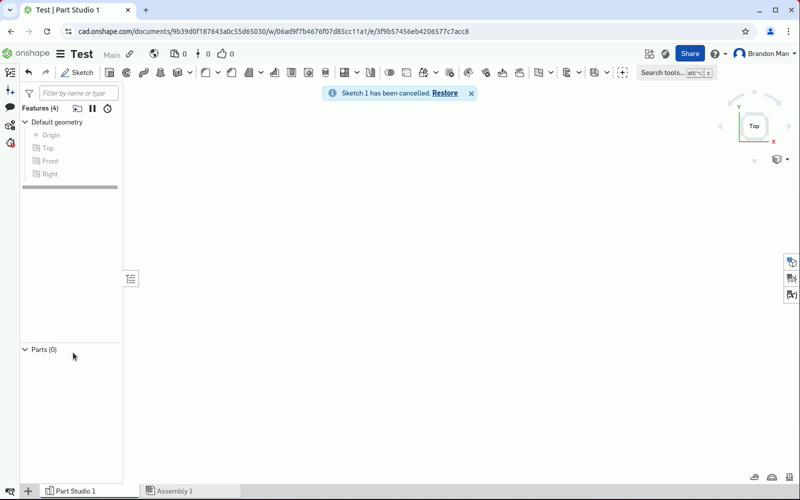
key(up)
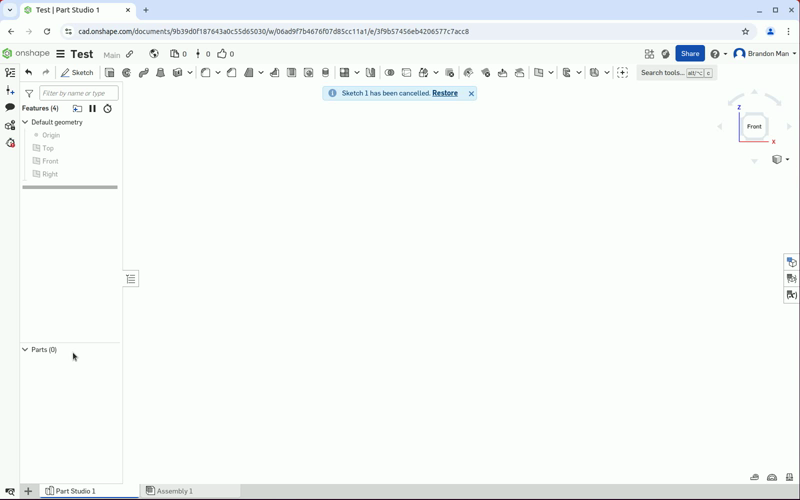
key_up(shift)
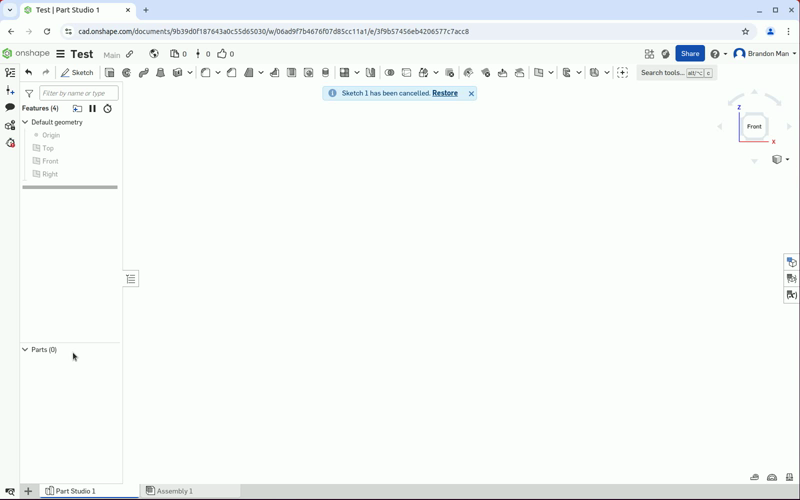
mouse_move(73, 352)
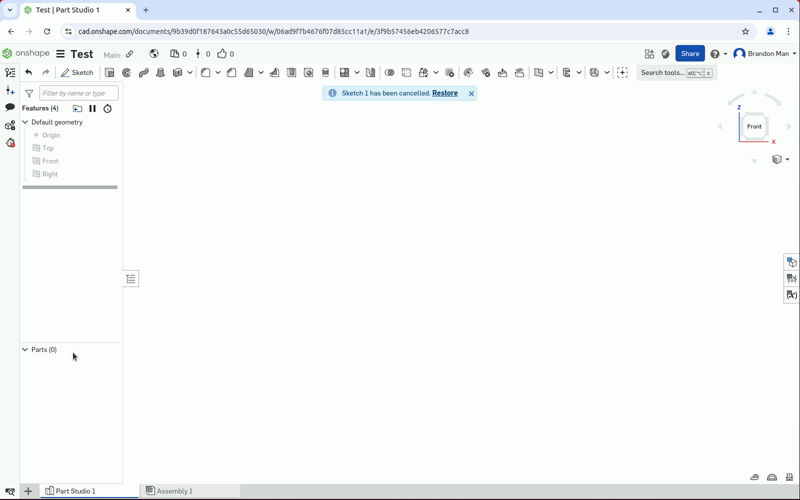
key(shift+y)
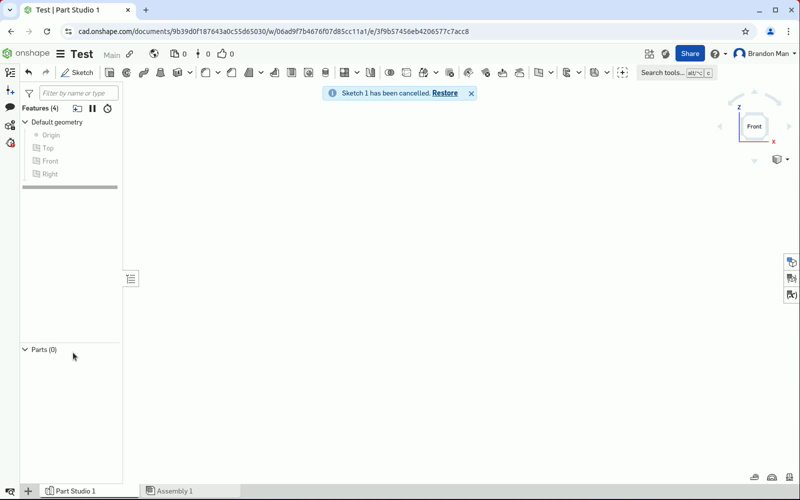
key(shift+s)
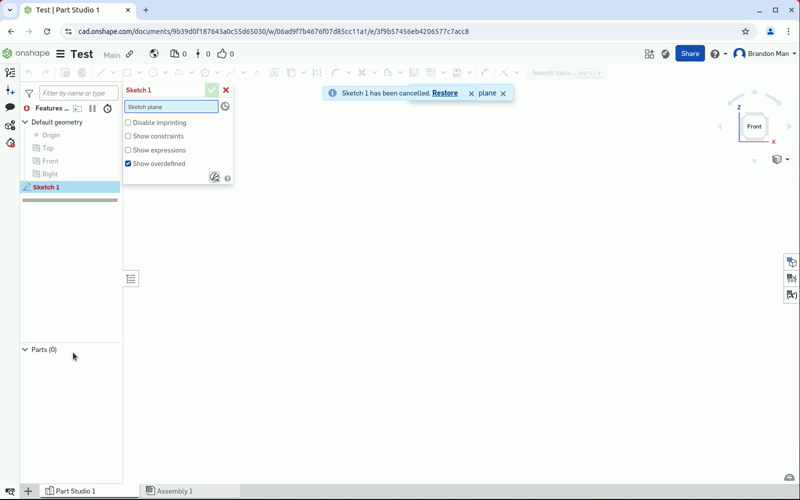
mouse_move(73, 163)
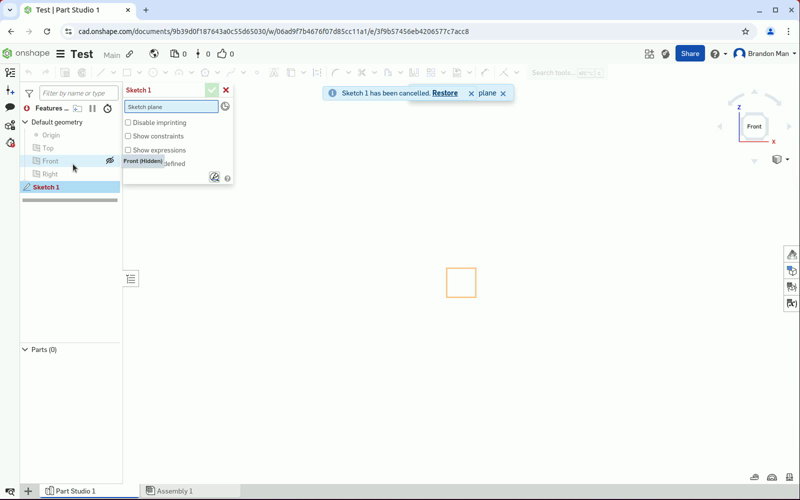
click(73, 163)
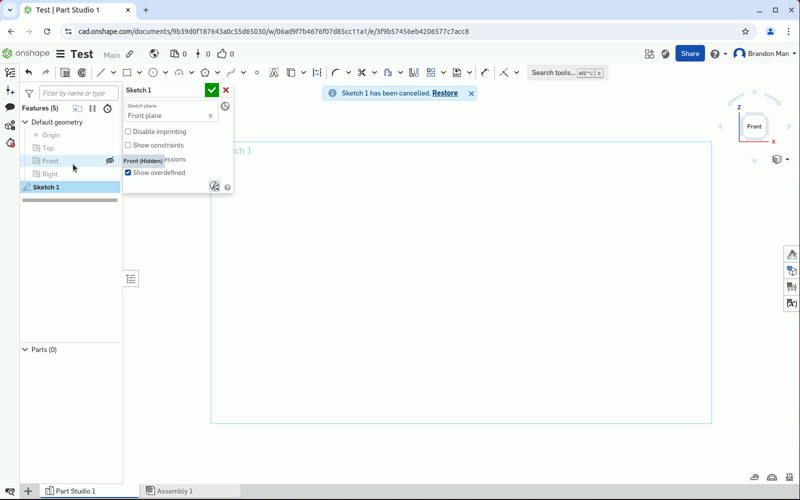
mouse_move(73, 352)
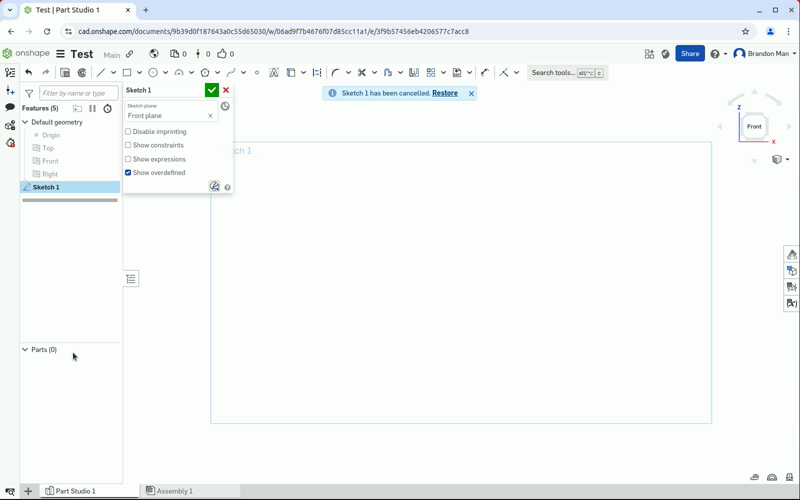
key(y)
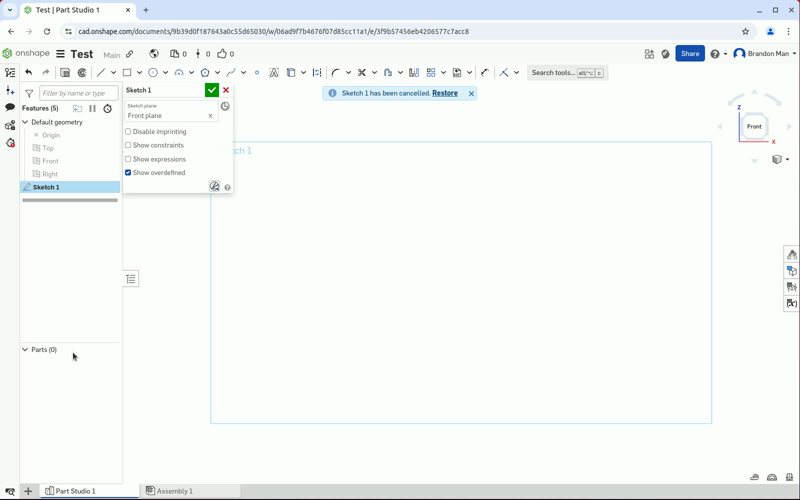
key(c)
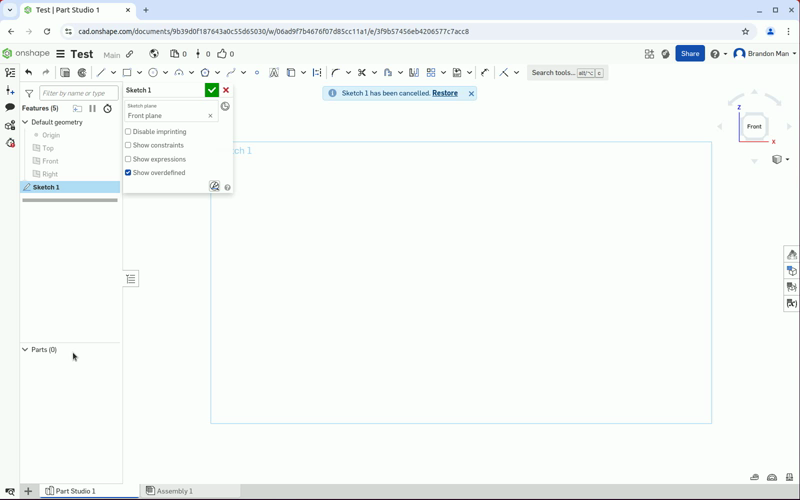
key_down(shift)
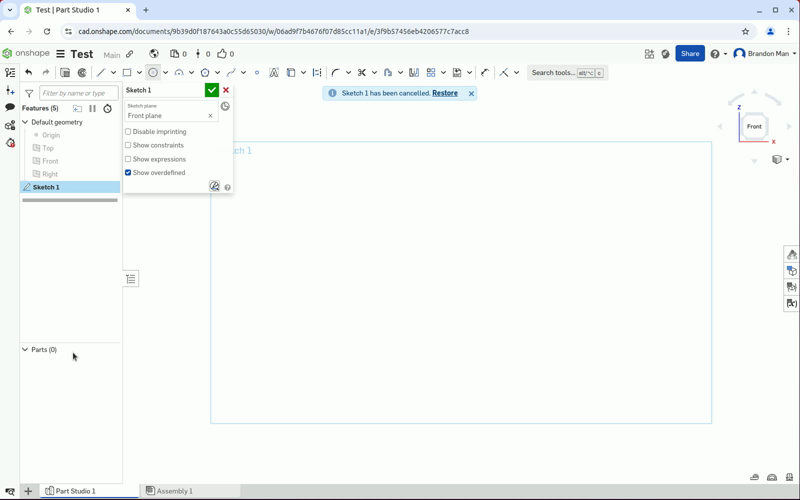
mouse_move(460, 241)
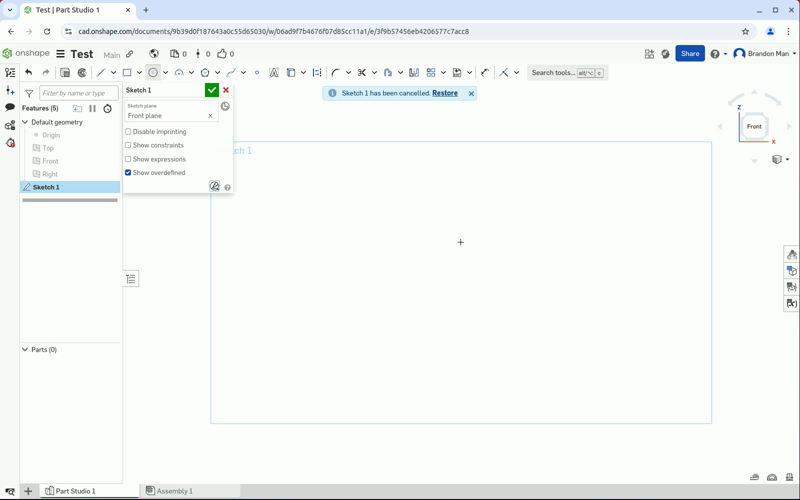
click(460, 241)
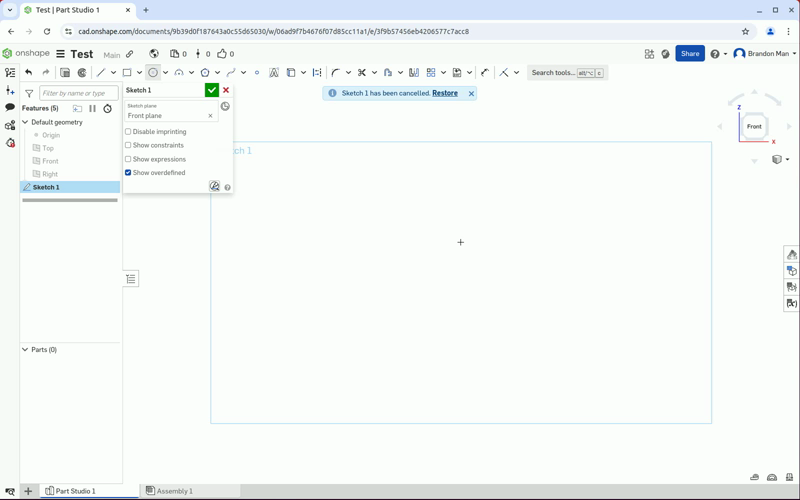
key_up(shift)
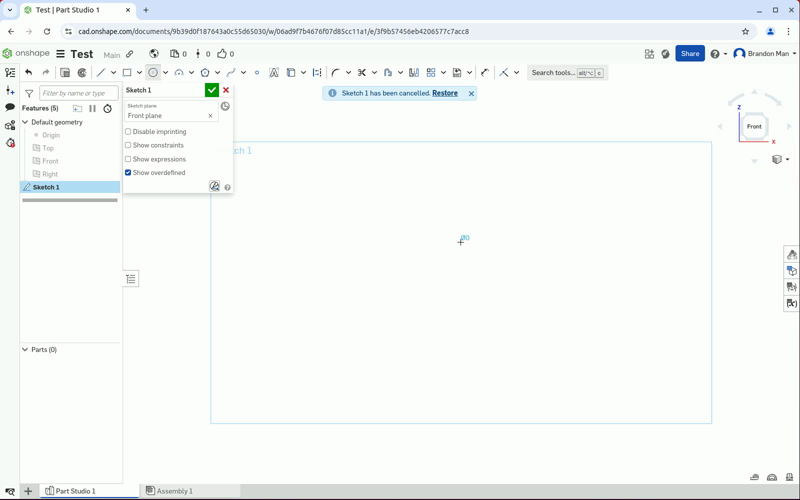
mouse_move(501, 241)
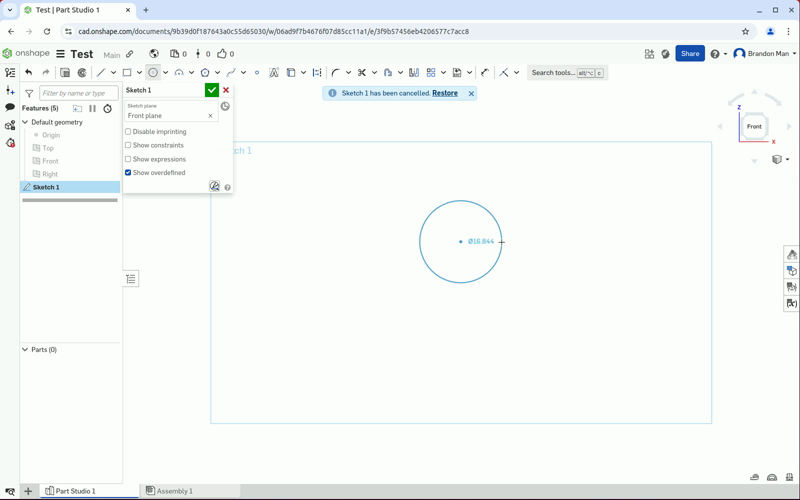
click(501, 241)
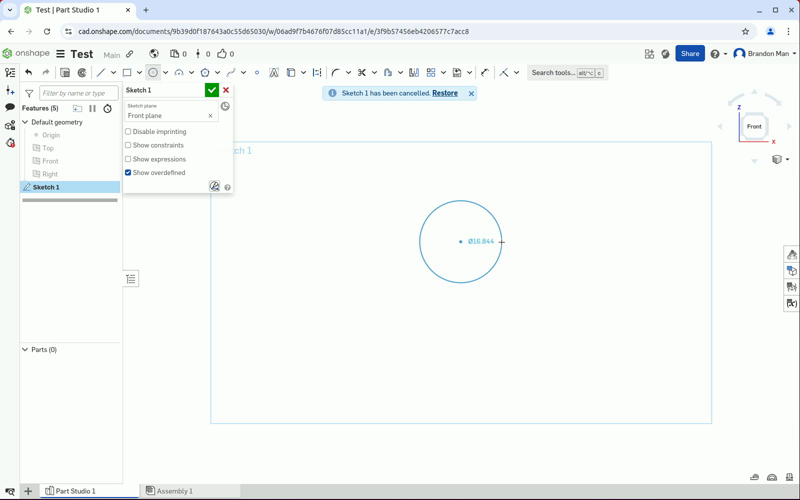
key(esc)
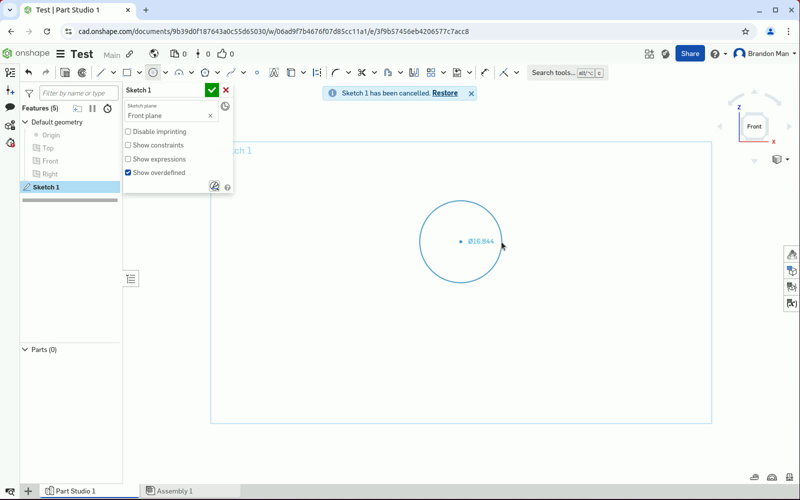
mouse_move(428, 232)
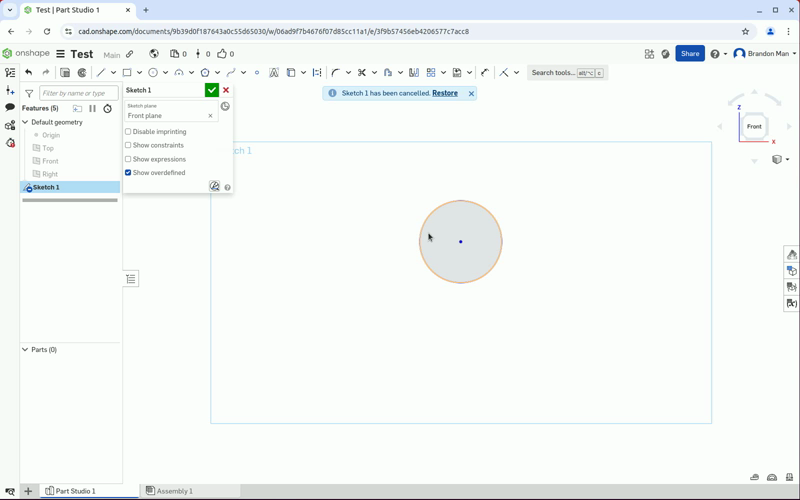
click(428, 232)
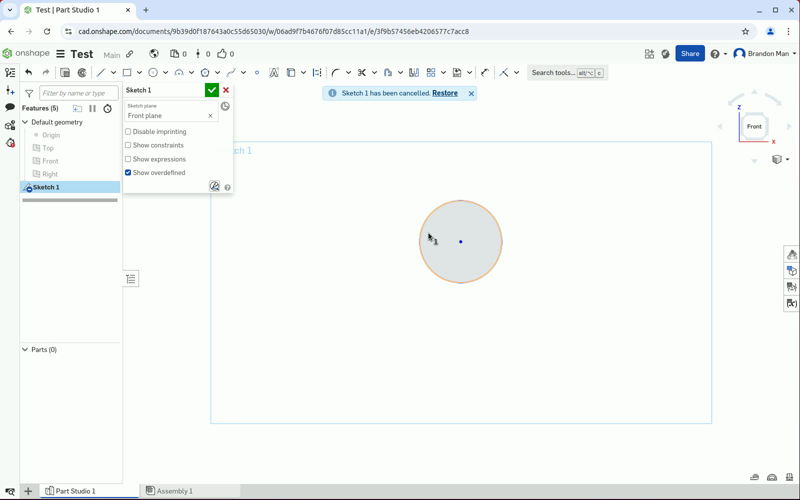
mouse_move(73, 352)
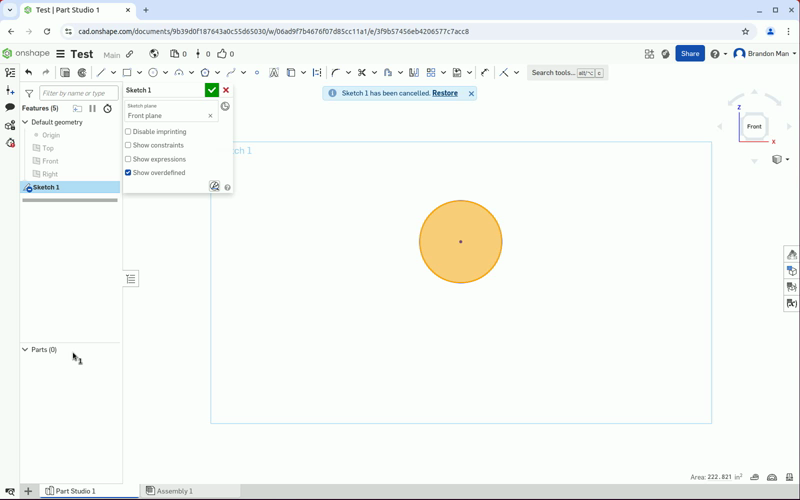
key(shift+y)
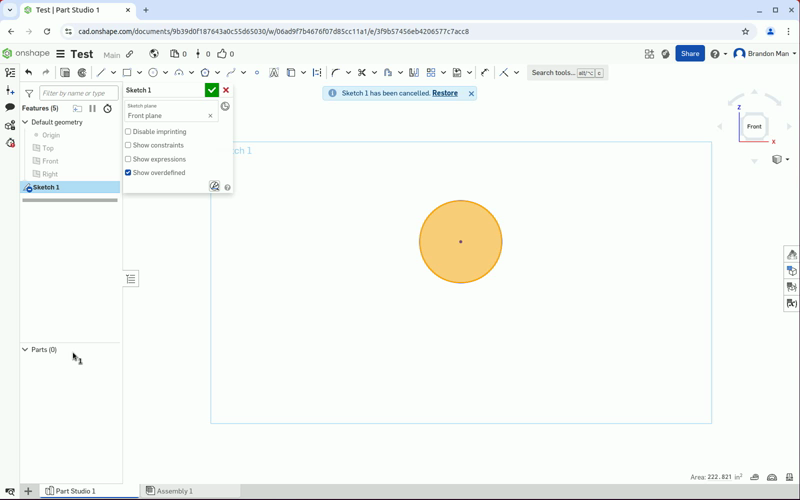
key(shift+e)
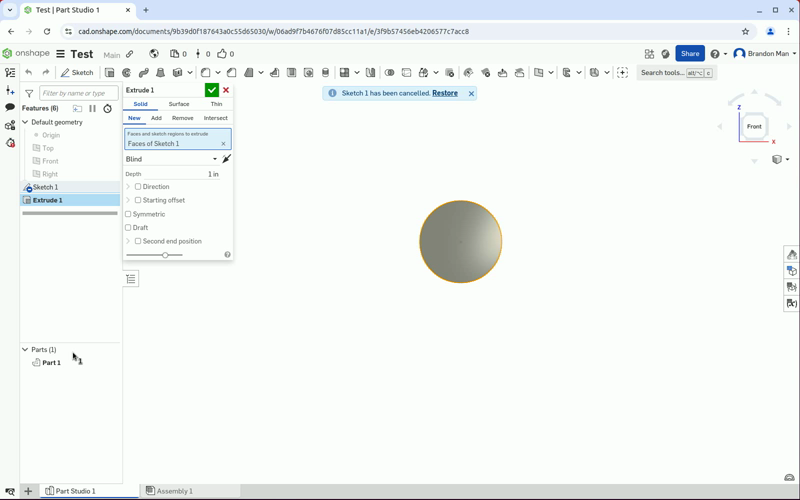
mouse_move(143, 106)
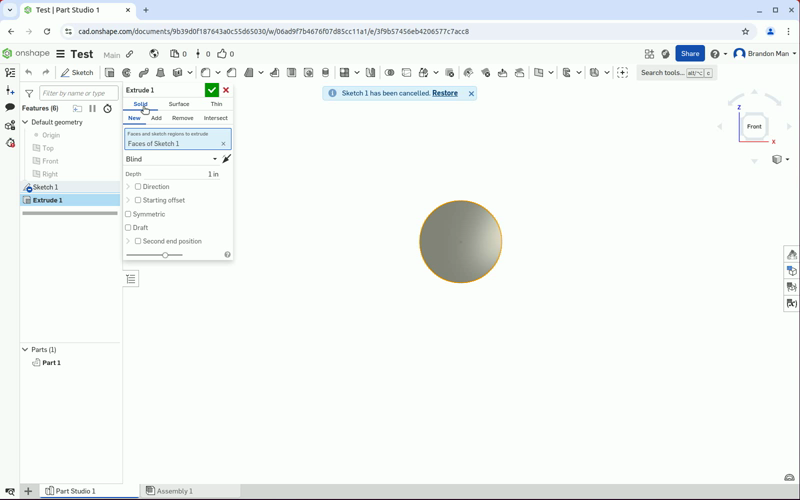
click(143, 106)
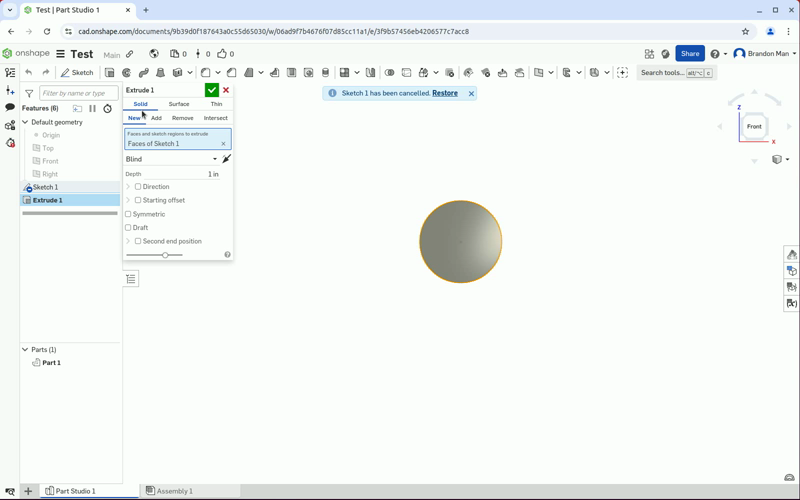
mouse_move(137, 120)
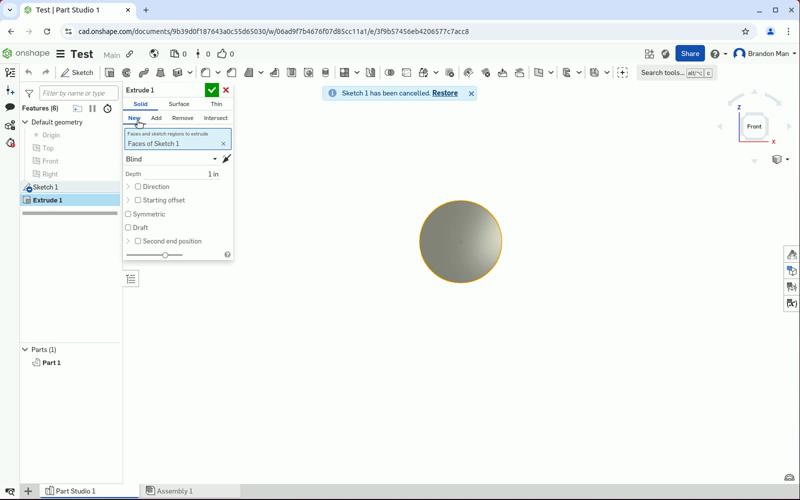
click(137, 120)
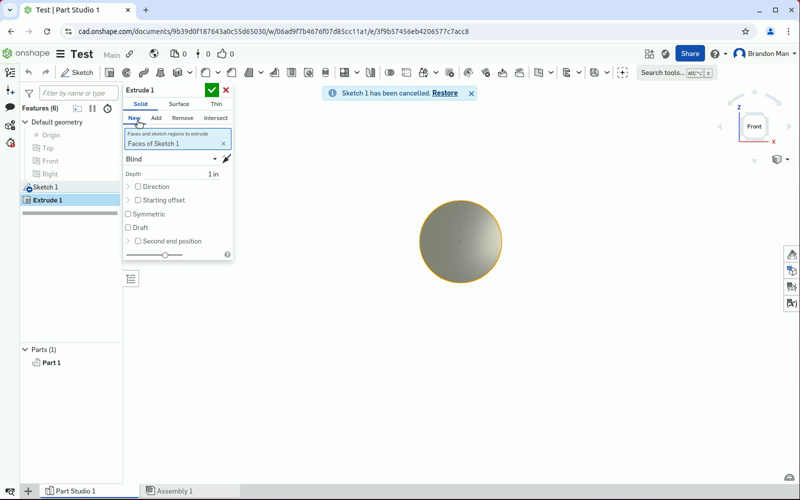
key(tab, 4)
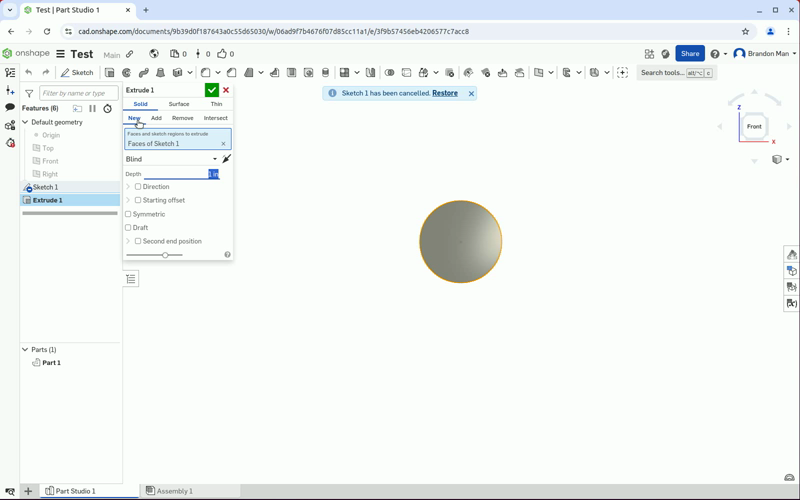
text(16.128)
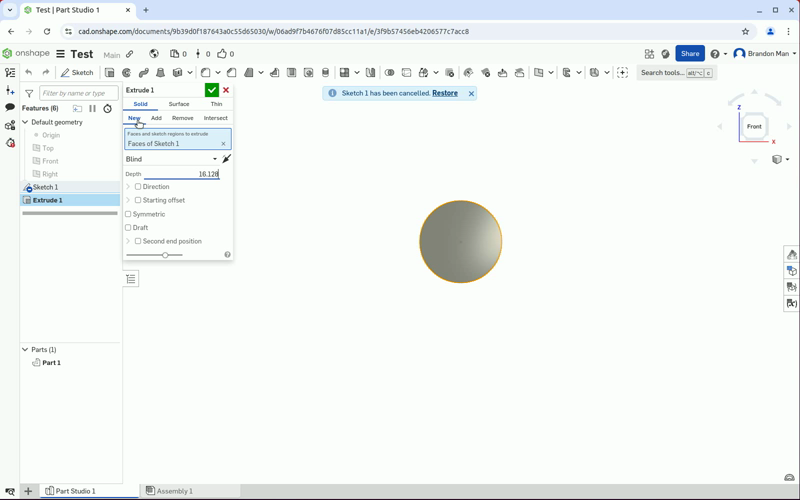
key(tab, 3)
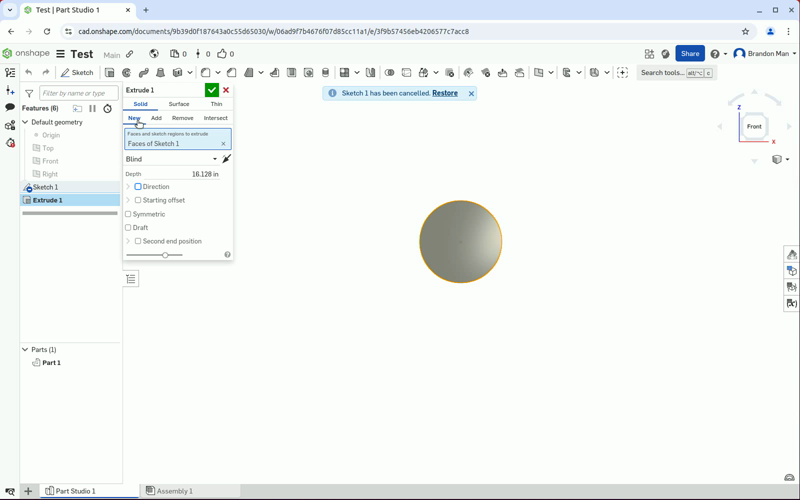
key(tab, 2)
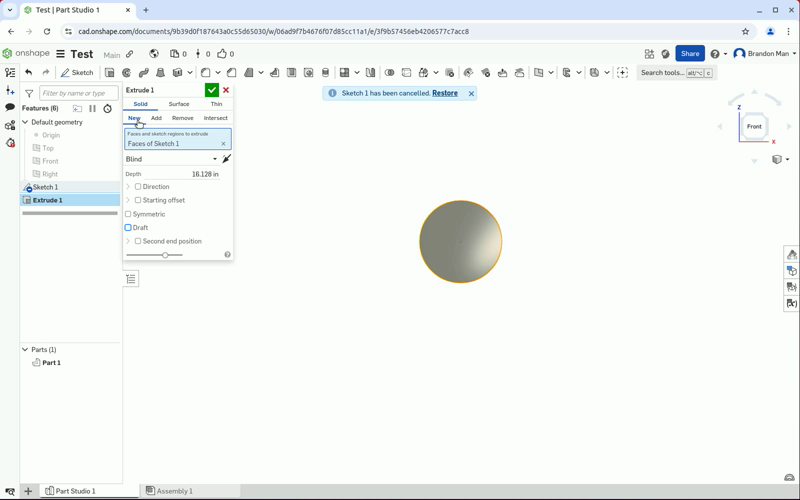
key(space)
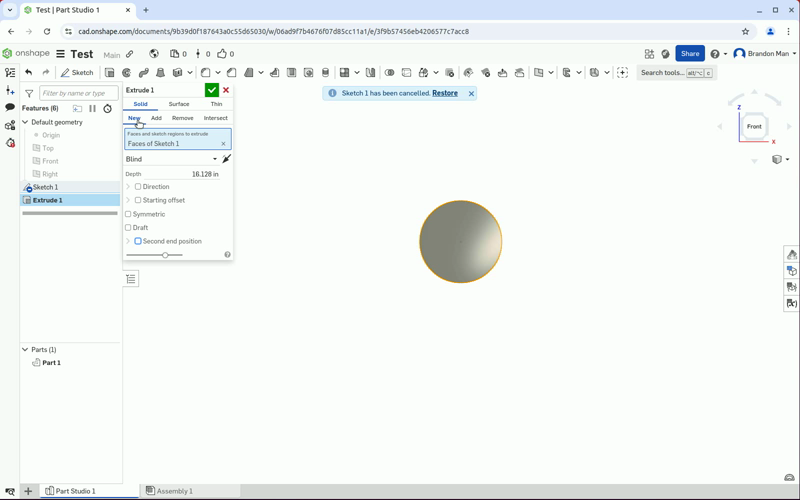
key(tab, 3)
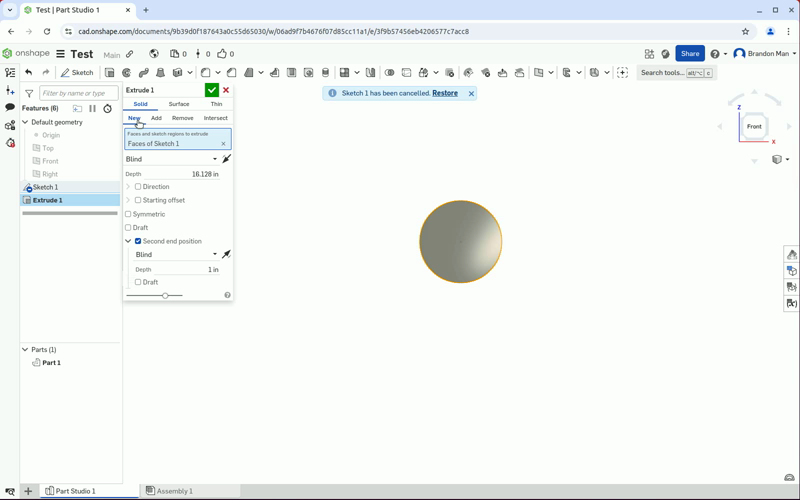
text(16.128)
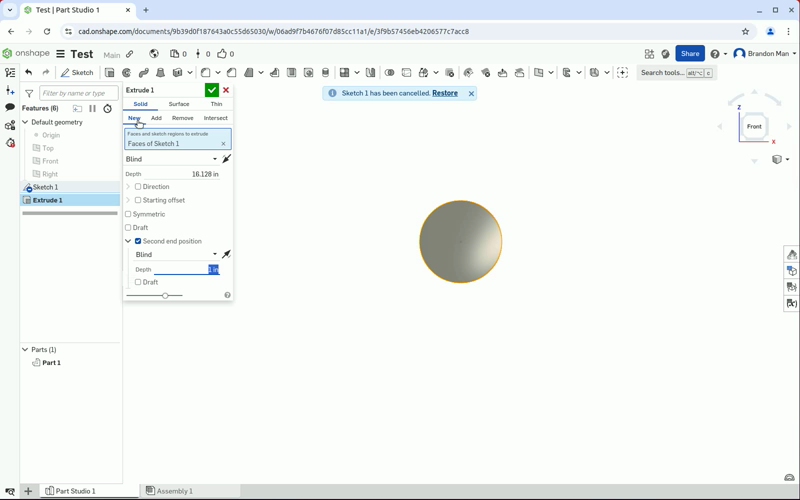
key(enter)
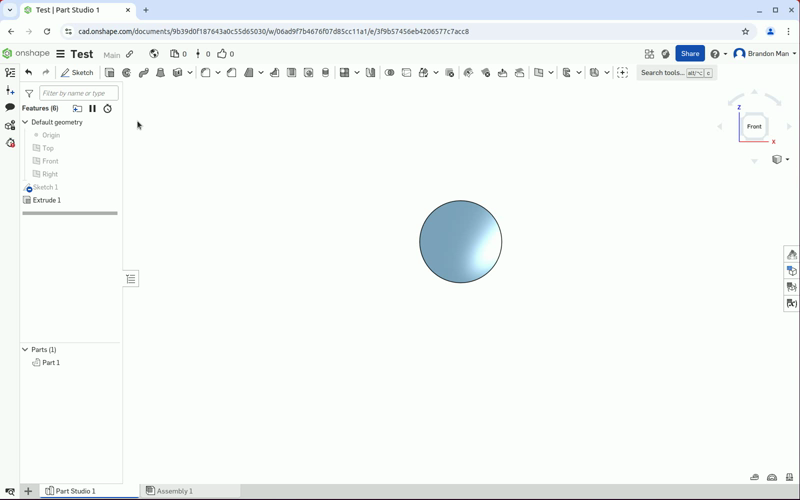
key(shift+h)
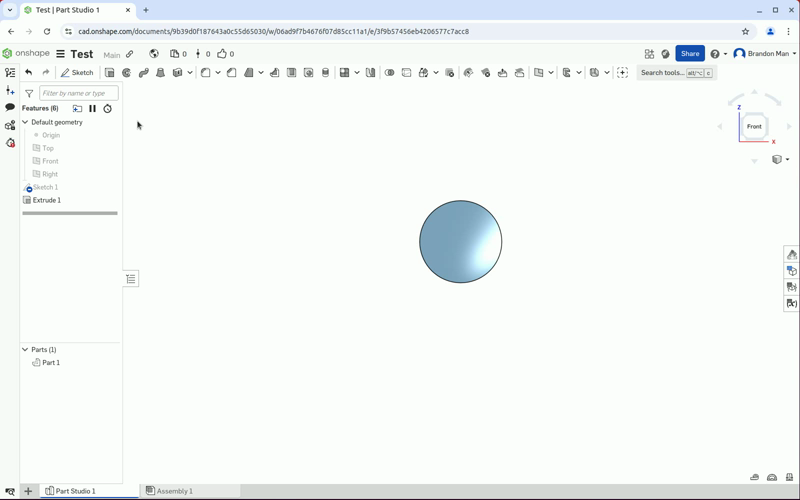
key(shift+h)
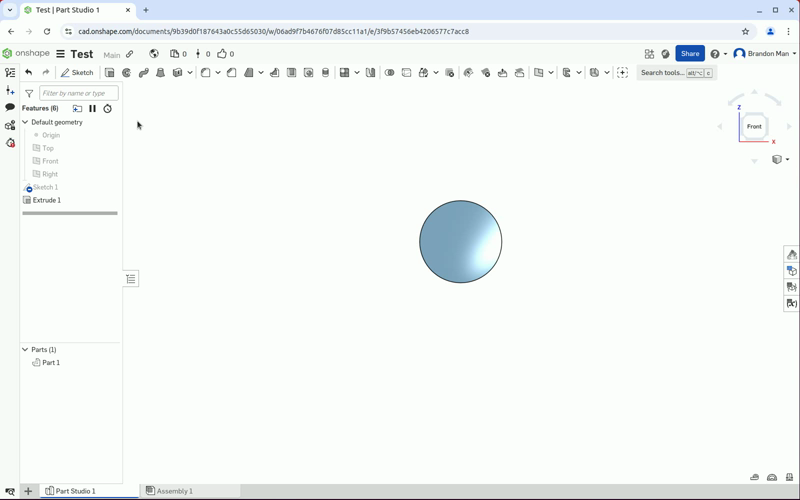
mouse_move(73, 189)
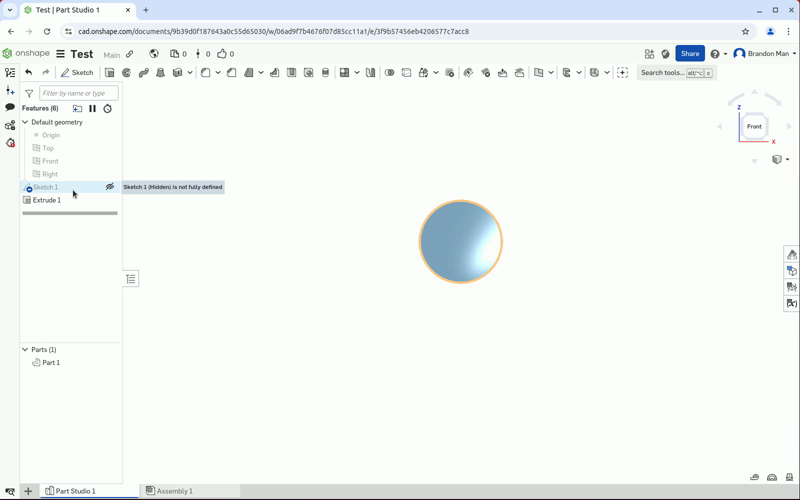
click(73, 189)
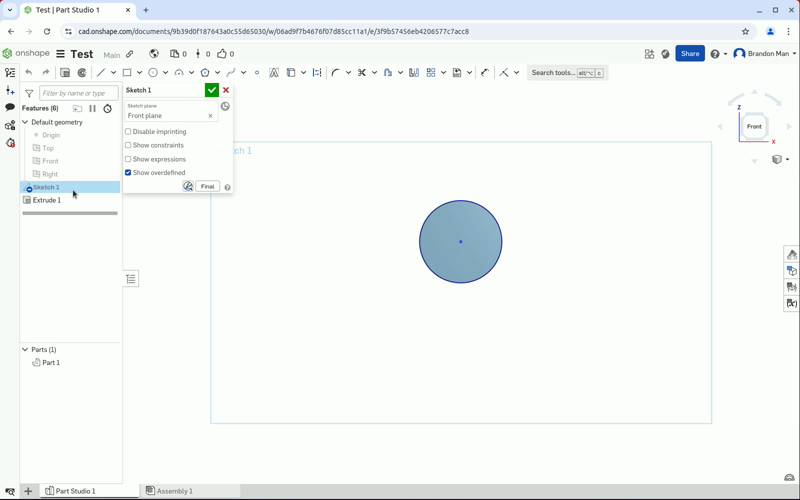
mouse_move(229, 92)
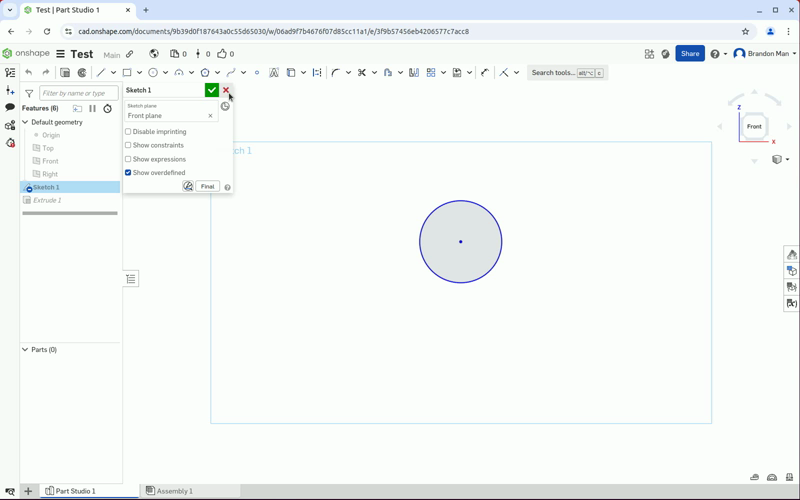
click(229, 92)
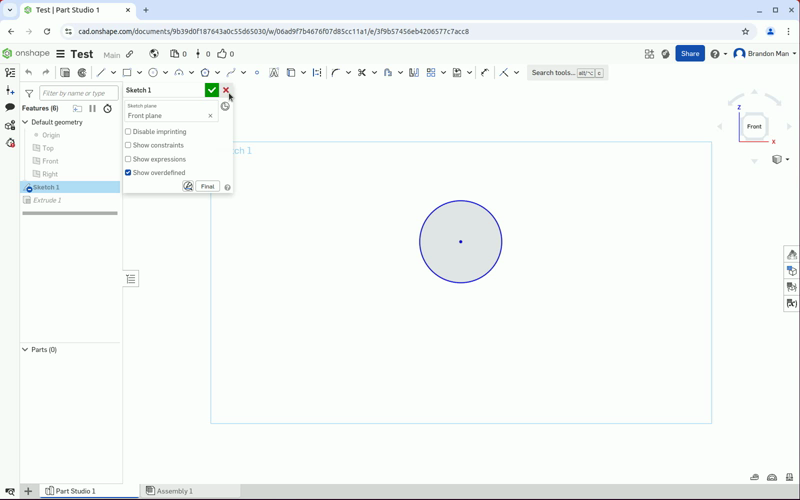
key(shift+s)
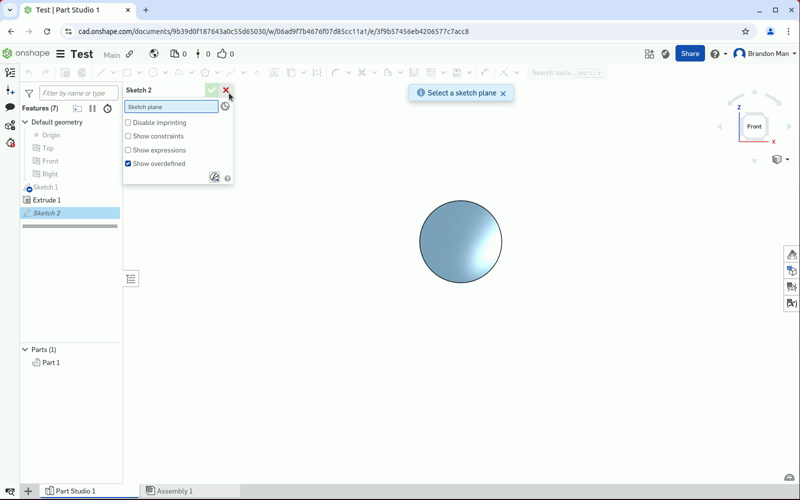
mouse_move(73, 163)
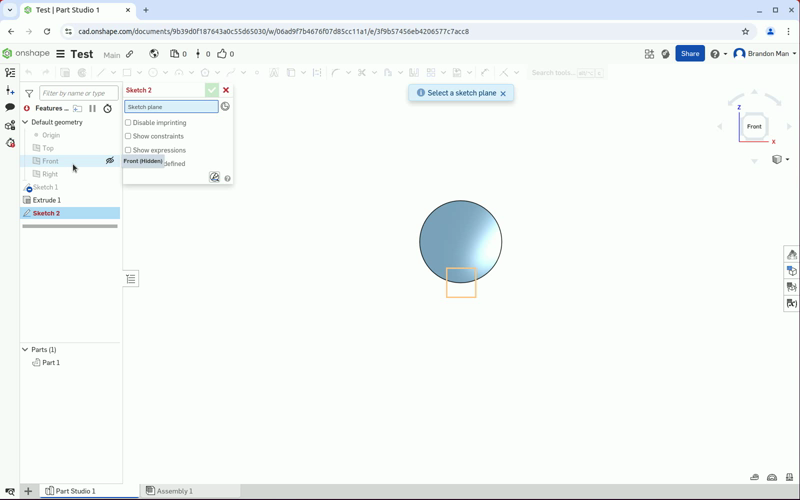
click(73, 163)
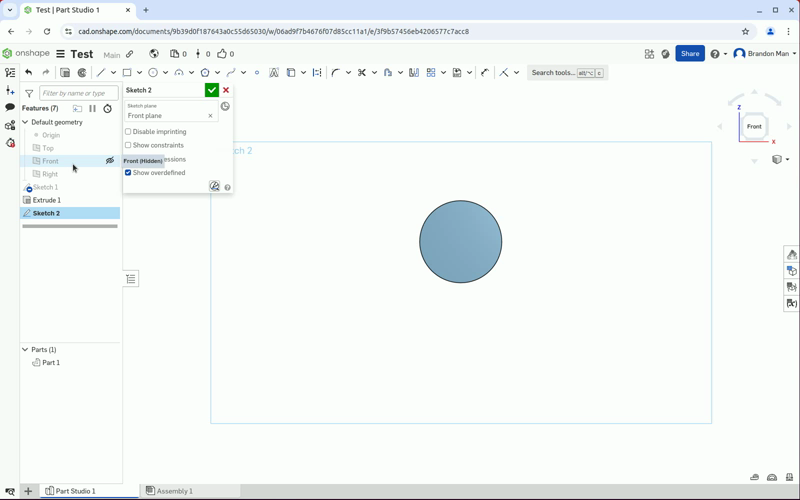
mouse_move(73, 352)
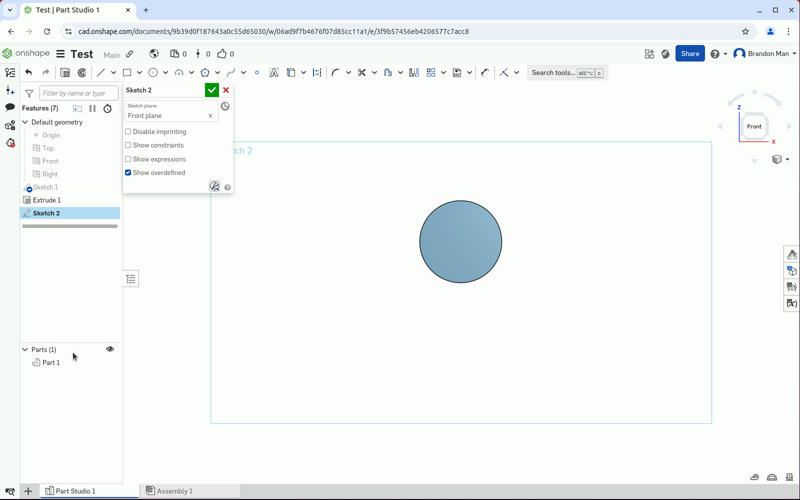
key(y)
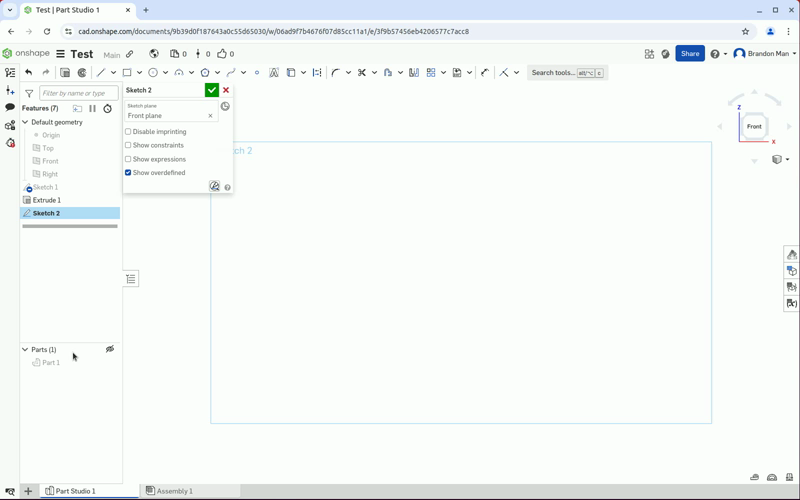
key(c)
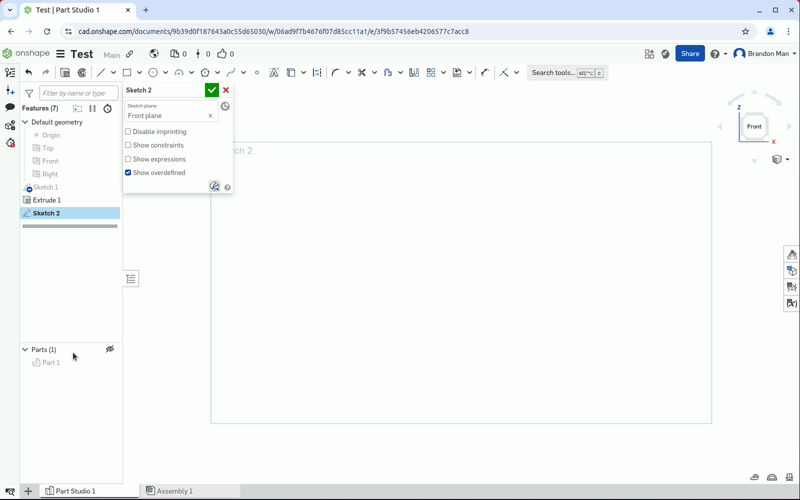
key_down(shift)
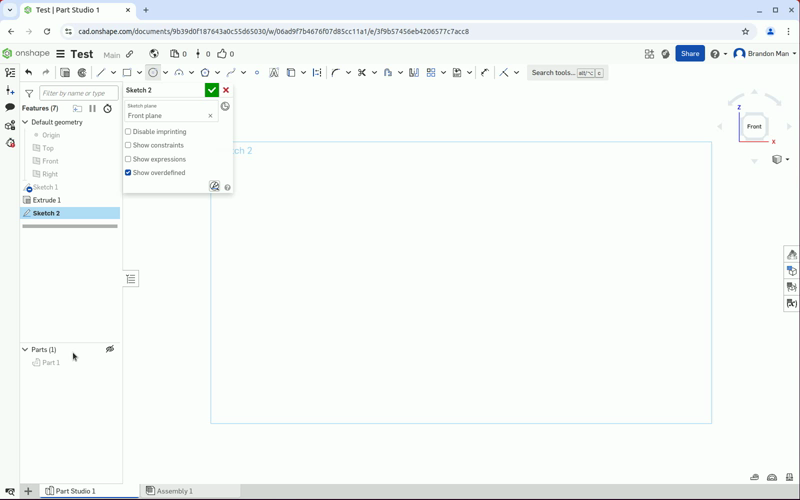
mouse_move(460, 241)
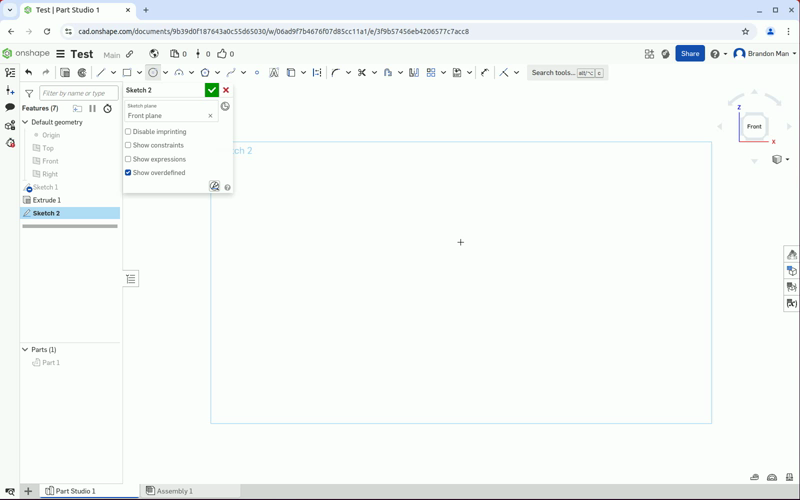
click(460, 241)
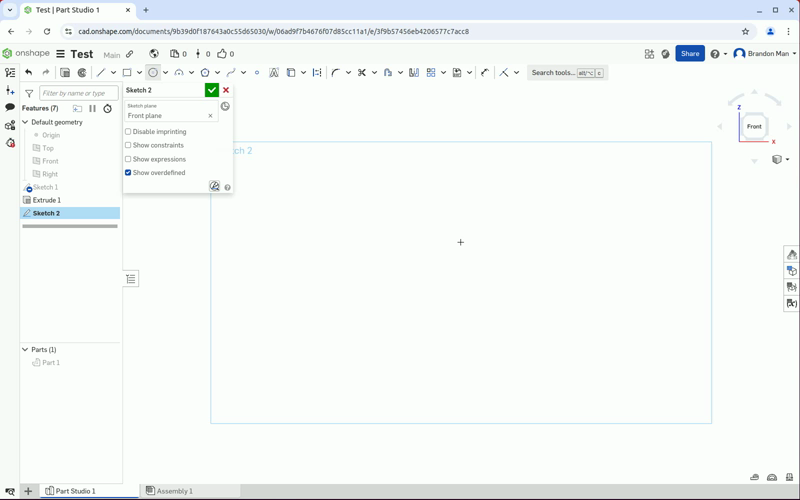
key_up(shift)
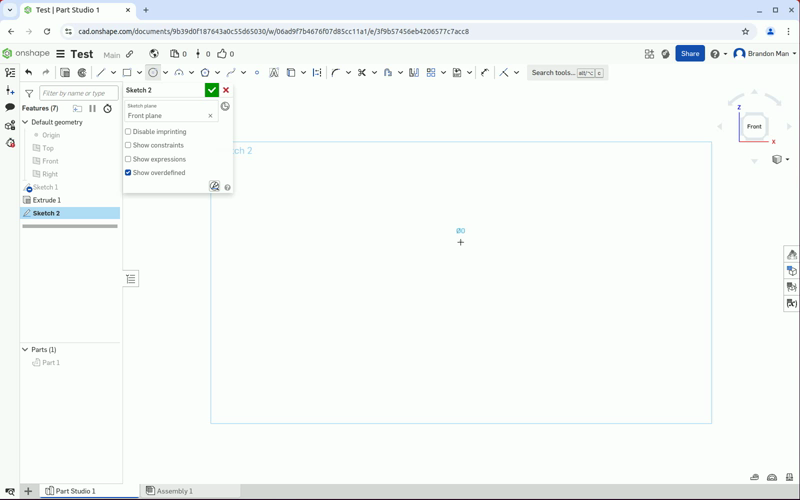
mouse_move(493, 241)
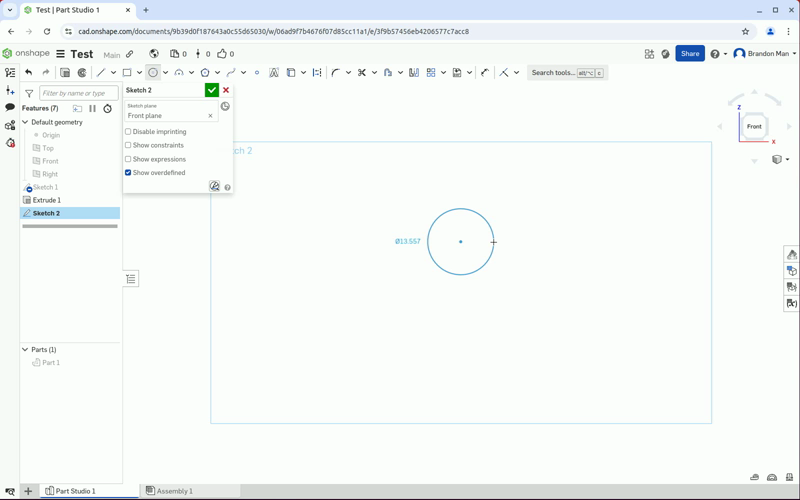
click(493, 241)
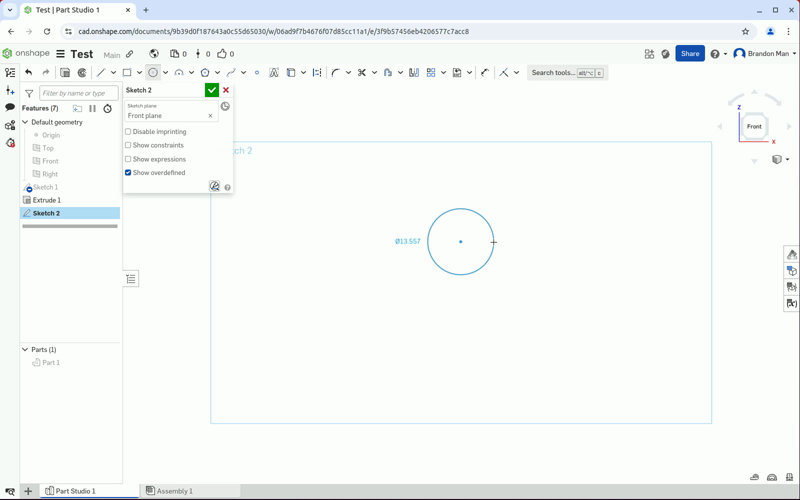
key(esc)
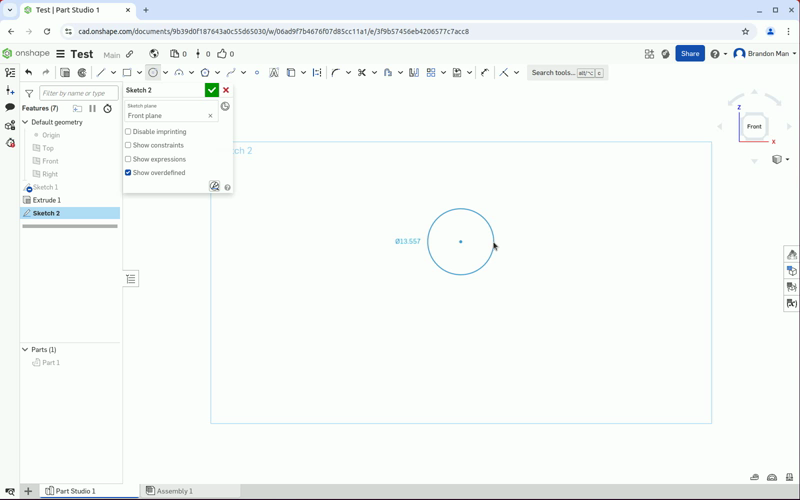
mouse_move(440, 238)
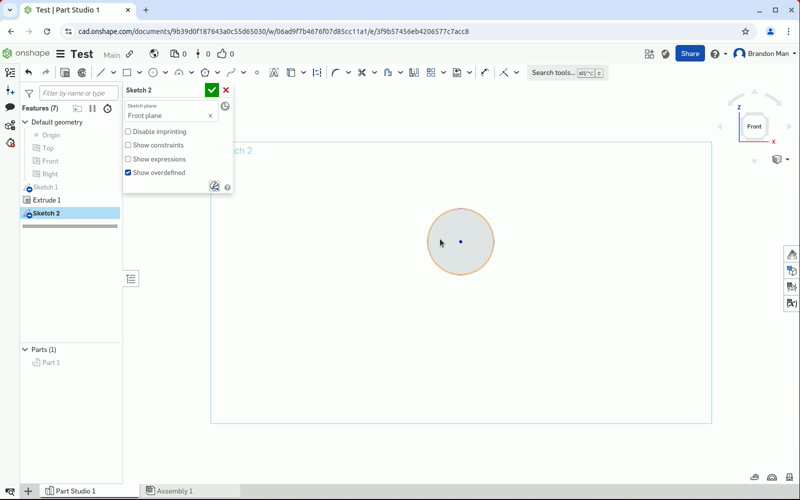
click(440, 238)
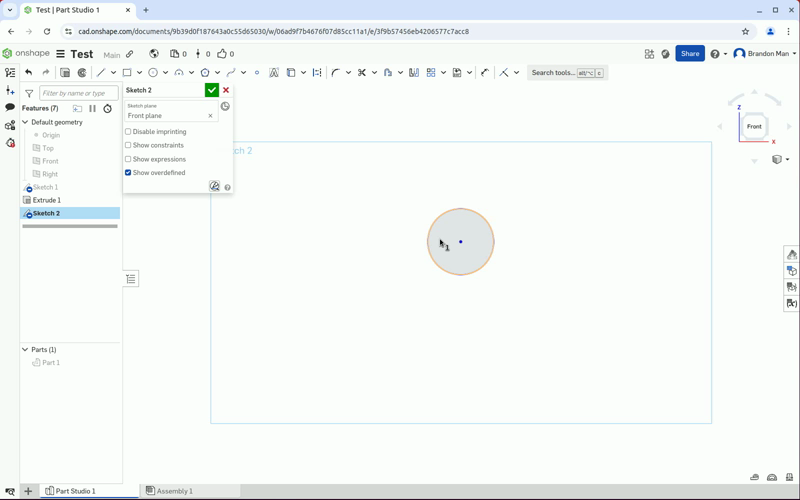
mouse_move(73, 352)
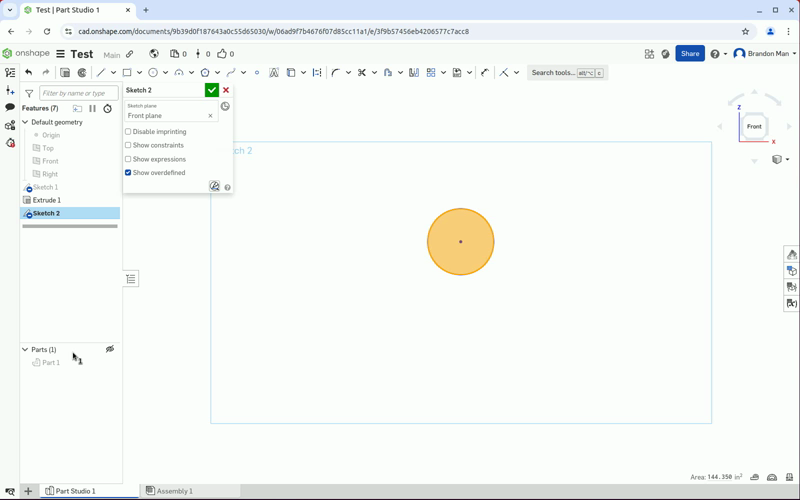
key(shift+y)
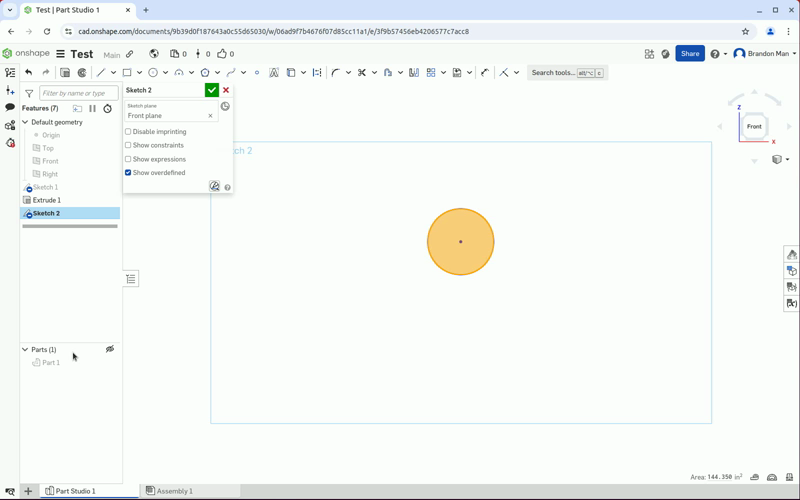
key(shift+e)
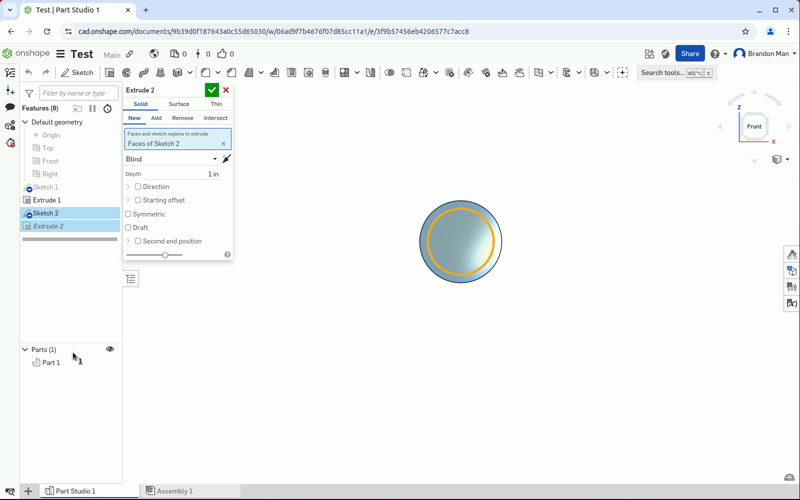
mouse_move(143, 106)
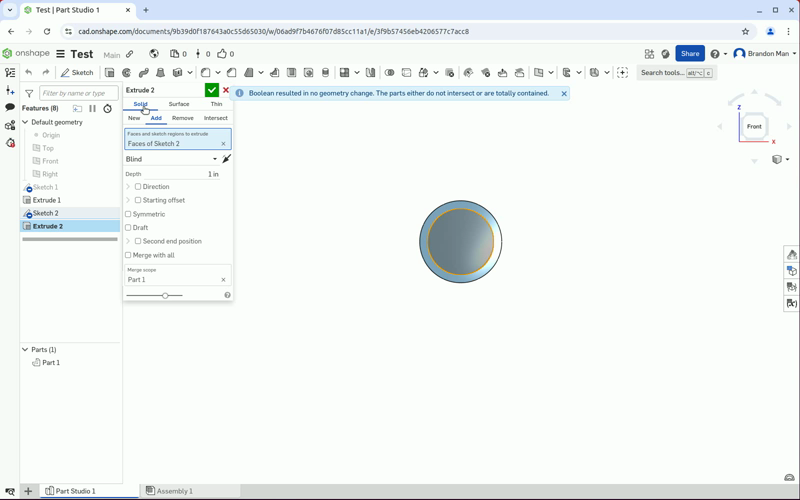
click(143, 106)
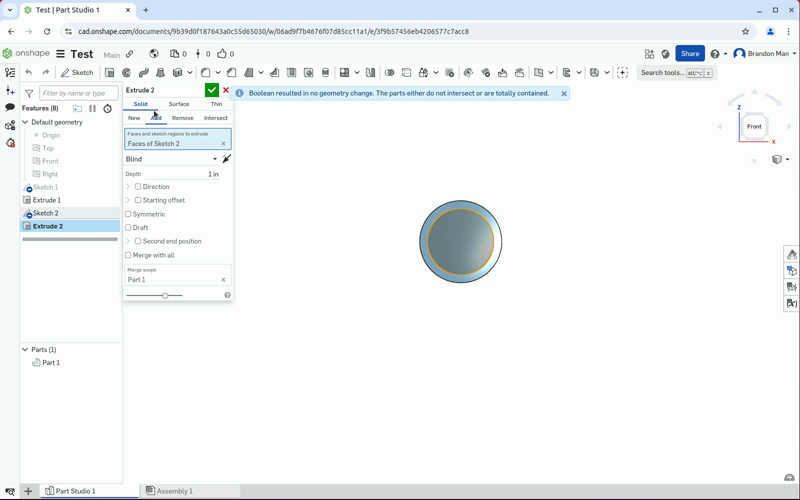
mouse_move(186, 120)
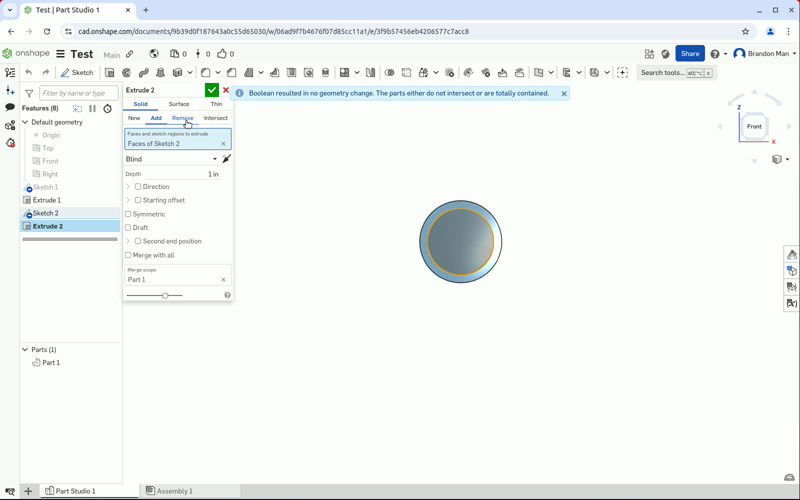
click(186, 120)
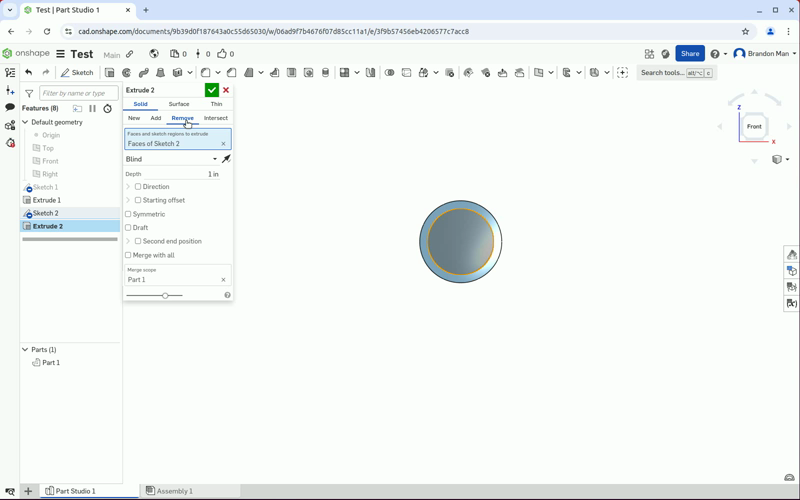
key(tab, 4)
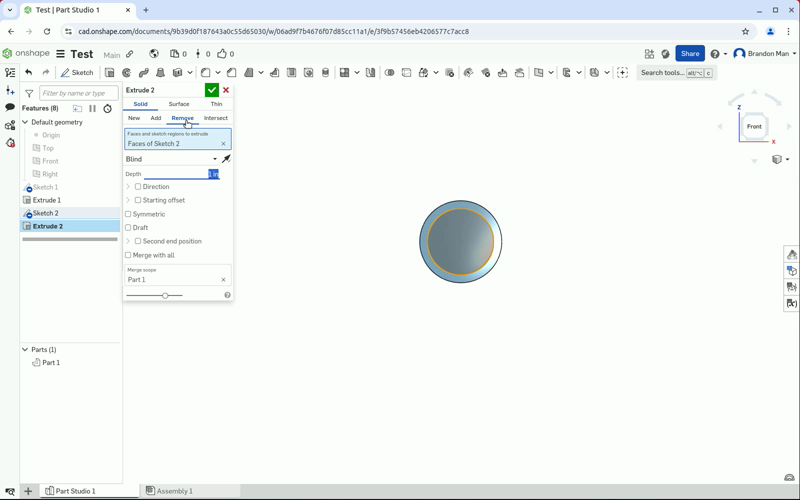
text(16.128)
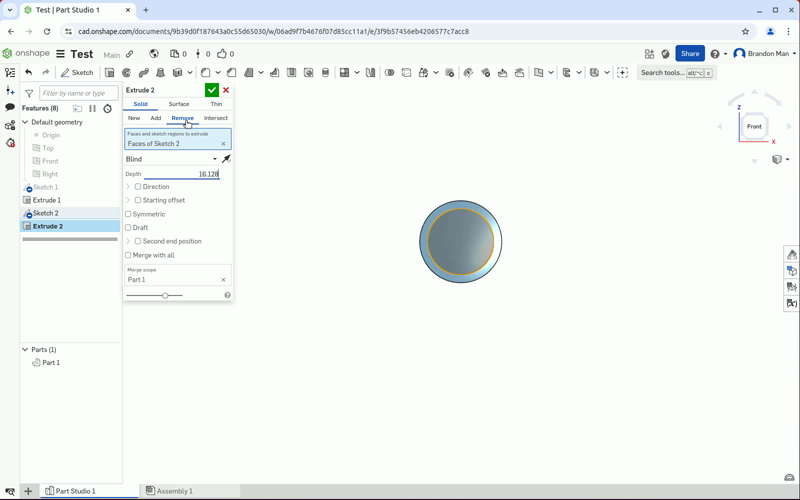
key(tab, 6)
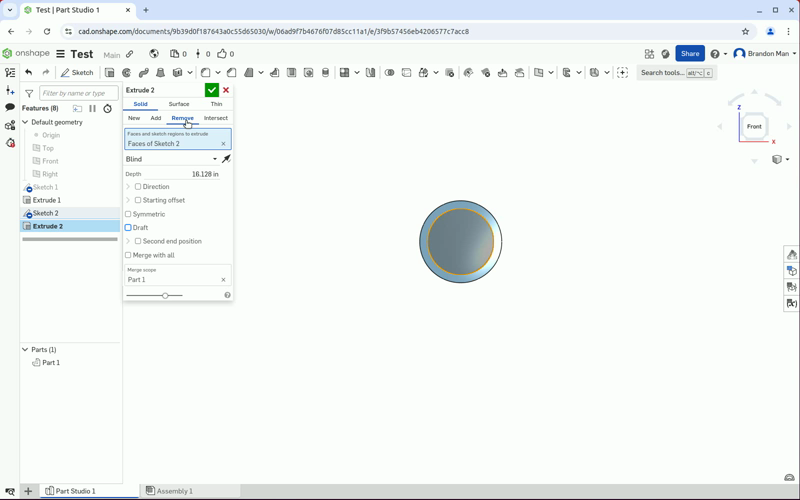
key(space)
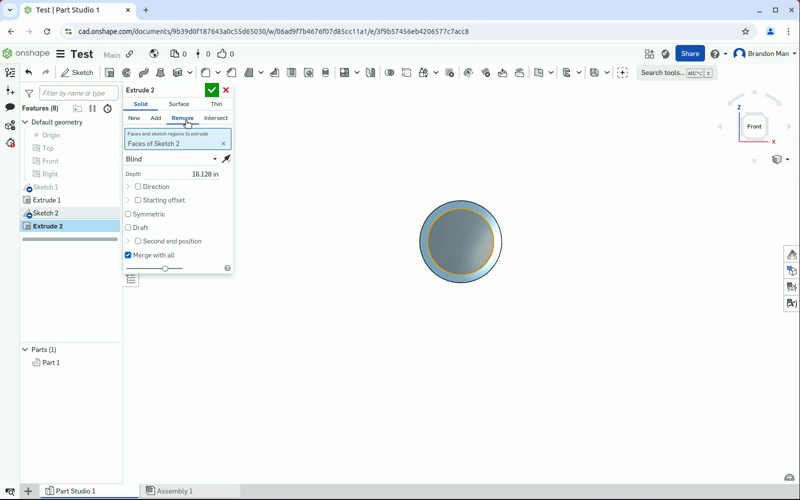
key(enter)
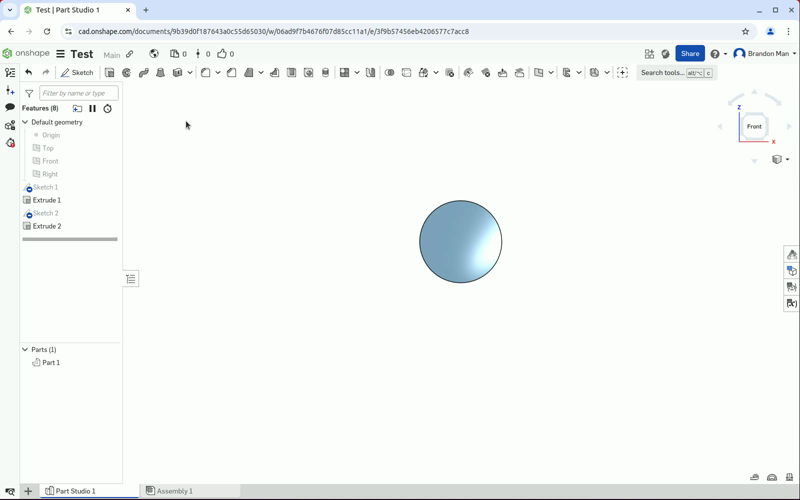
key(shift+h)
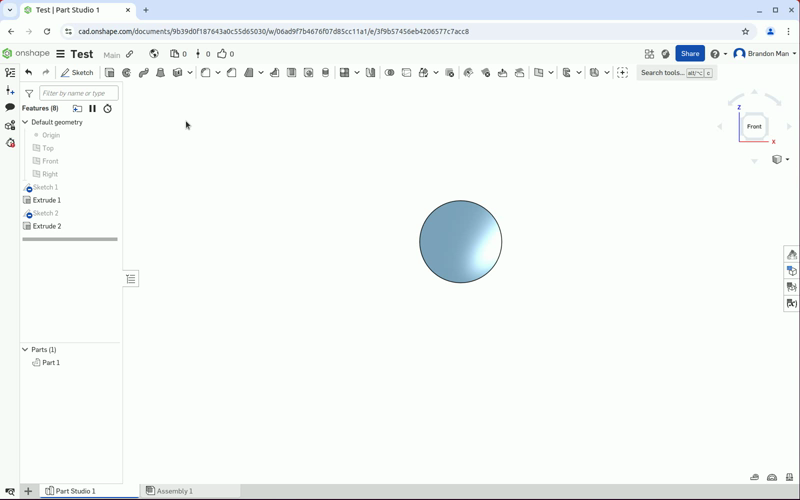
key(shift+h)
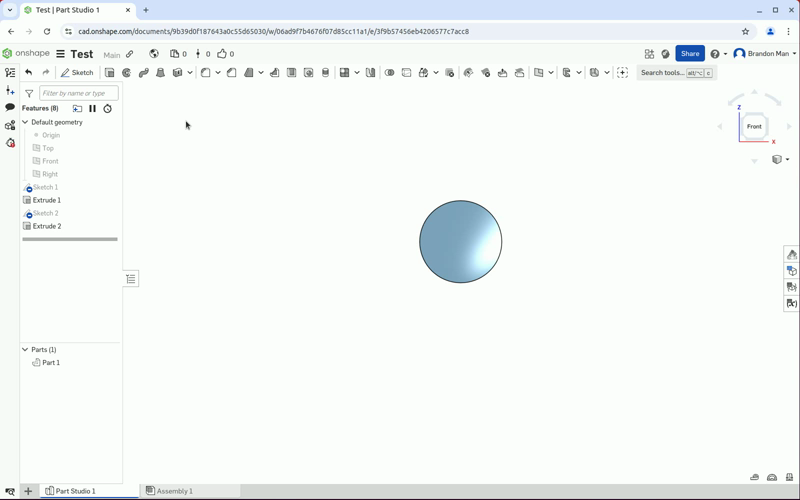
mouse_move(73, 189)
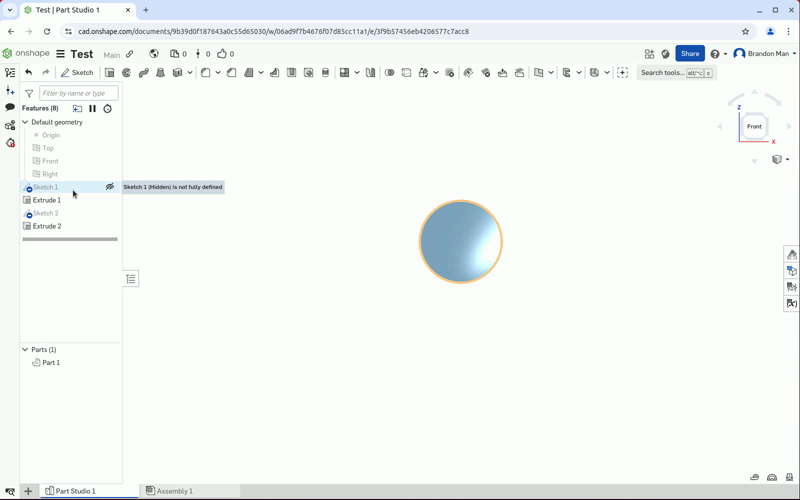
click(73, 189)
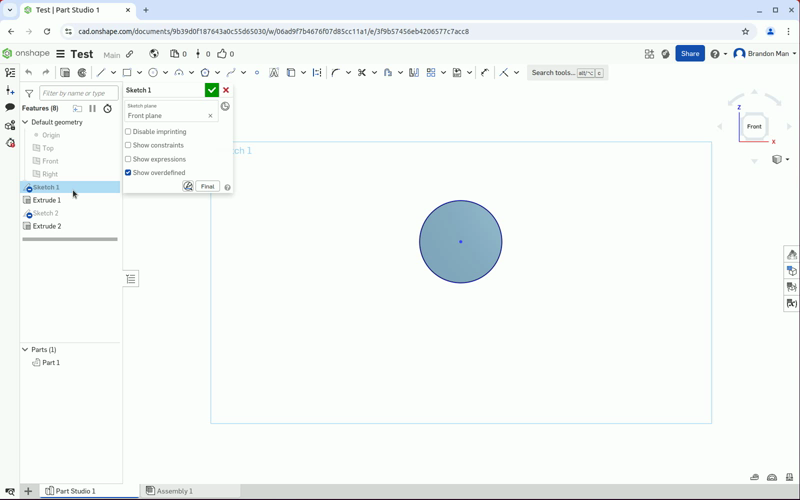
mouse_move(229, 92)
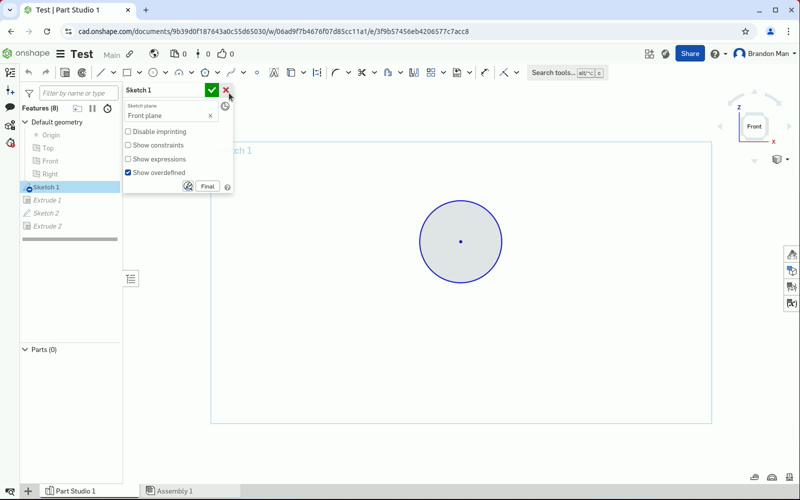
click(229, 92)
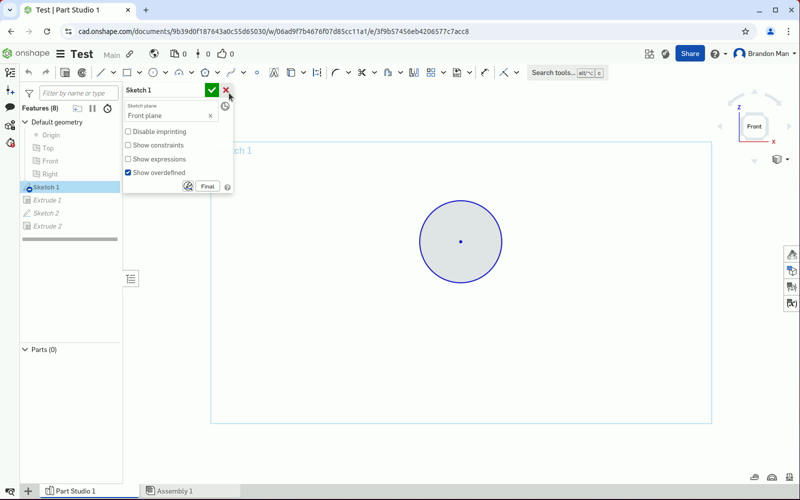
key(shift+s)
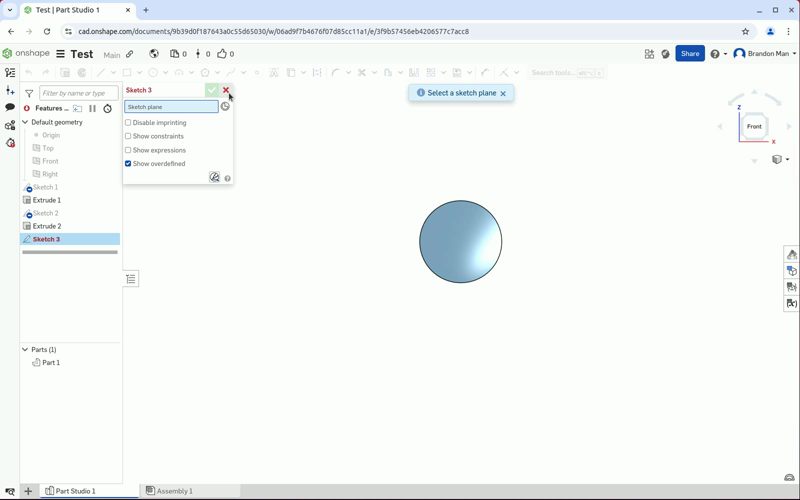
mouse_move(73, 163)
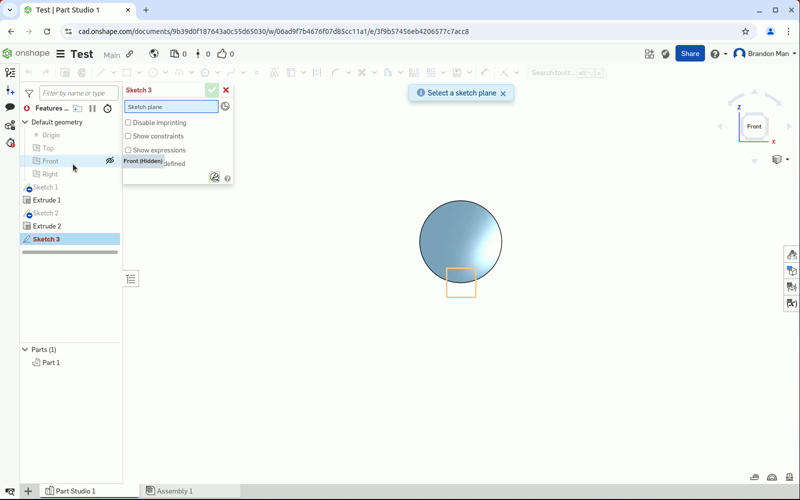
click(73, 163)
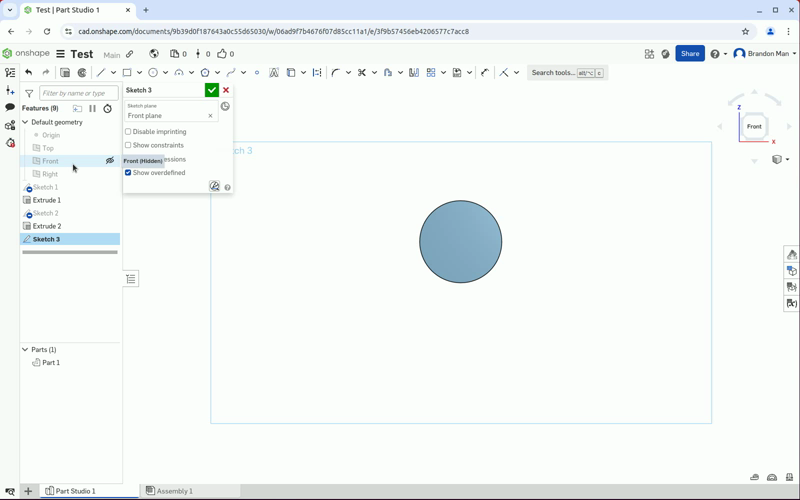
mouse_move(73, 352)
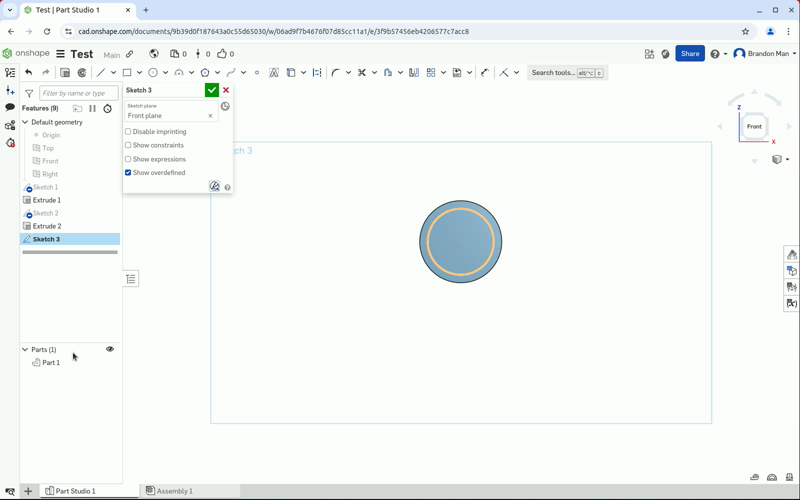
key(y)
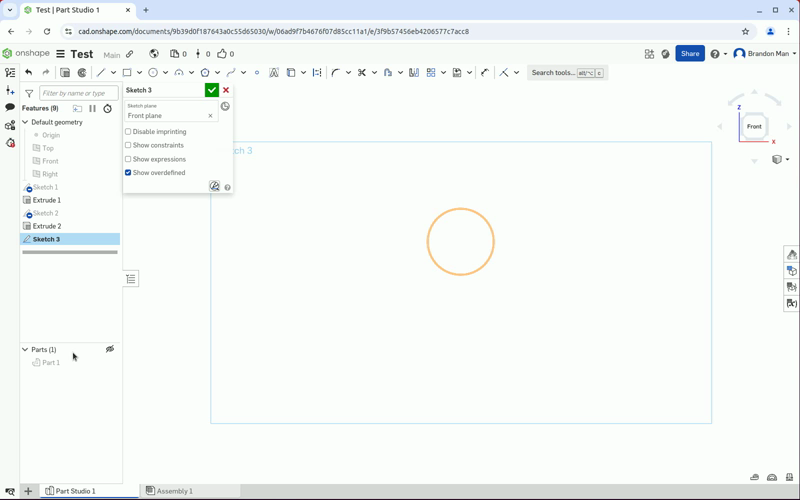
key(c)
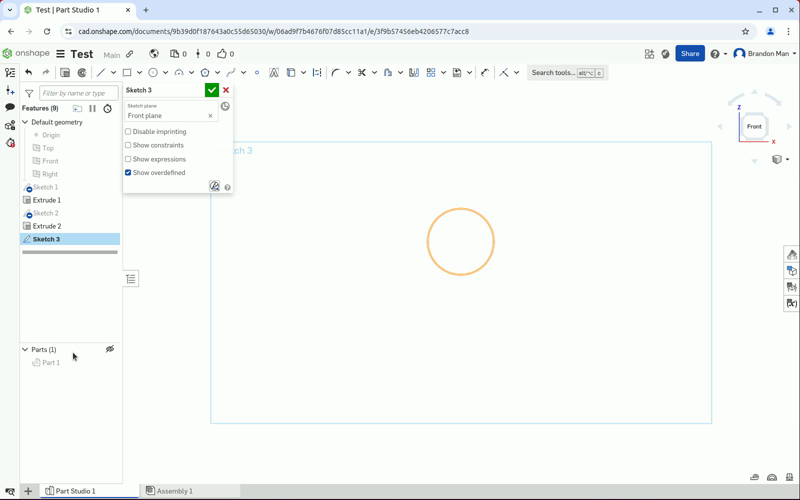
key_down(shift)
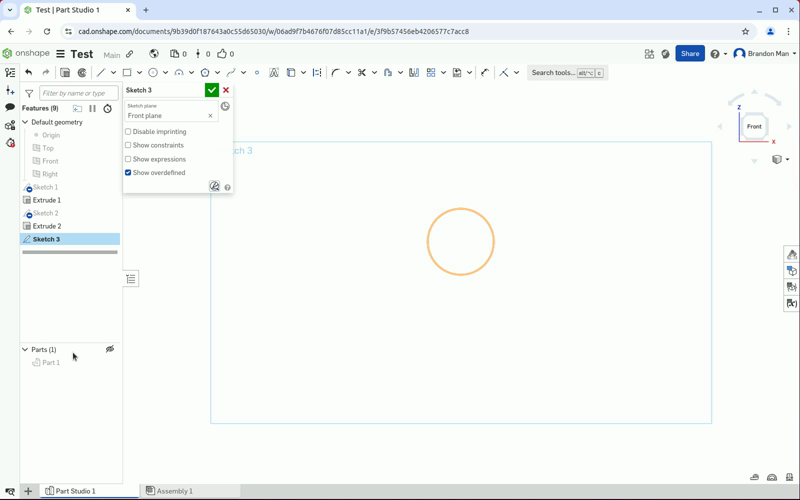
mouse_move(461, 240)
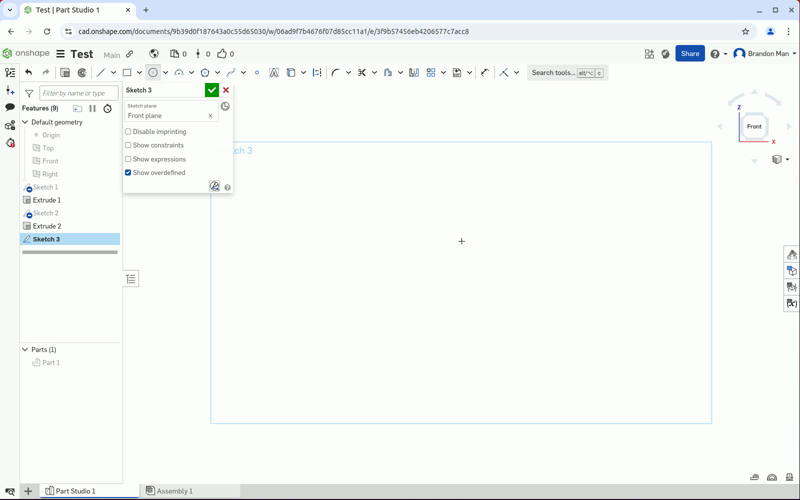
click(461, 240)
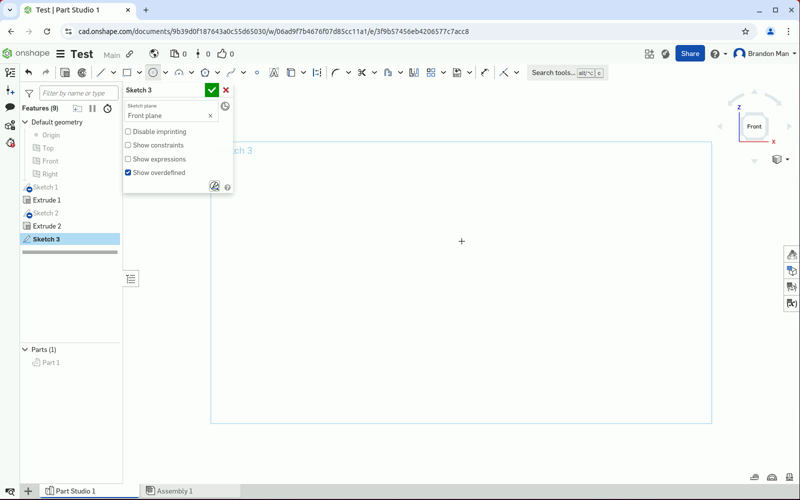
key_up(shift)
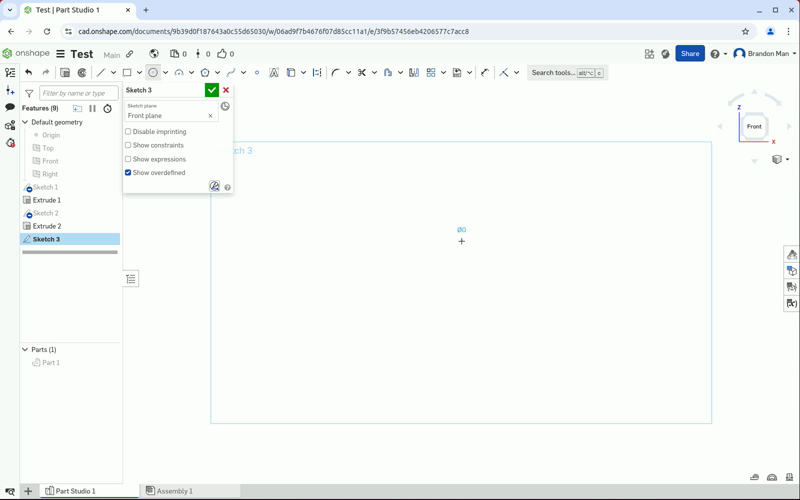
mouse_move(494, 240)
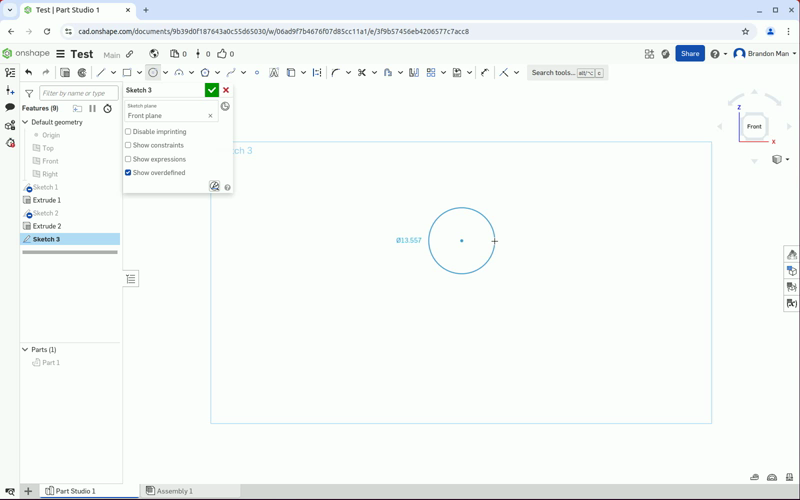
click(494, 240)
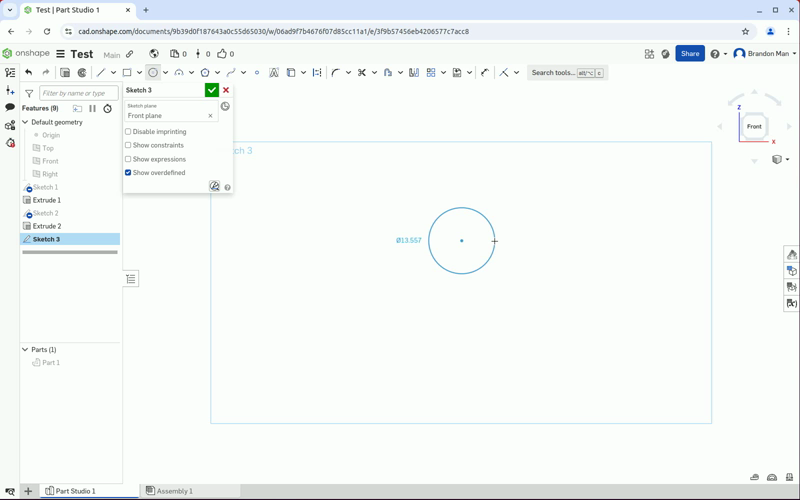
key(esc)
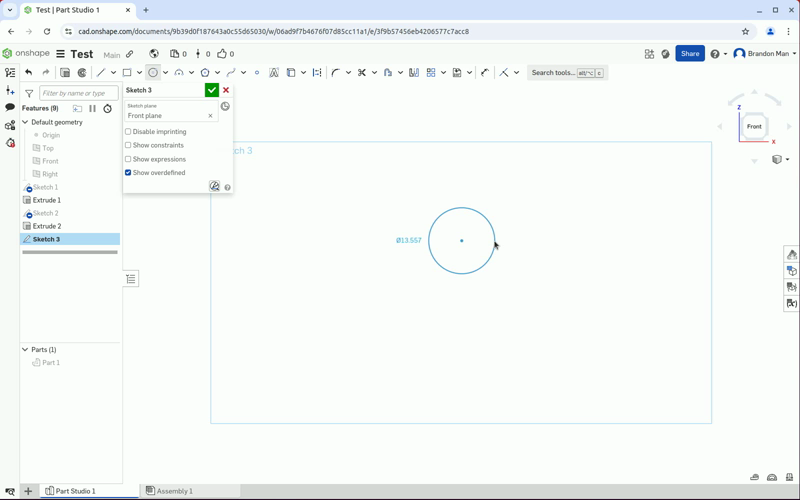
mouse_move(459, 249)
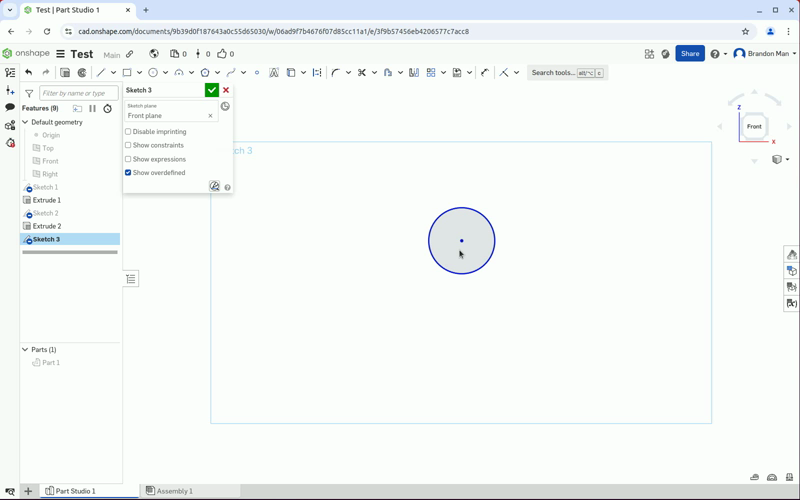
click(459, 249)
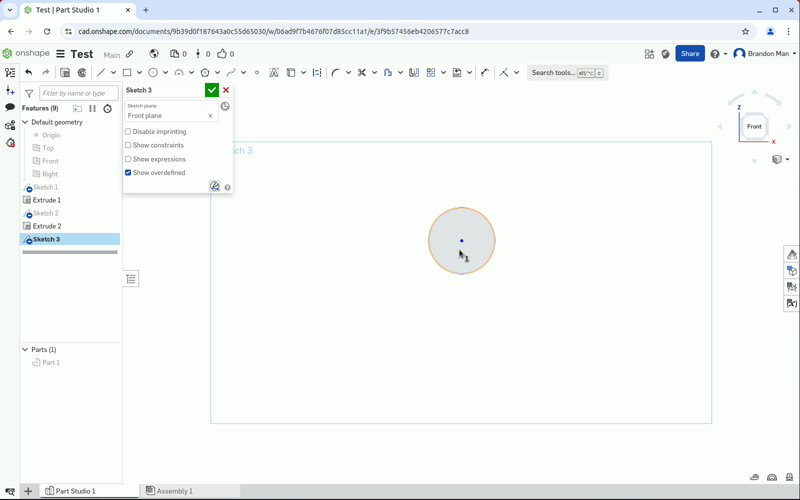
mouse_move(73, 352)
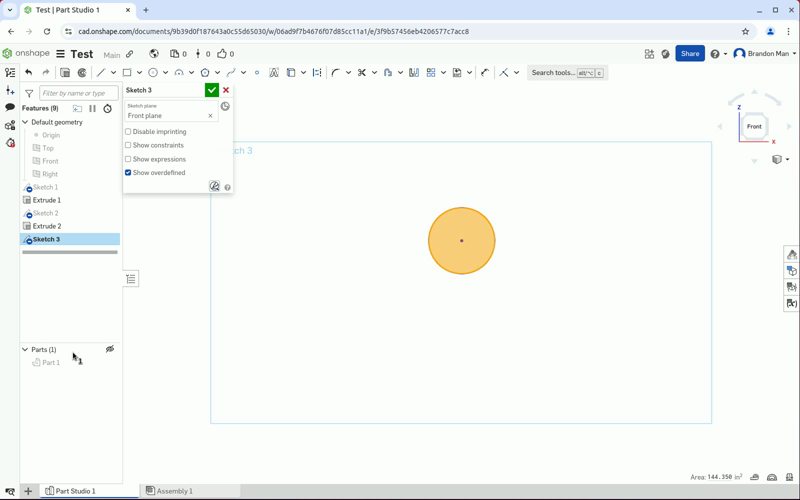
key(shift+y)
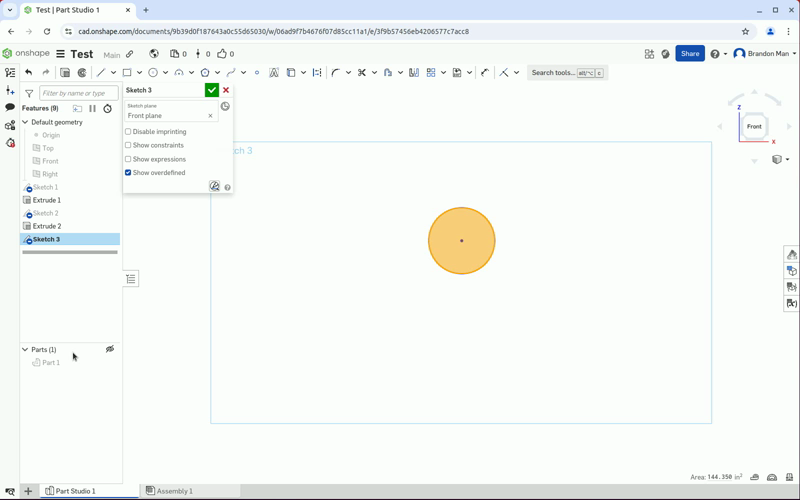
key(shift+e)
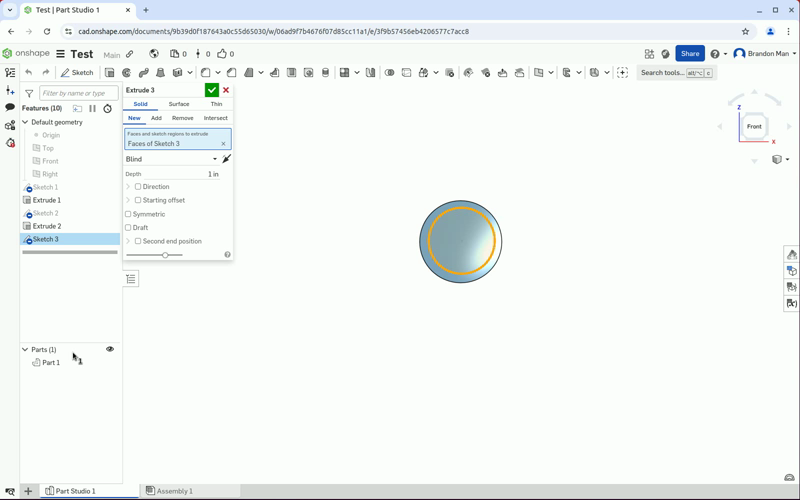
mouse_move(143, 106)
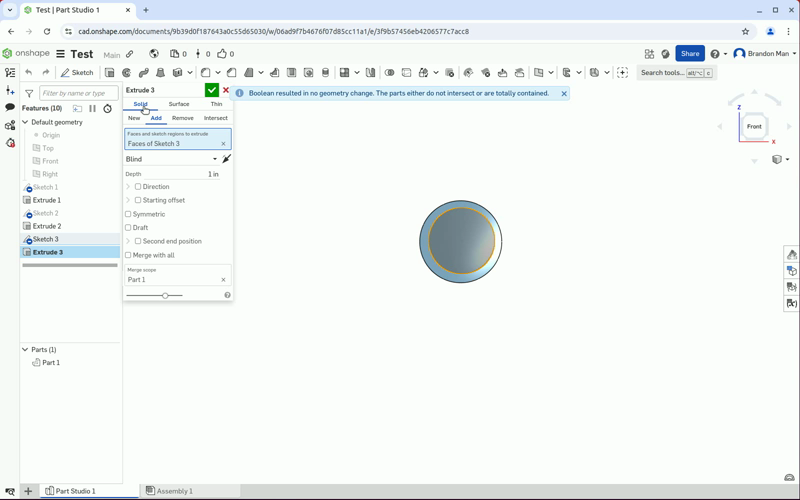
click(143, 106)
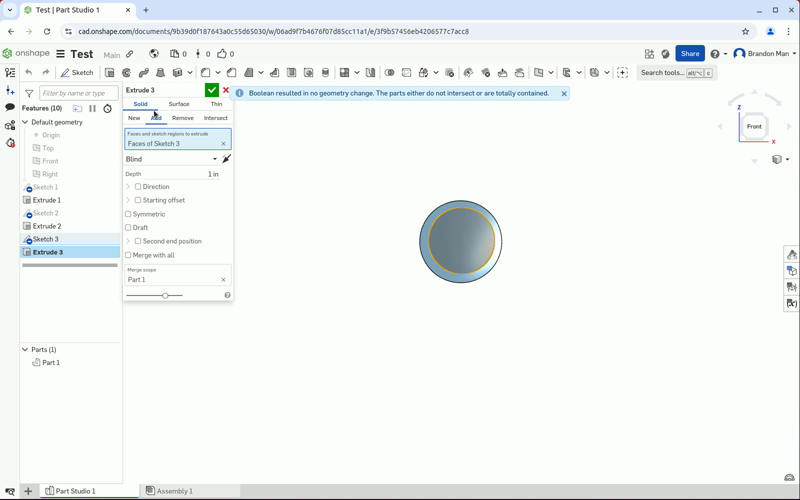
mouse_move(186, 120)
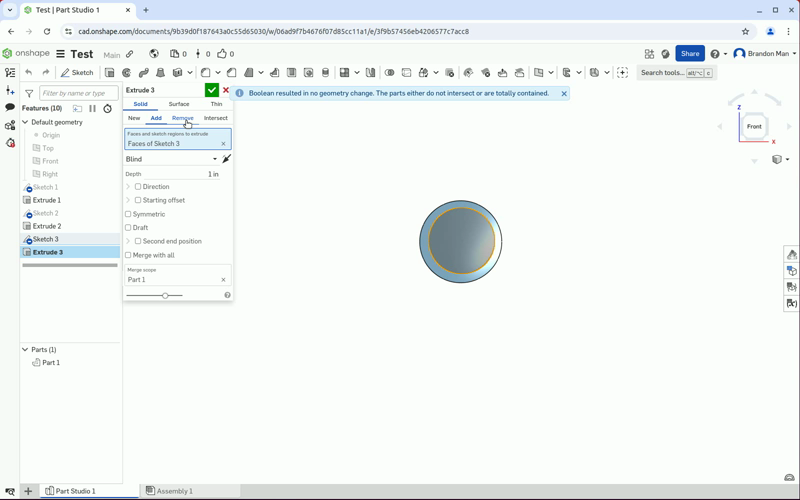
click(186, 120)
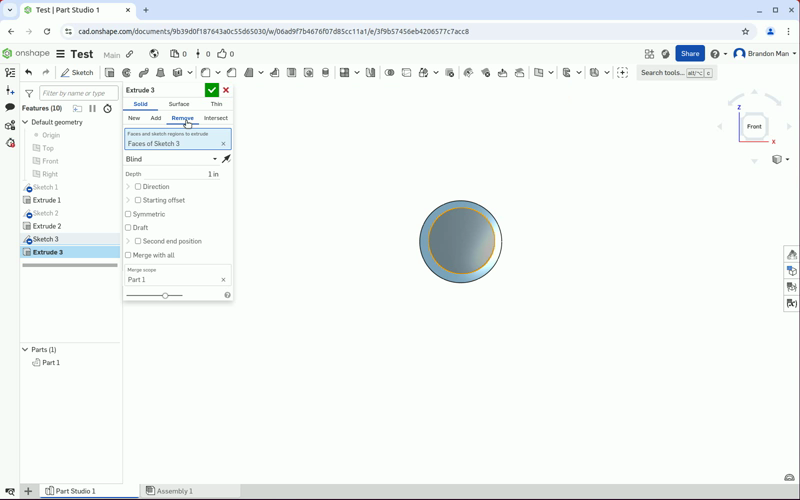
key(tab, 4)
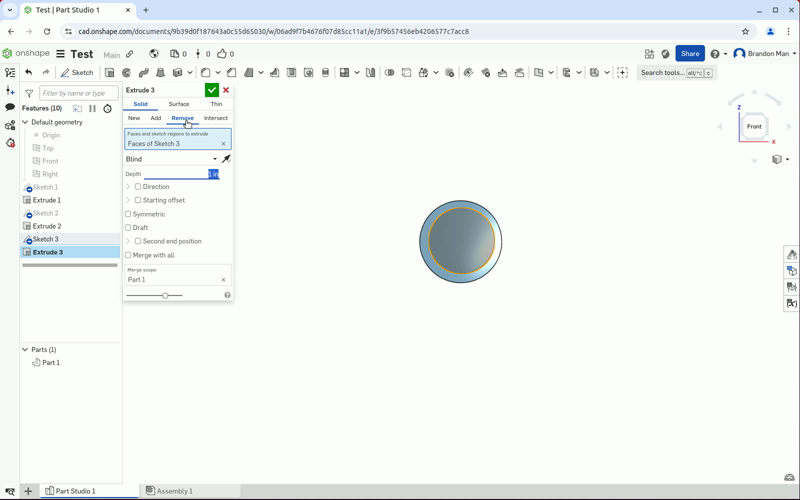
text(-16.128)
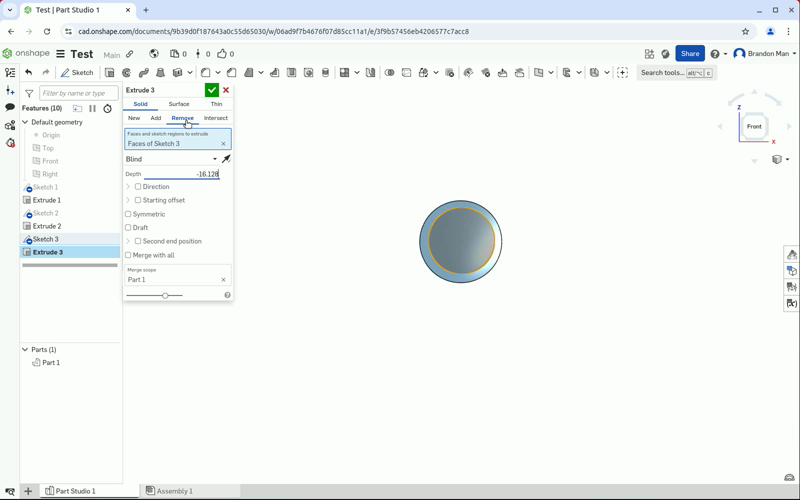
key(tab, 6)
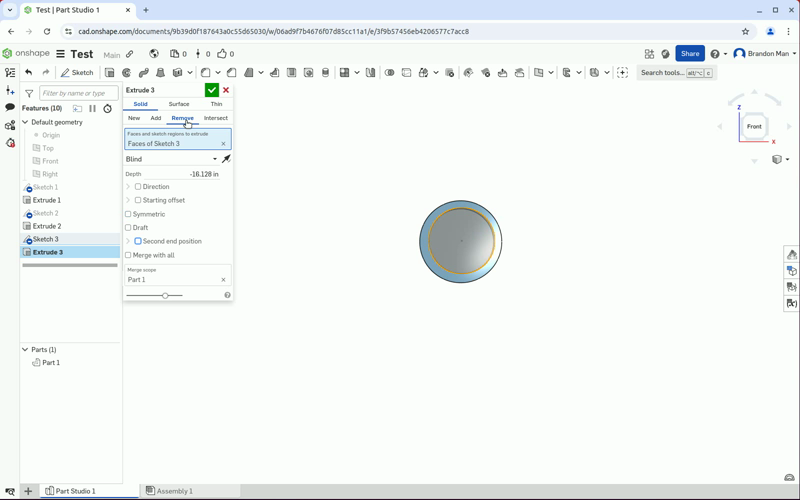
key(space)
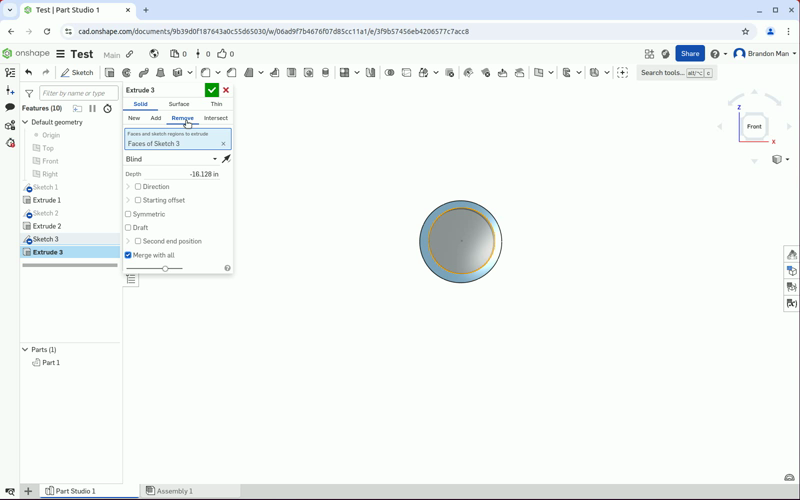
key(enter)
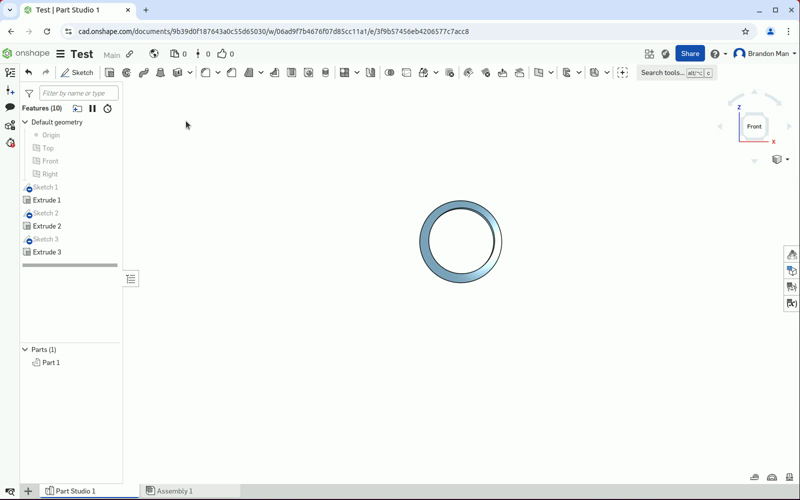
key(shift+h)
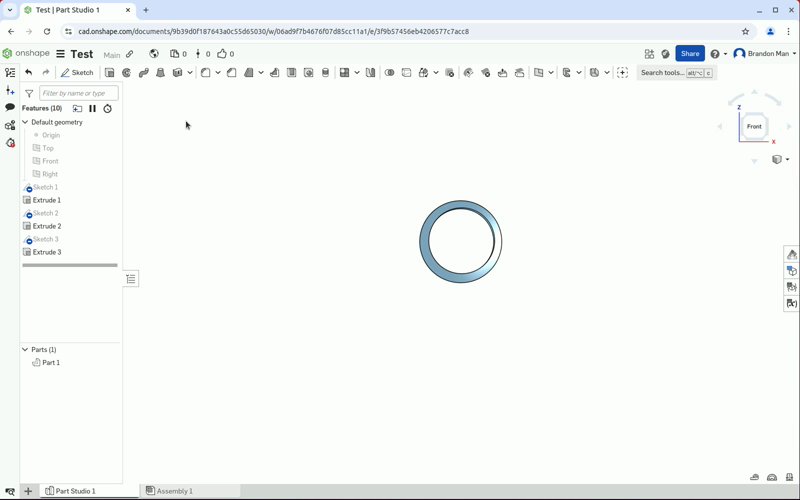
key(shift+h)
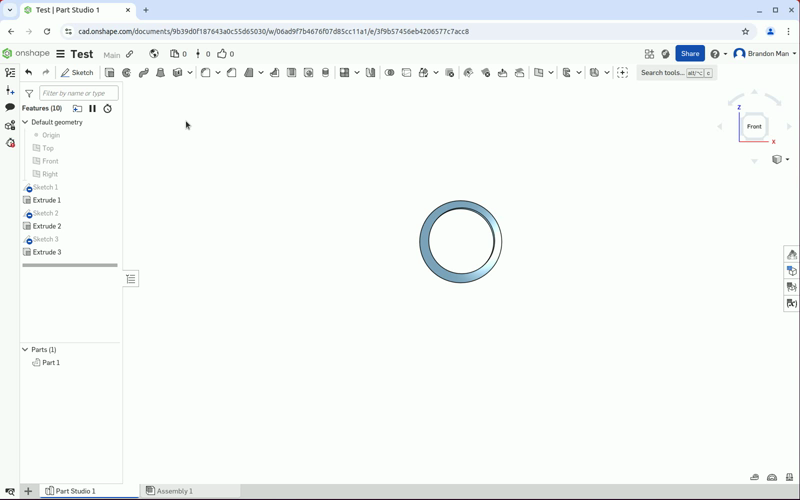
mouse_move(73, 189)
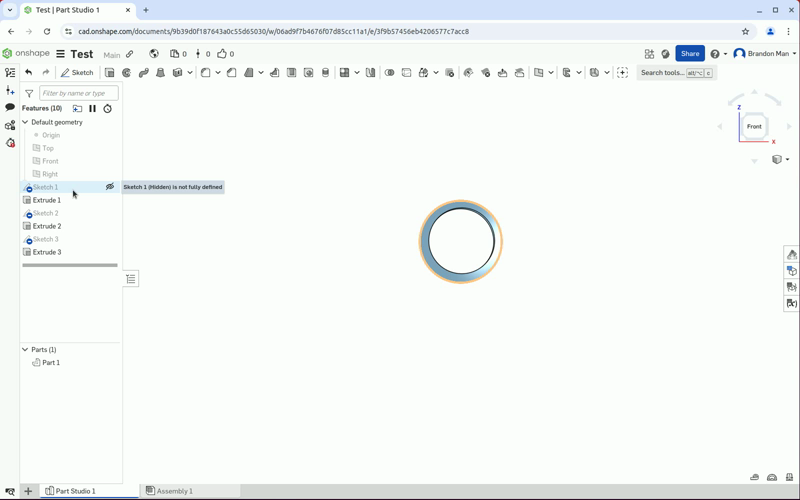
click(73, 189)
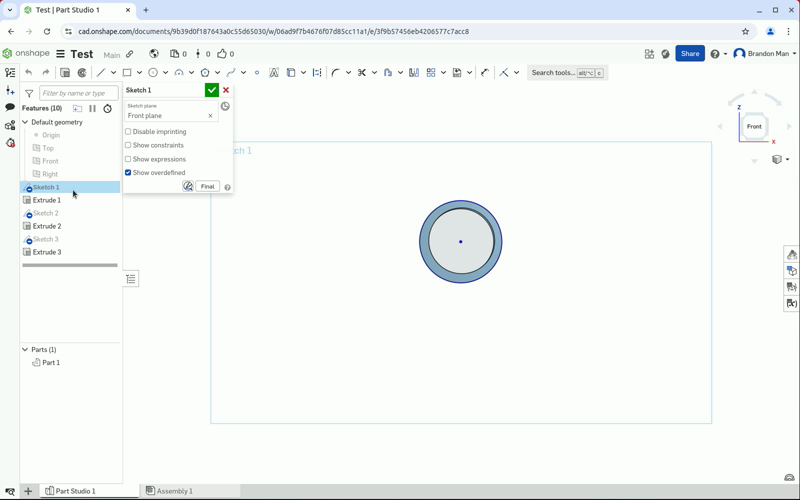
mouse_move(229, 92)
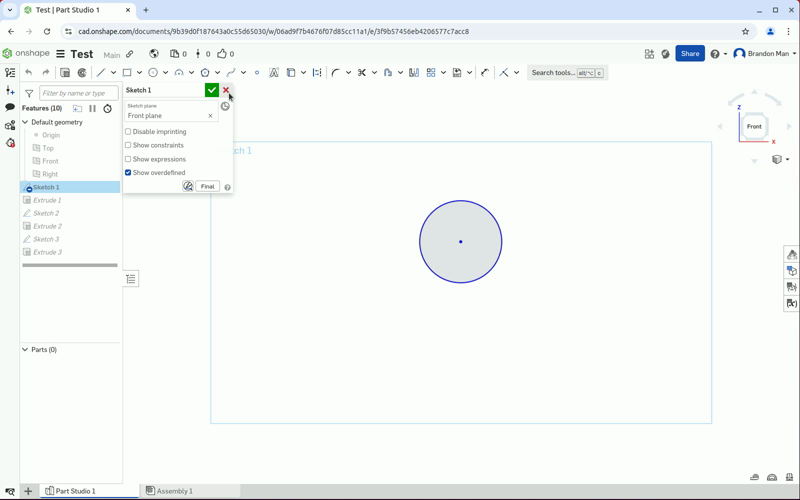
click(229, 92)
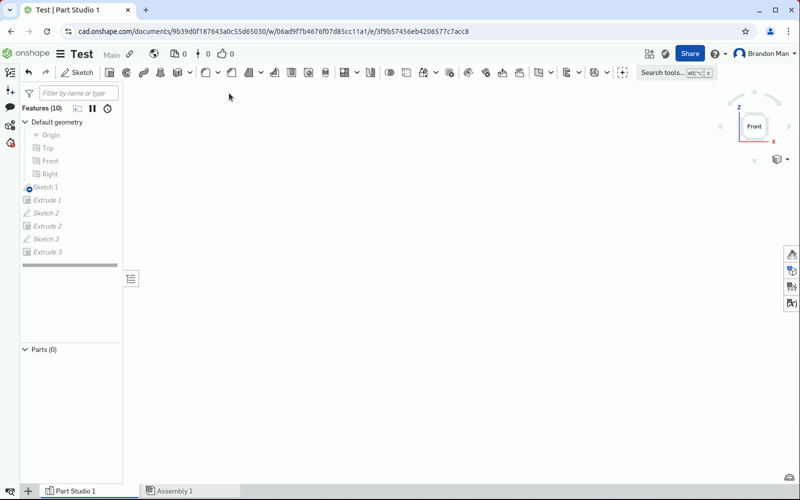
mouse_move(73, 352)
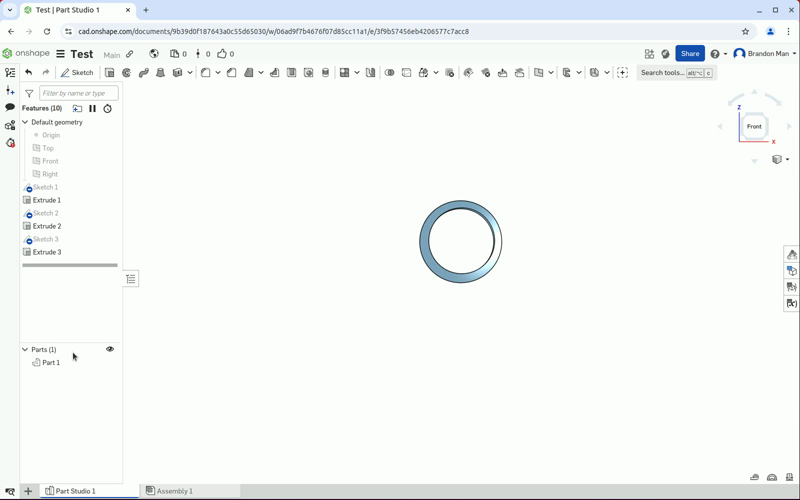
key(y)
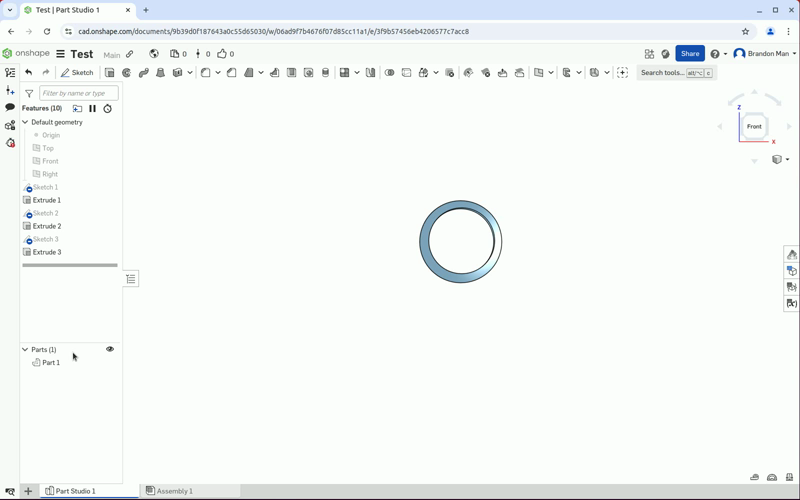
key(shift+p)
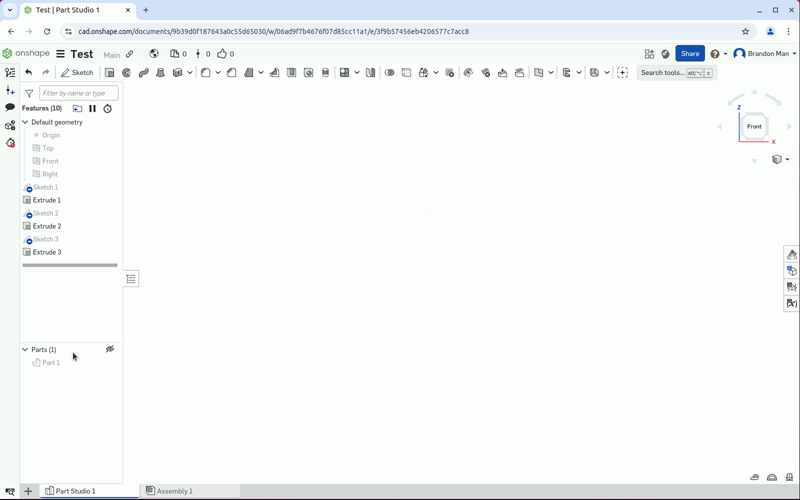
key(space)
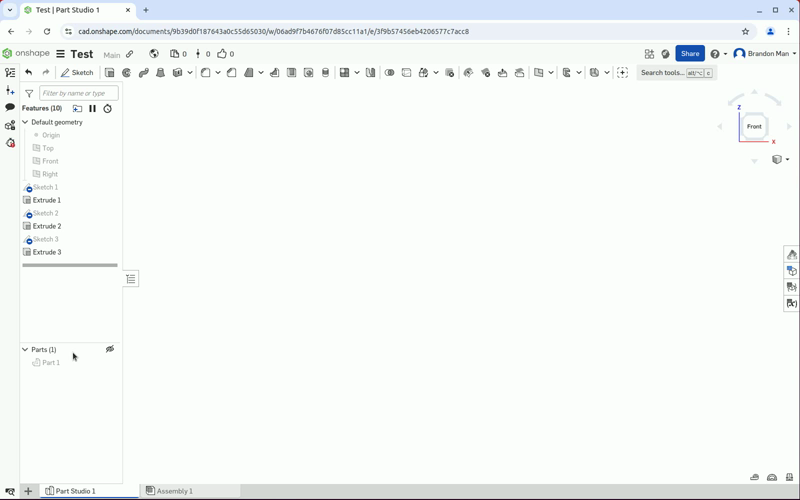
key_down(shift)
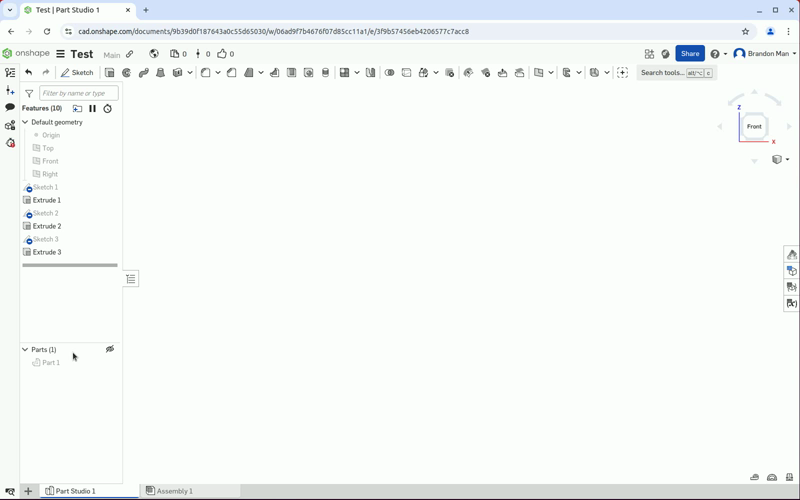
key(down)
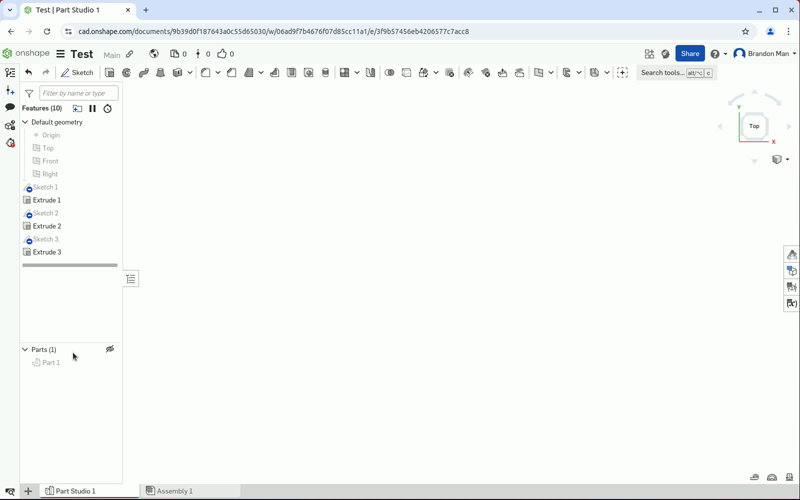
key_up(shift)
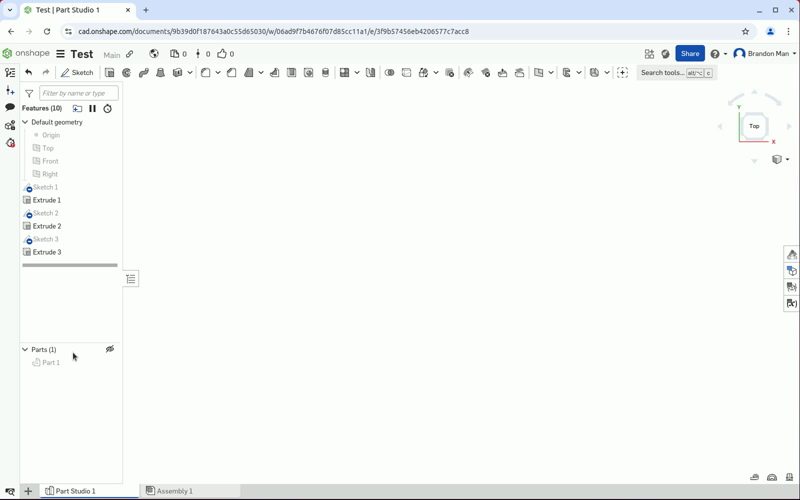
mouse_move(73, 352)
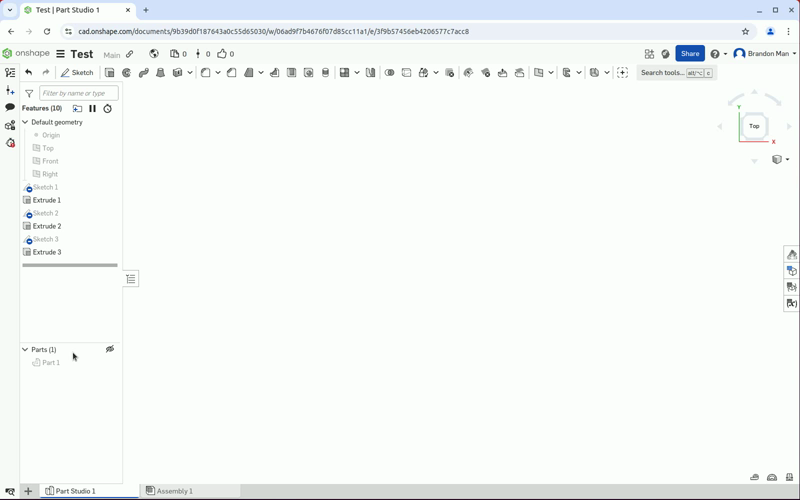
key(shift+y)
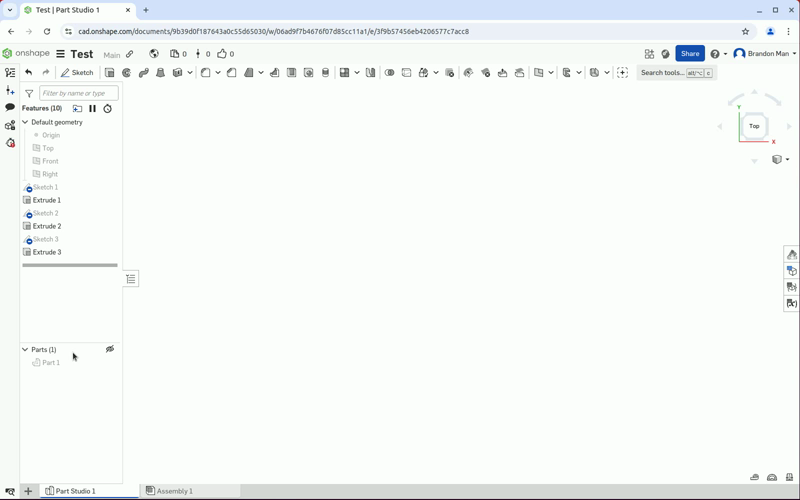
key(shift+s)
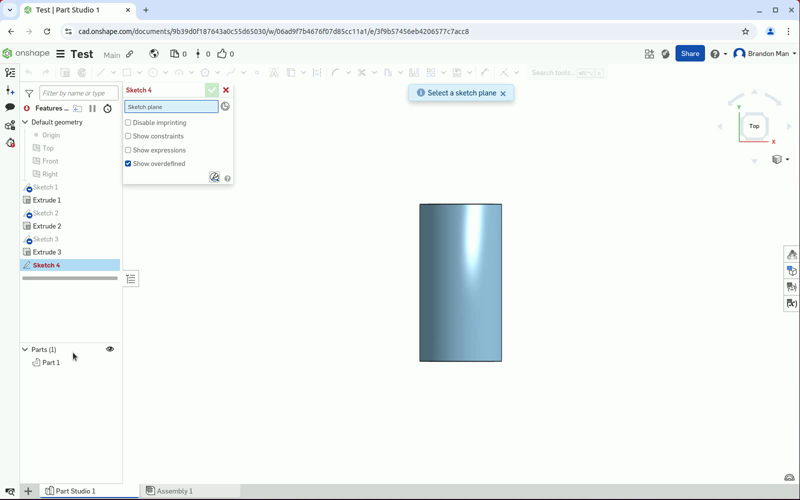
mouse_move(73, 150)
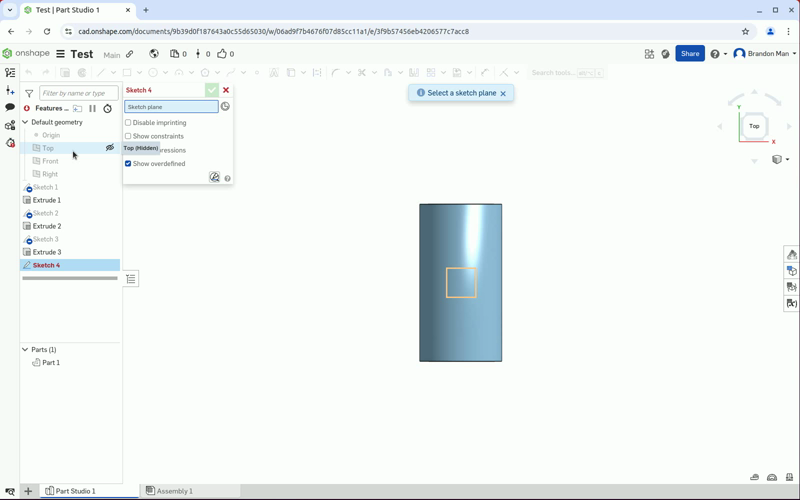
click(73, 150)
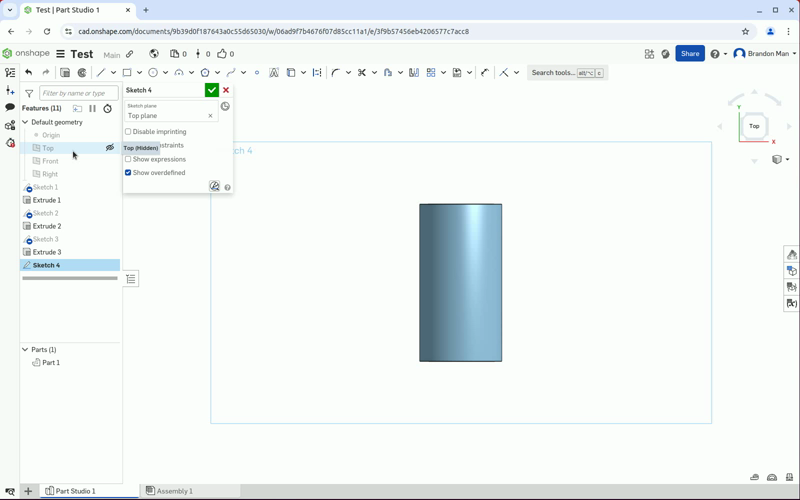
mouse_move(73, 352)
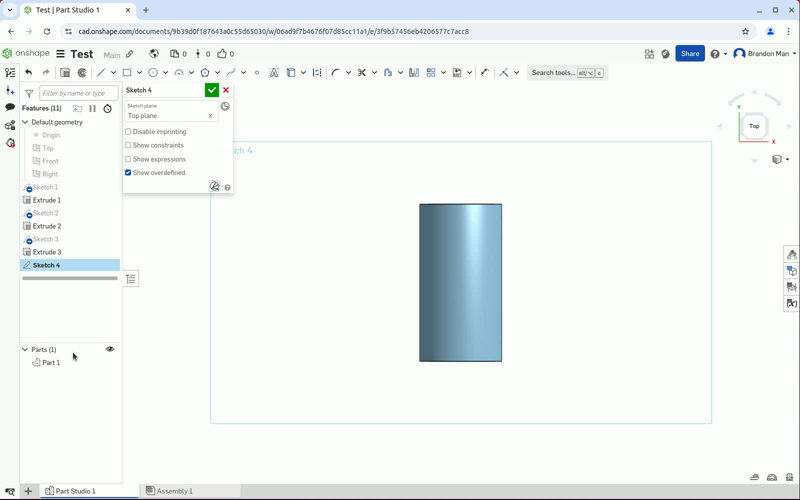
key(y)
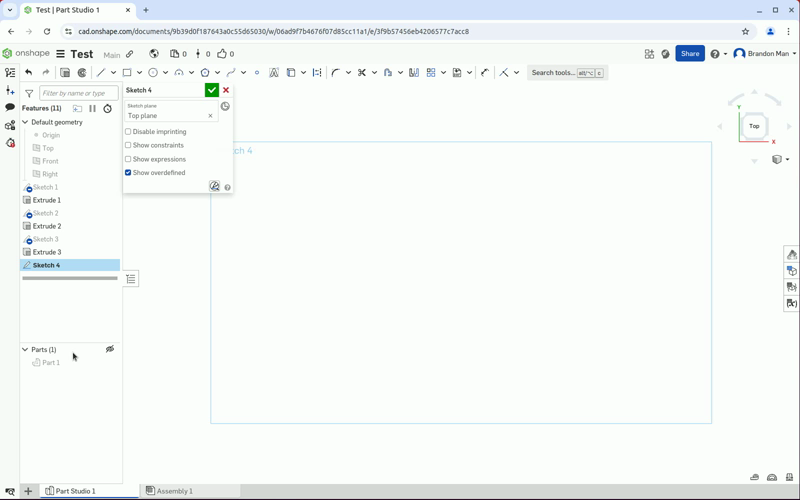
key(c)
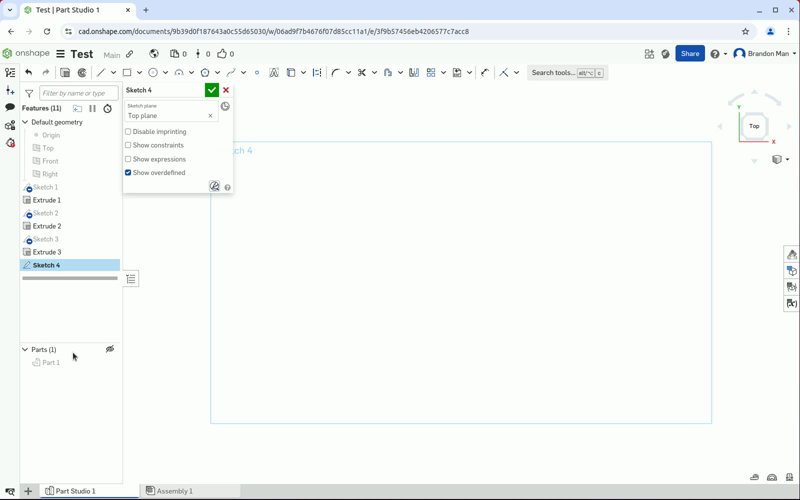
key_down(shift)
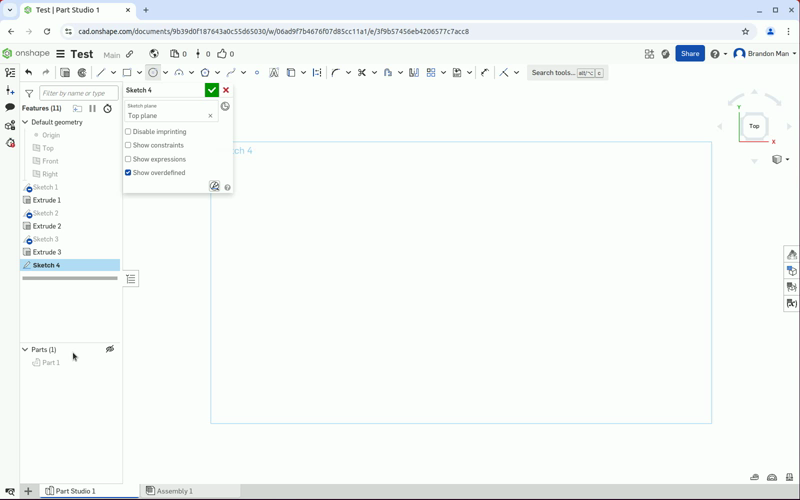
mouse_move(461, 282)
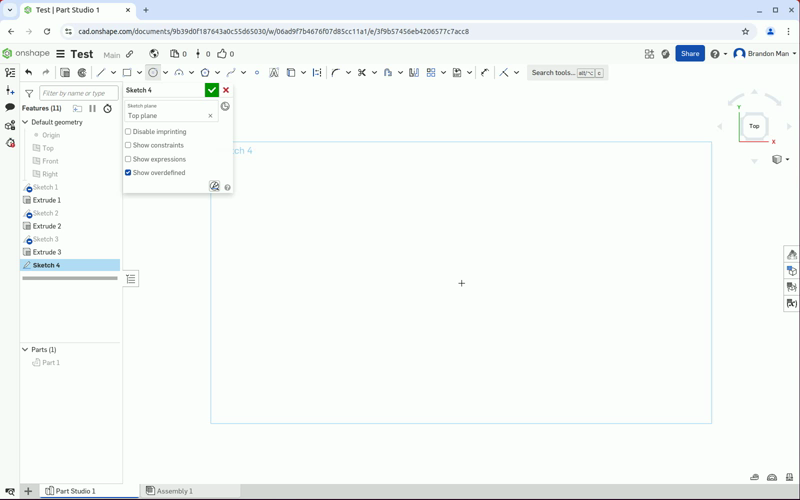
click(461, 282)
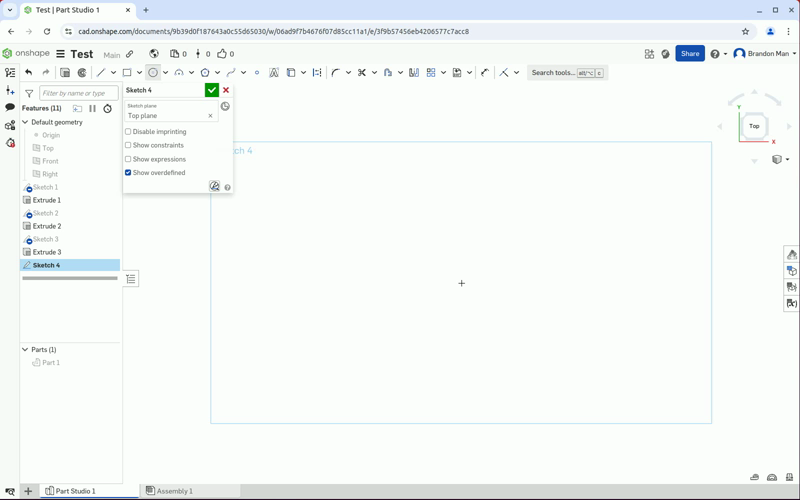
key_up(shift)
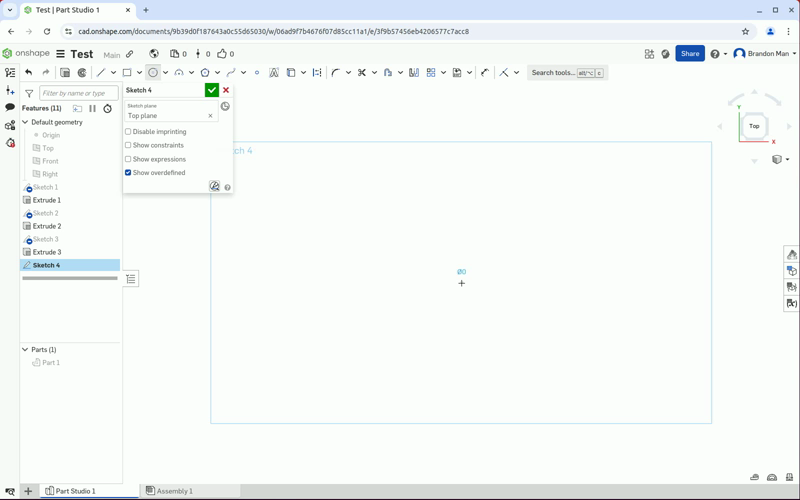
mouse_move(503, 282)
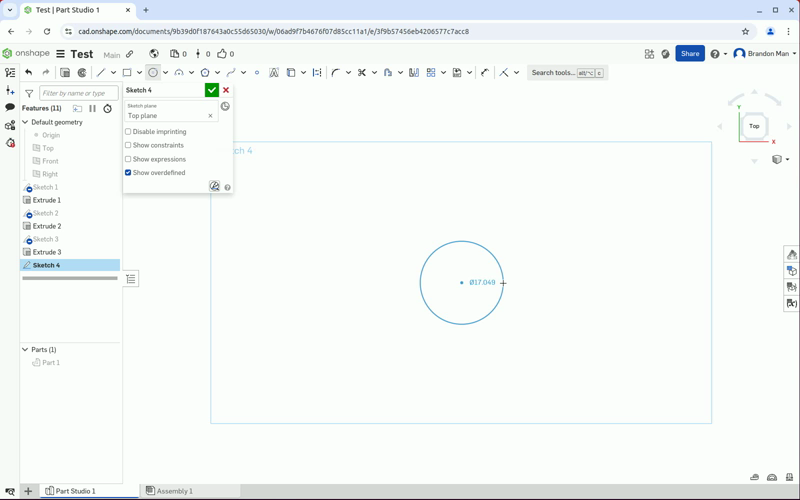
click(503, 282)
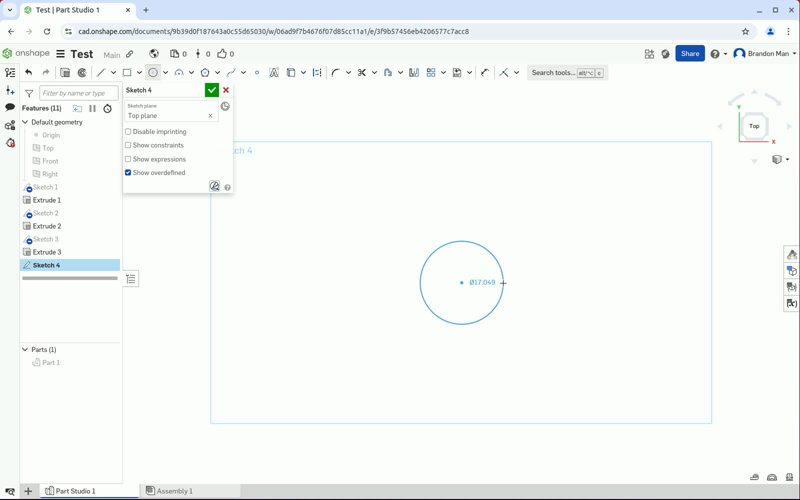
key(esc)
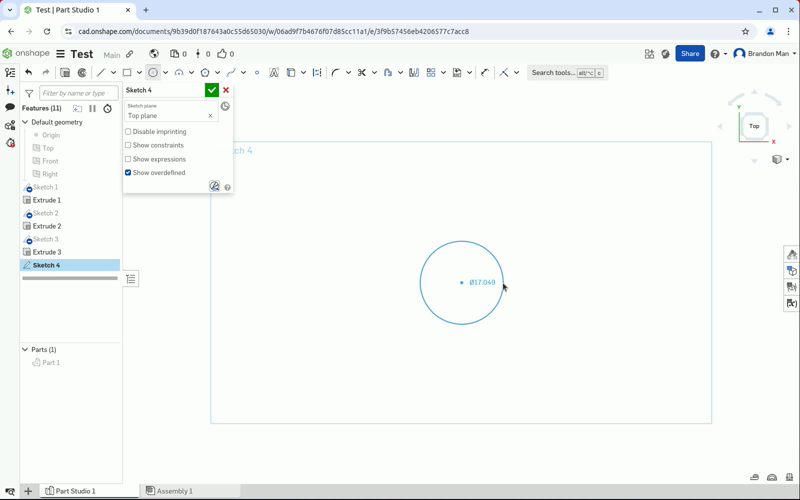
mouse_move(449, 254)
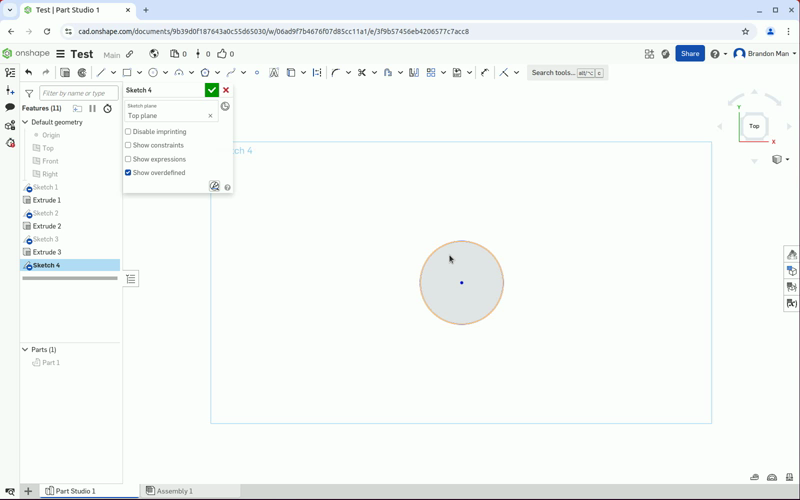
click(449, 254)
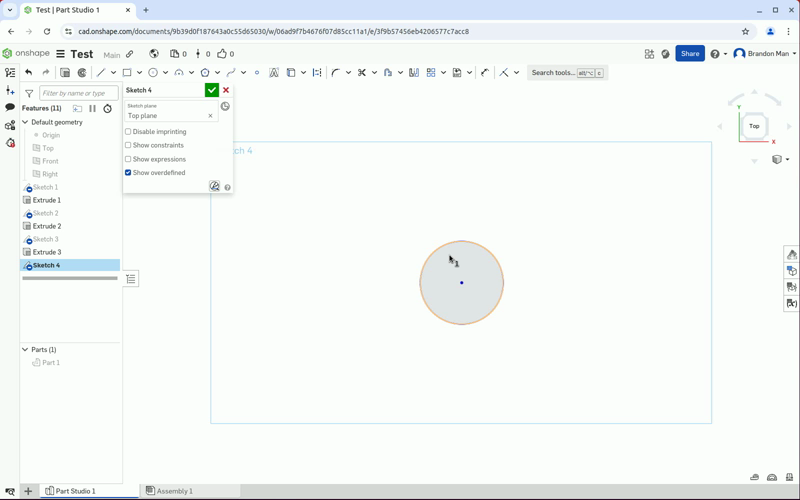
mouse_move(73, 352)
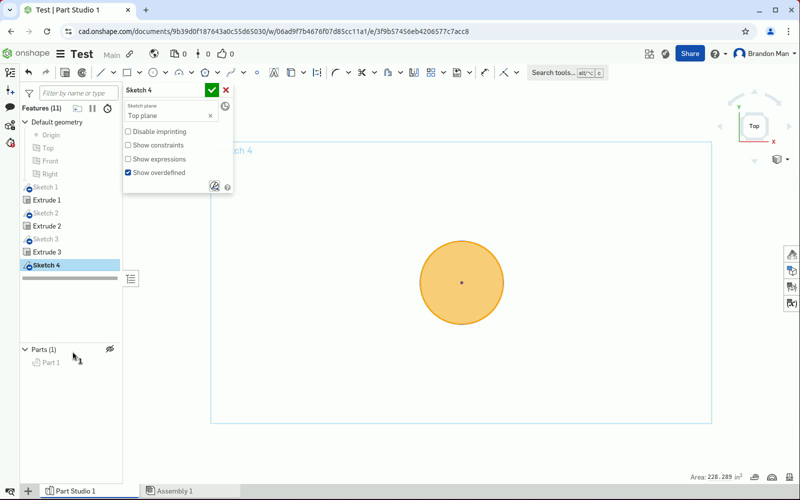
key(shift+y)
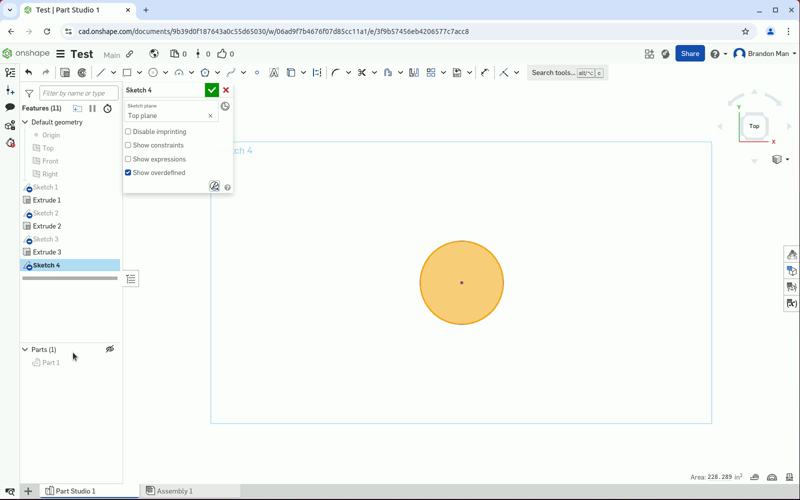
key(shift+e)
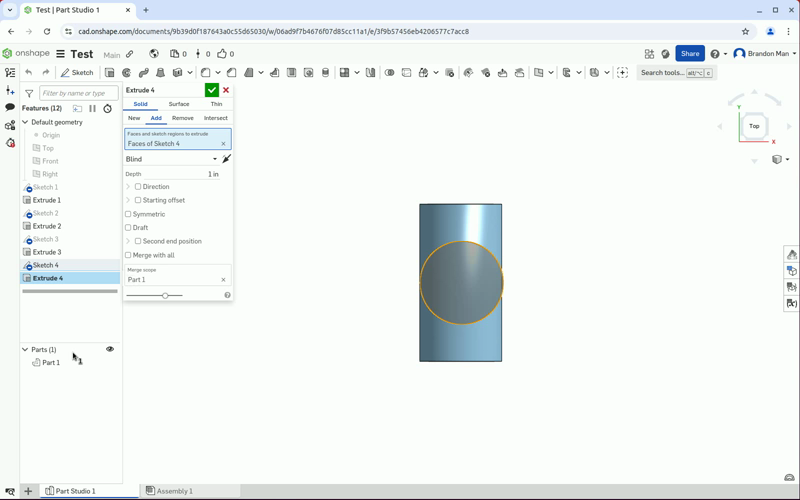
mouse_move(143, 106)
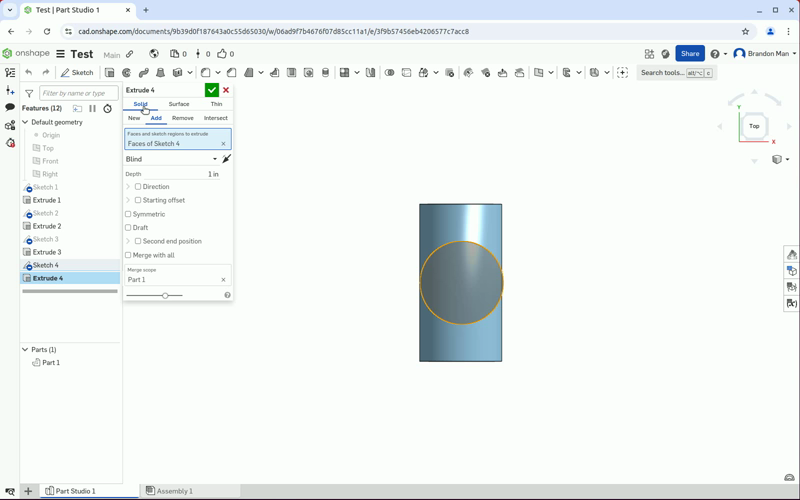
click(143, 106)
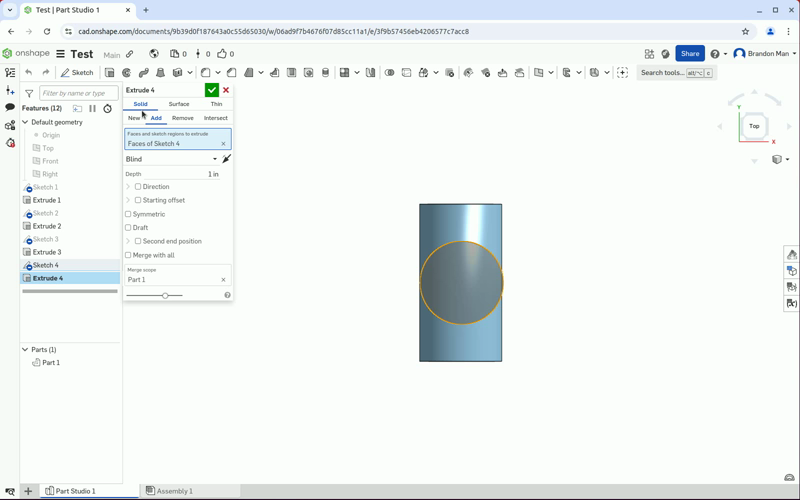
mouse_move(137, 120)
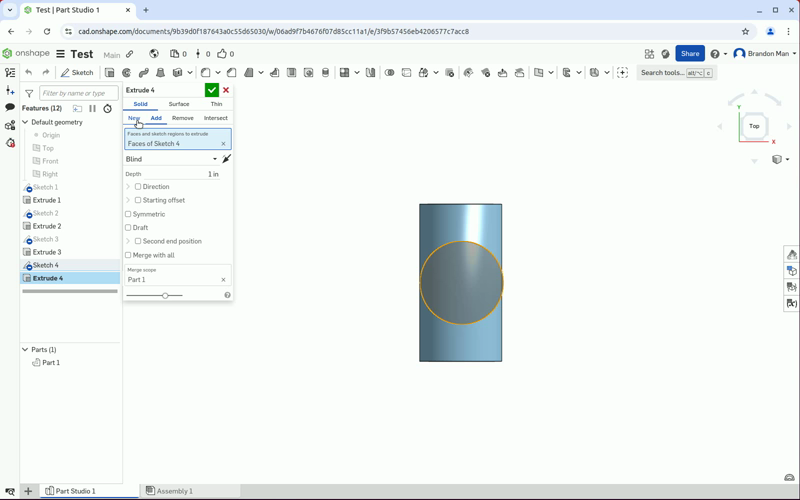
click(137, 120)
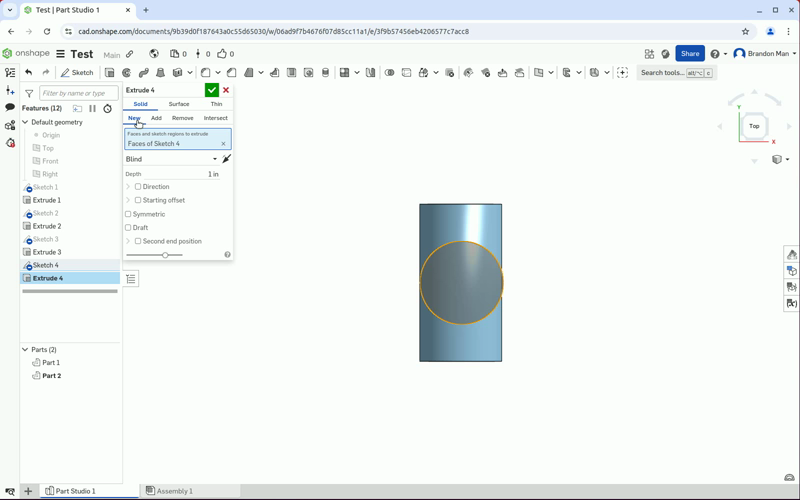
key(tab, 4)
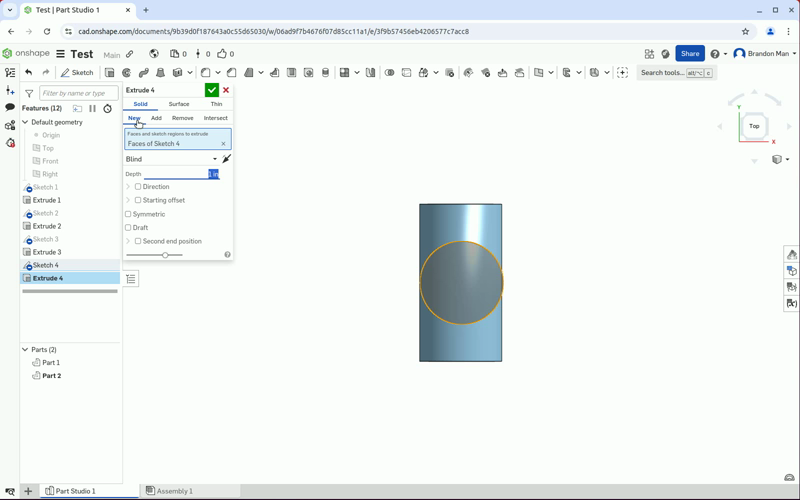
text(23.108)
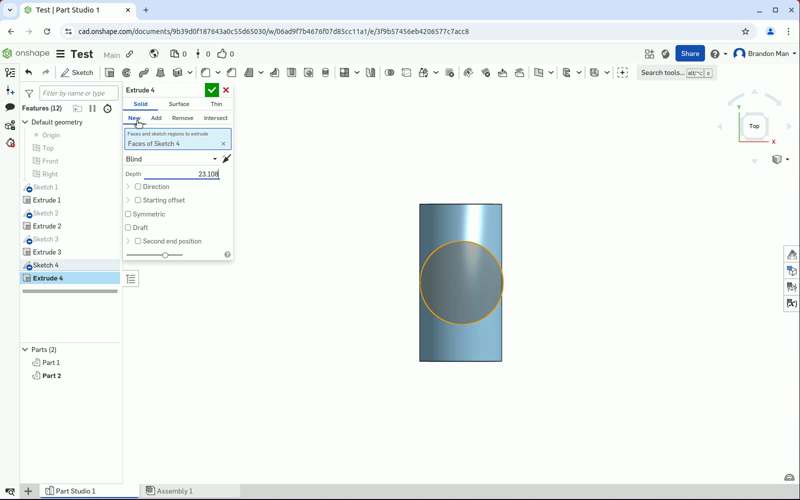
key(enter)
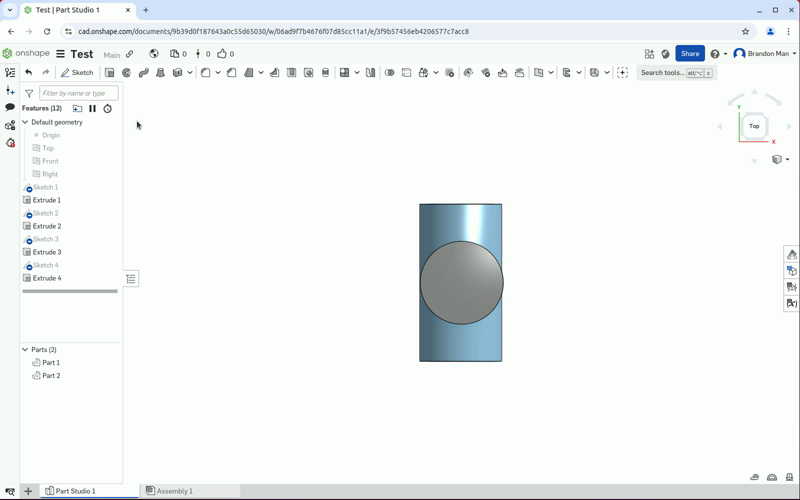
key(shift+h)
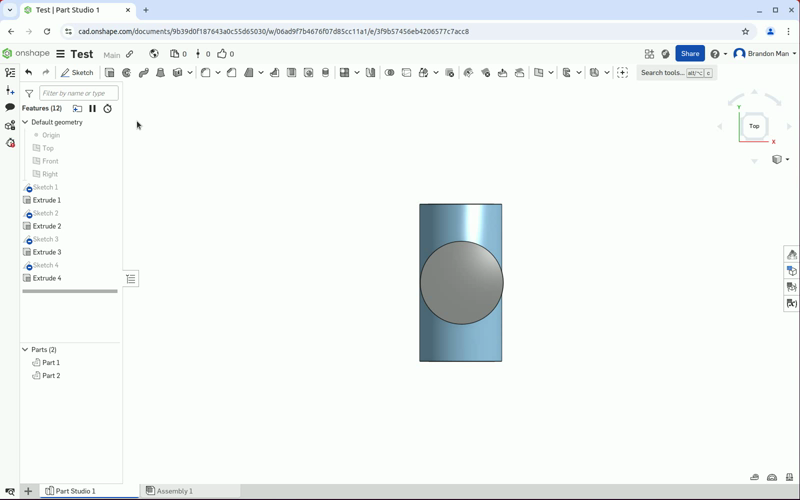
key(shift+h)
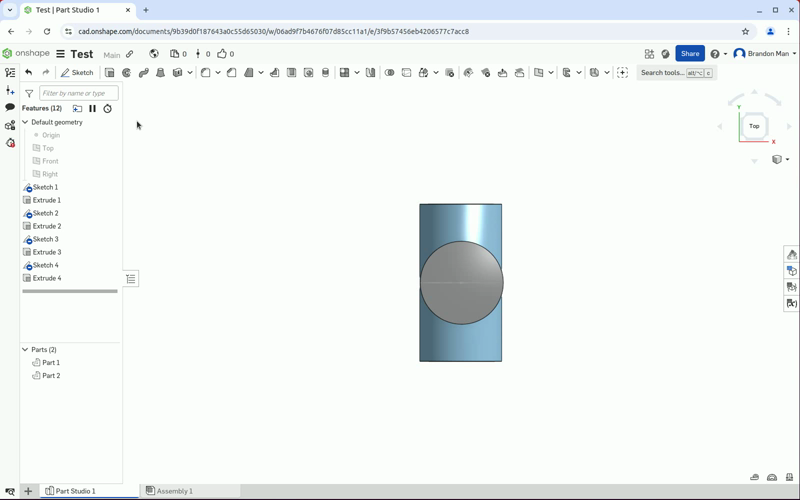
mouse_move(73, 189)
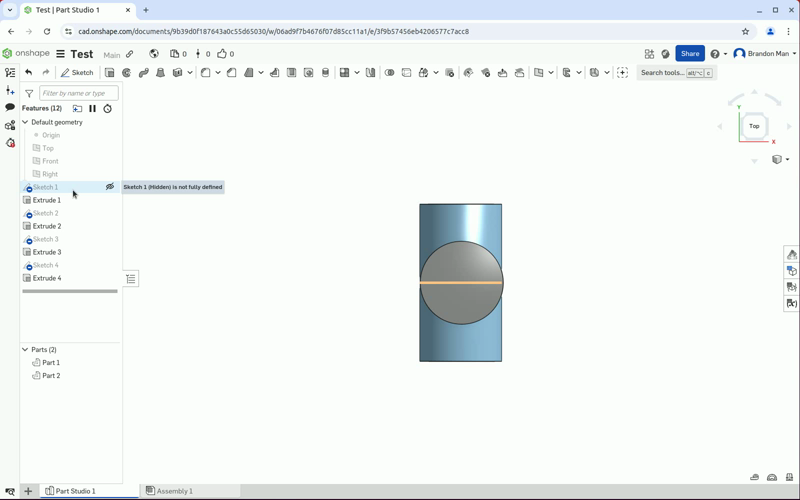
click(73, 189)
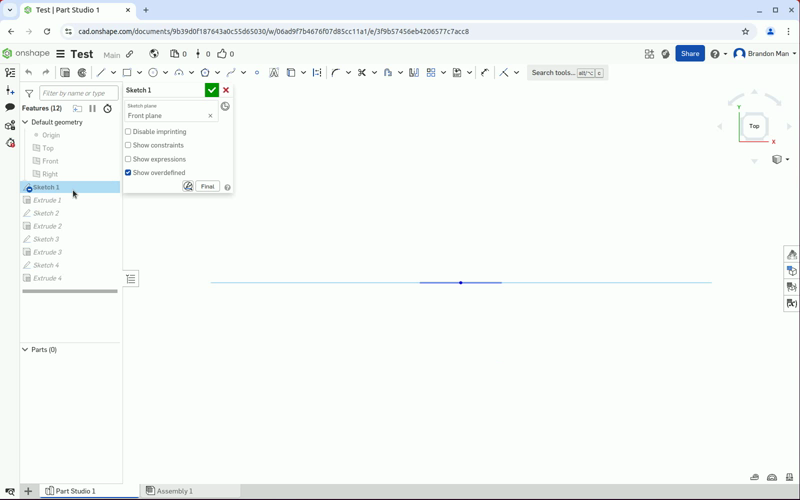
mouse_move(229, 92)
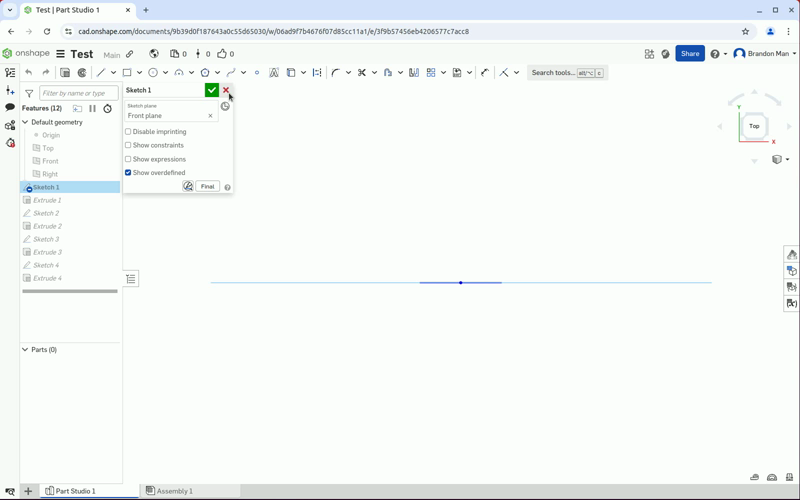
click(229, 92)
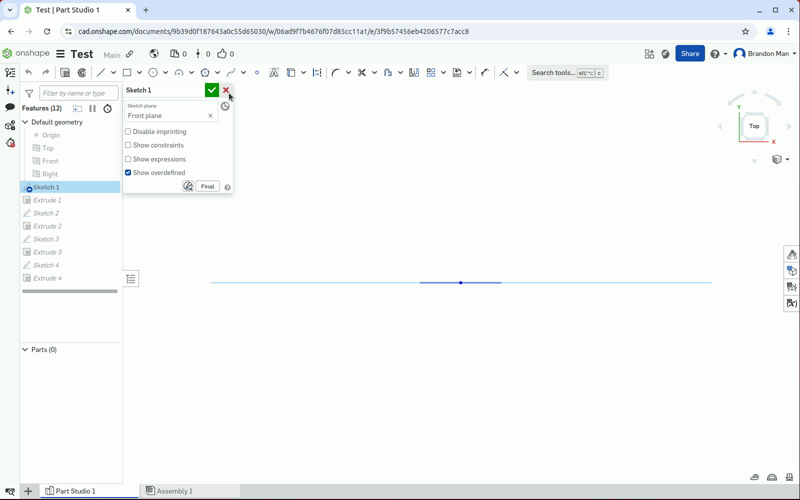
key(shift+s)
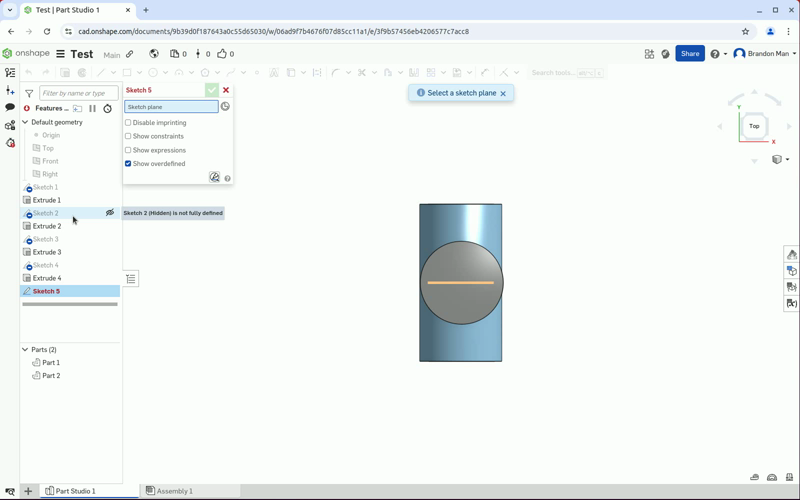
scroll(3)
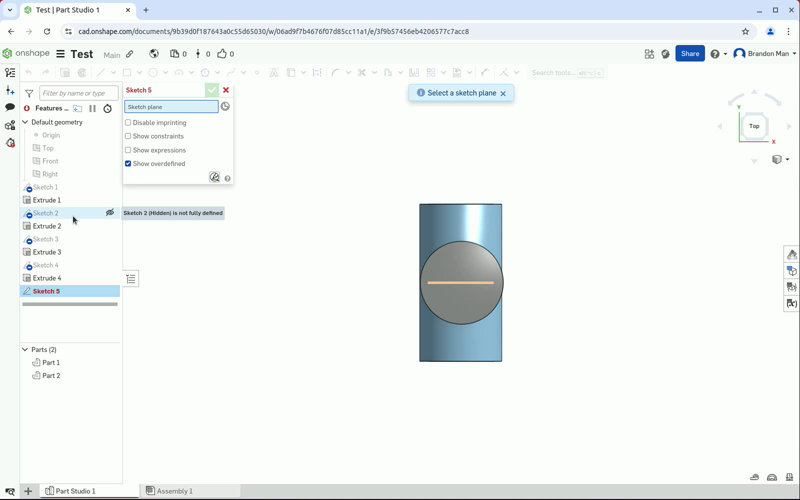
mouse_move(73, 150)
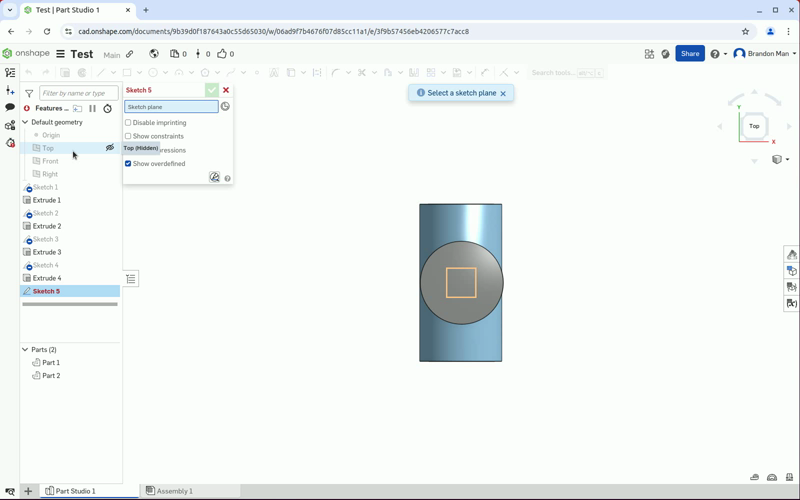
click(73, 150)
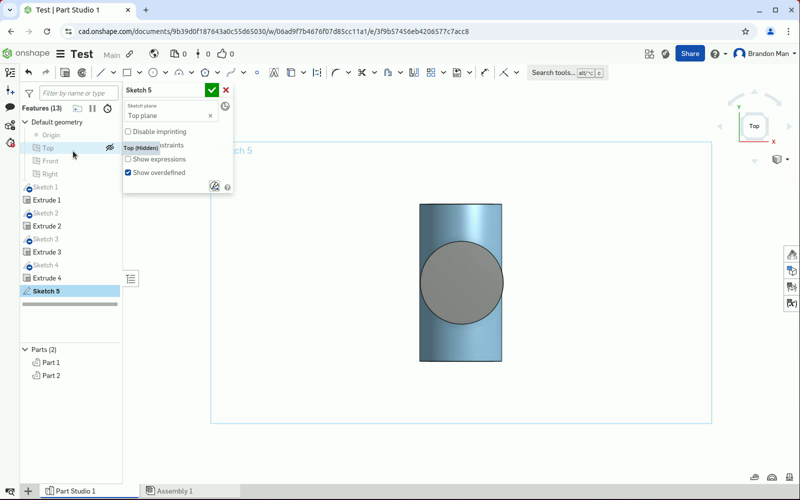
mouse_move(73, 352)
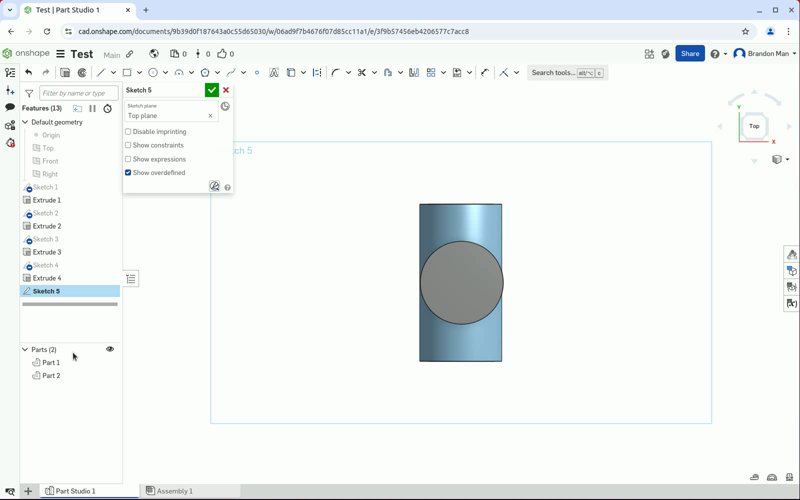
key(y)
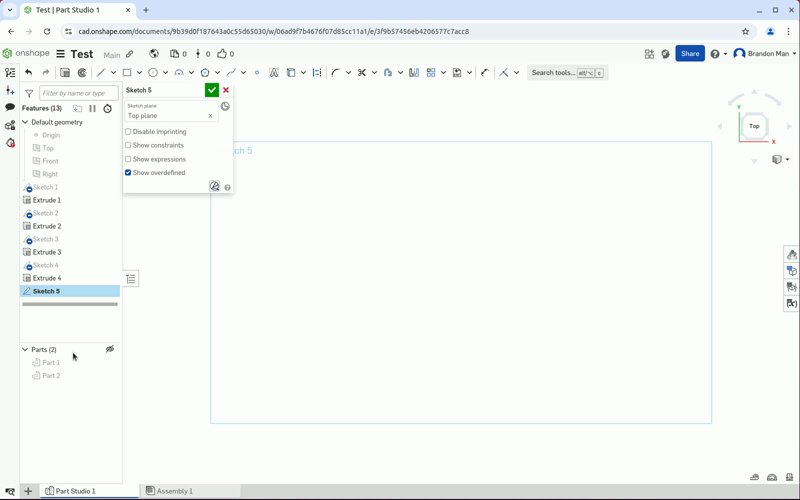
key(c)
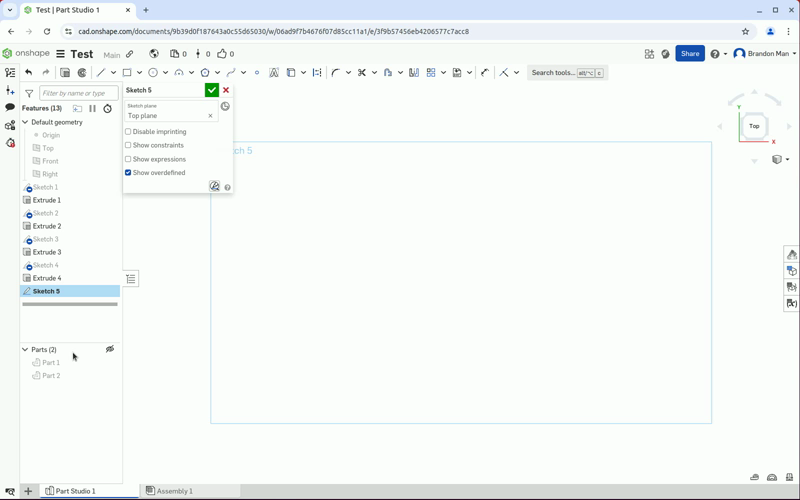
key_down(shift)
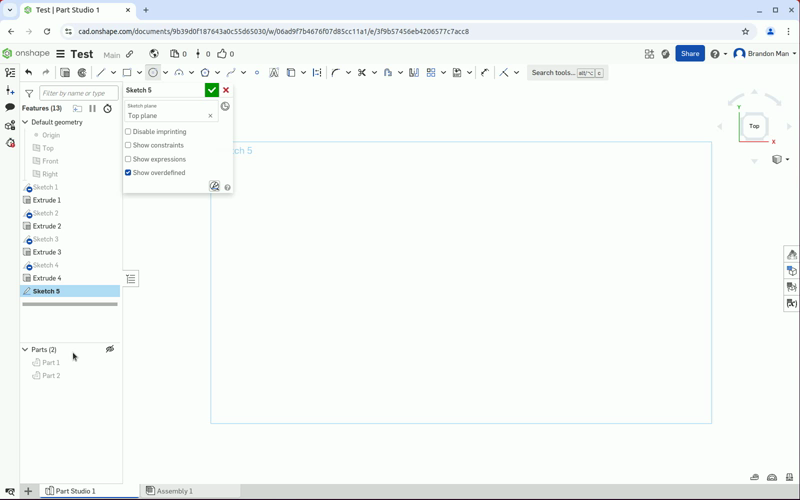
mouse_move(461, 282)
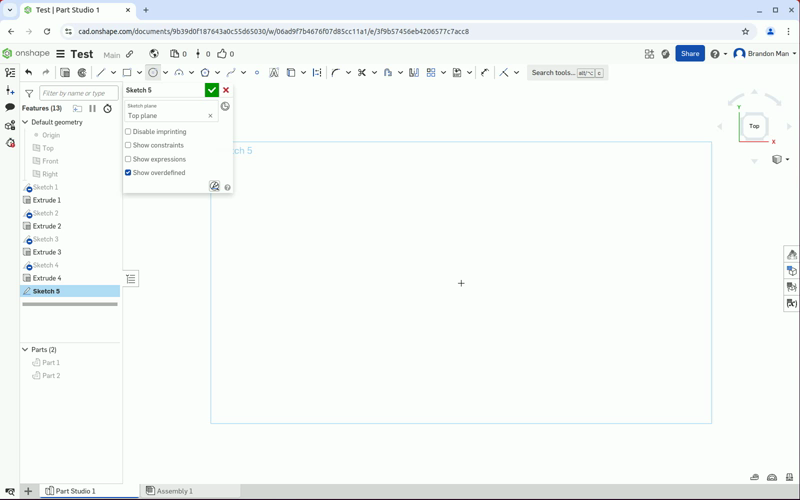
click(461, 282)
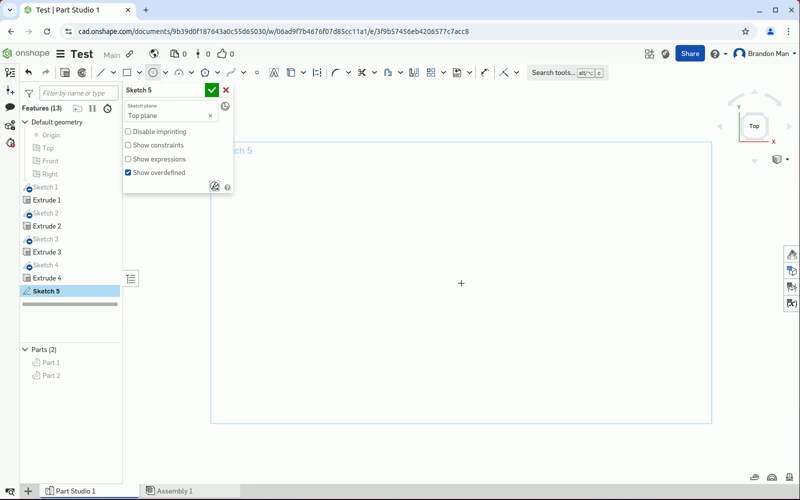
key_up(shift)
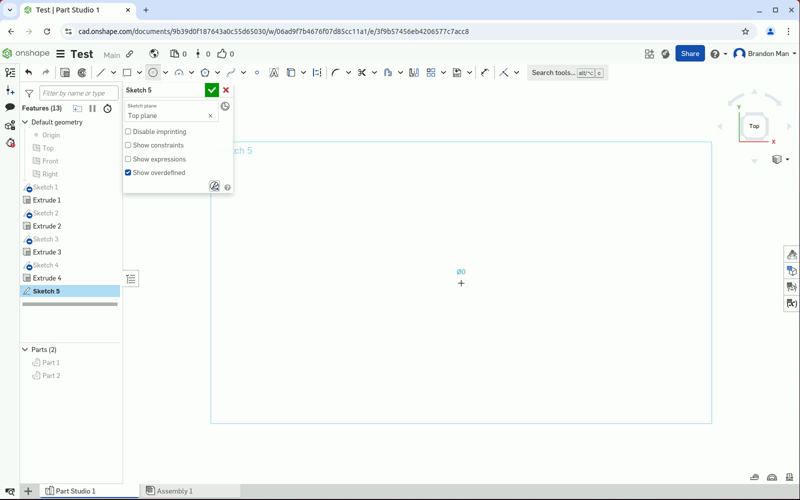
mouse_move(490, 282)
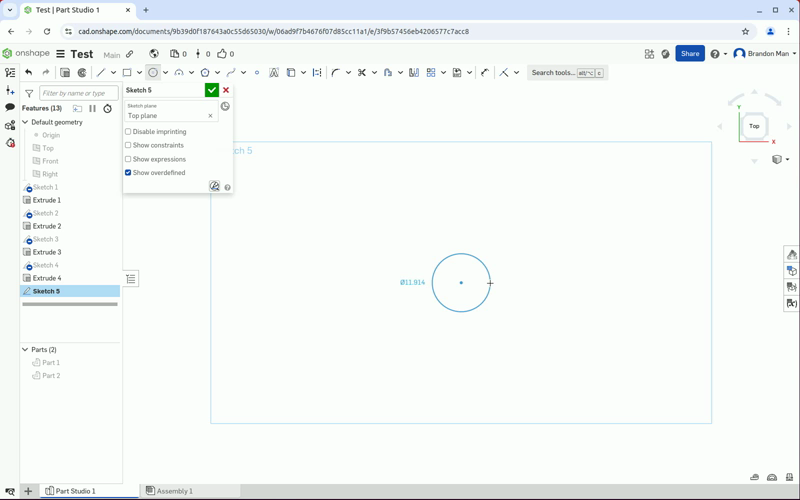
click(490, 282)
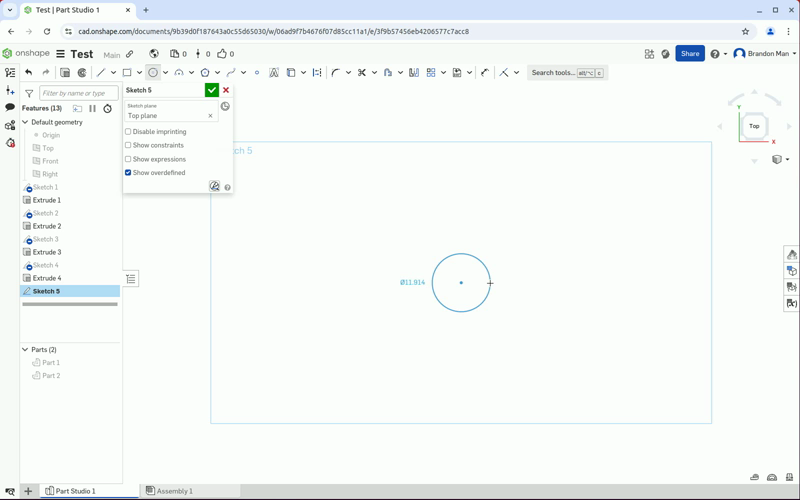
key(esc)
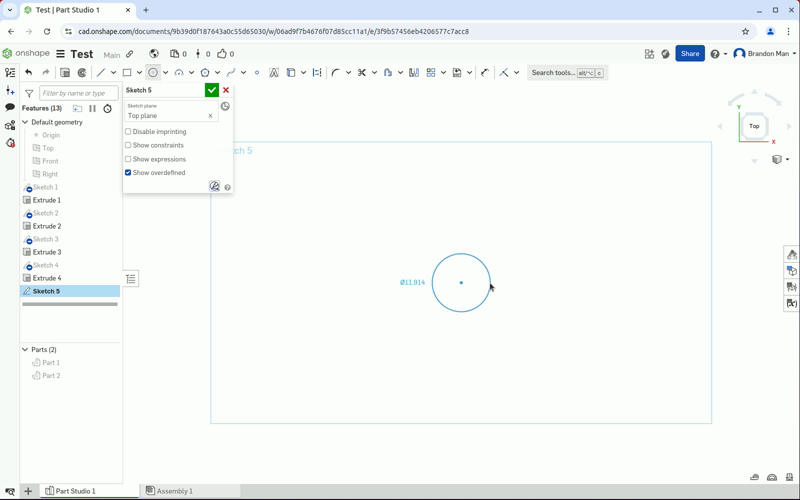
mouse_move(476, 267)
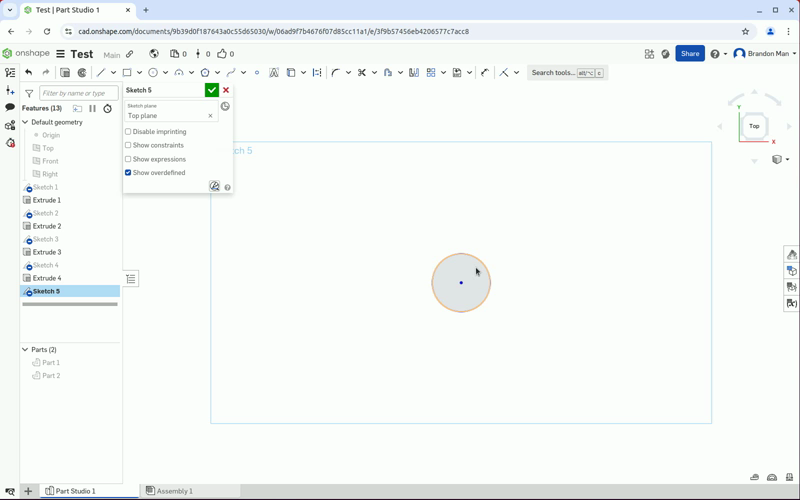
click(476, 267)
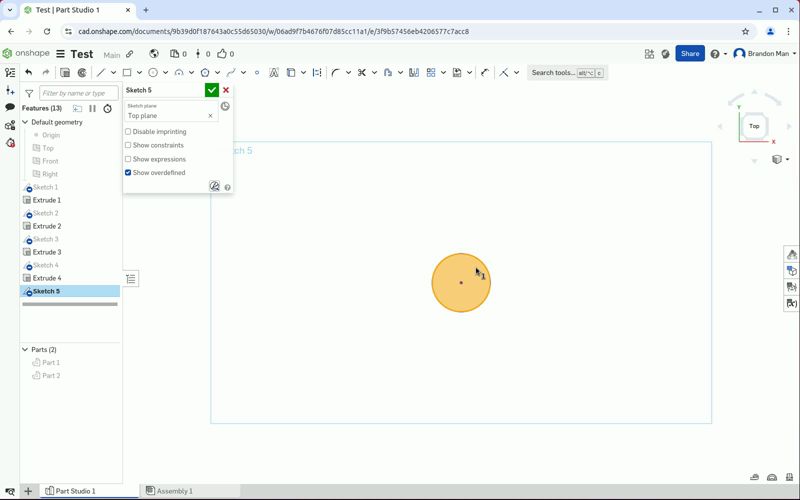
mouse_move(73, 352)
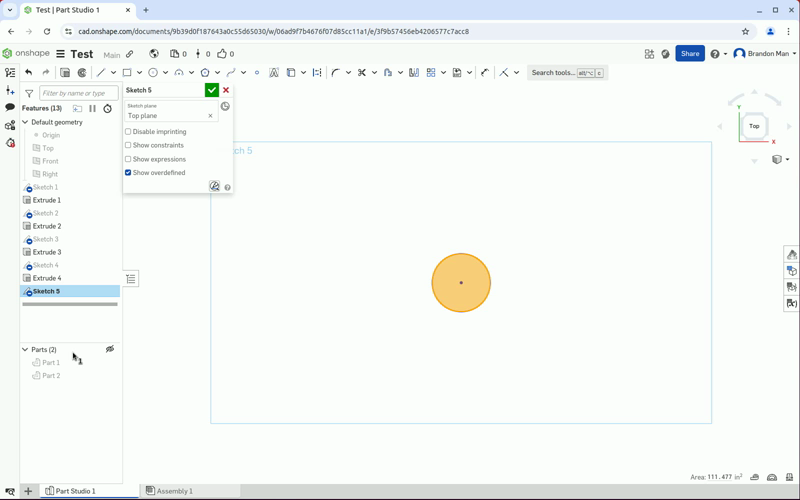
key(shift+y)
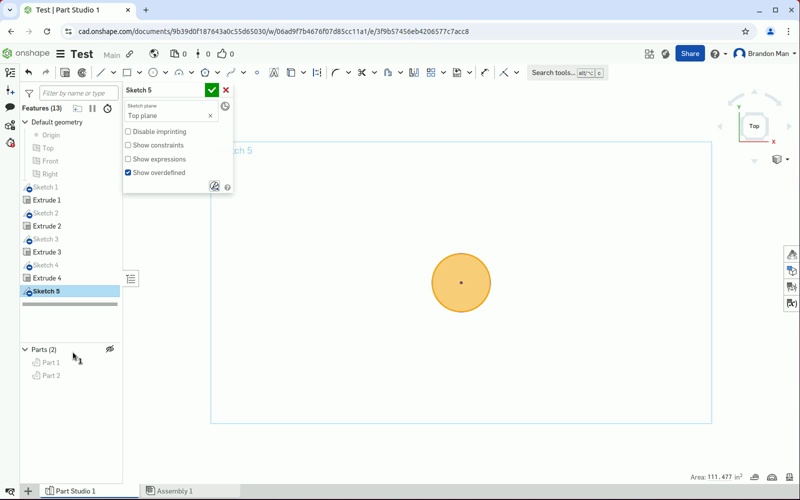
key(shift+e)
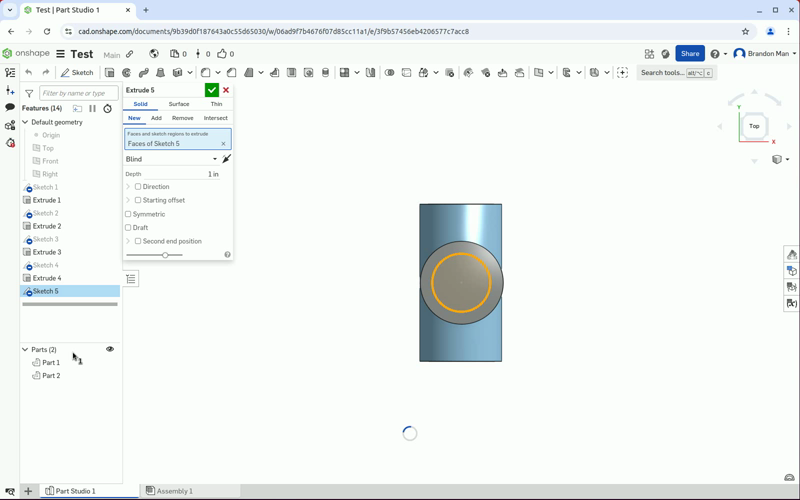
mouse_move(143, 106)
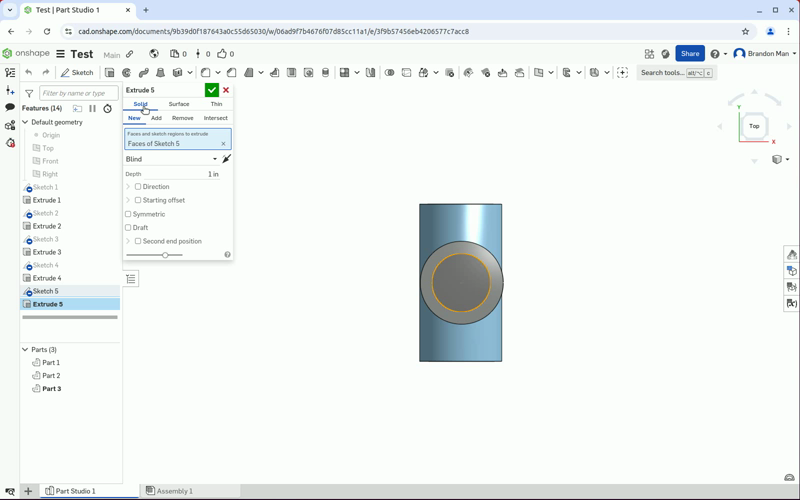
click(143, 106)
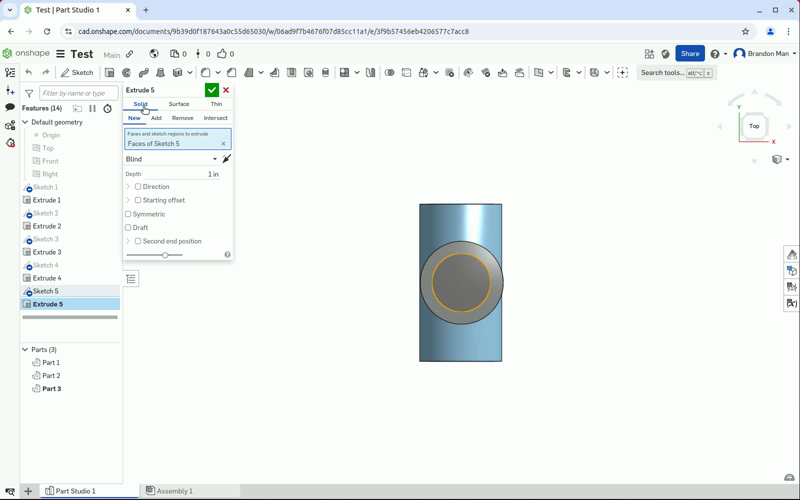
mouse_move(186, 120)
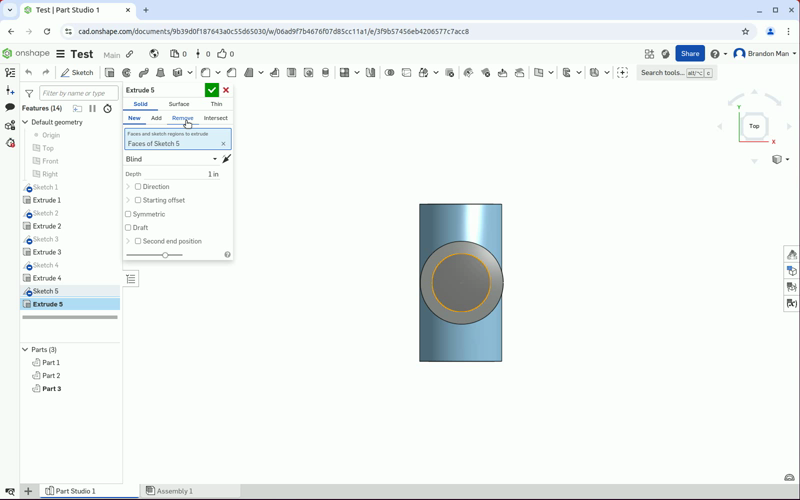
click(186, 120)
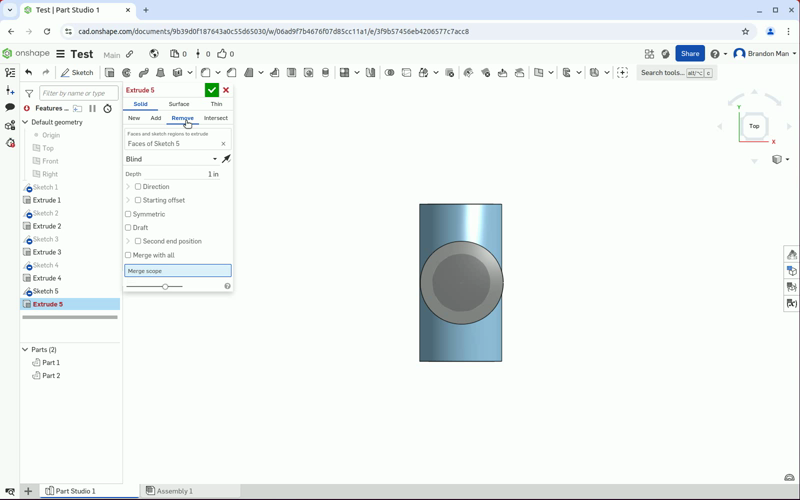
key(tab, 4)
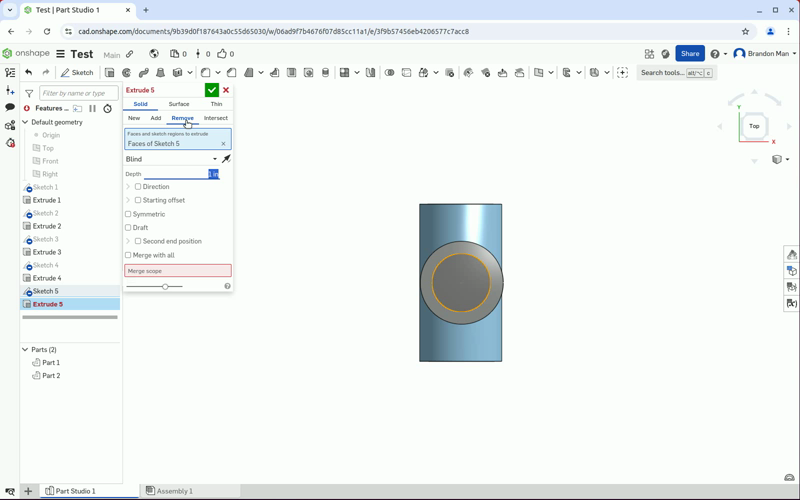
text(-25.515)
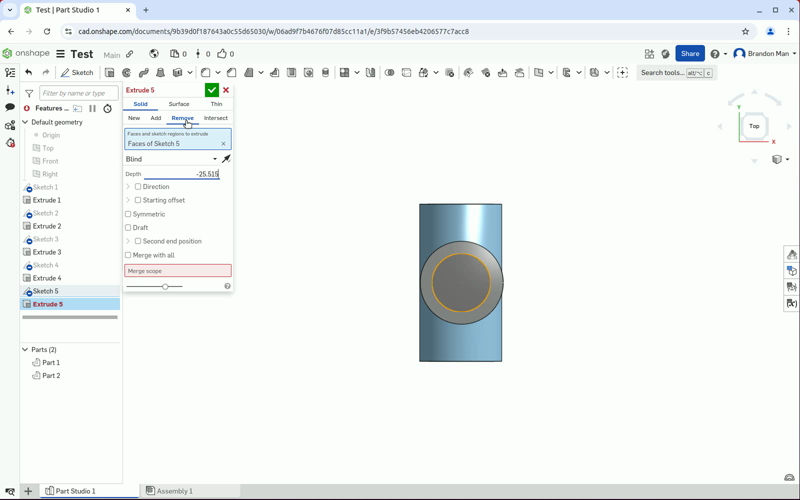
key(tab, 6)
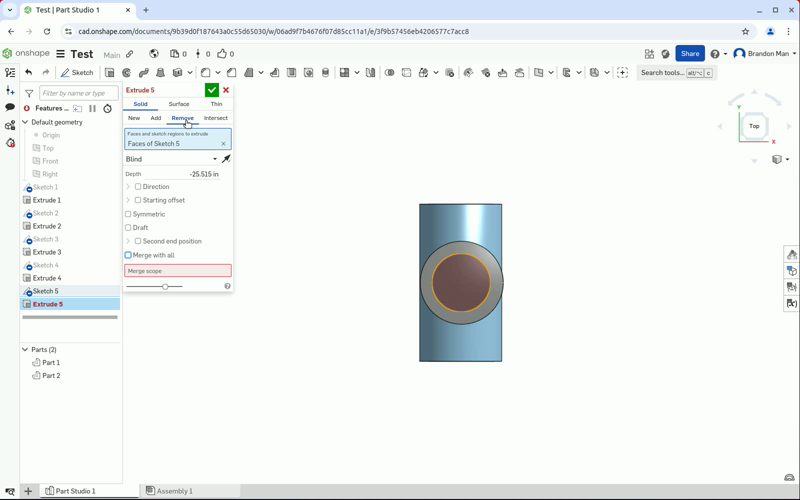
key(space)
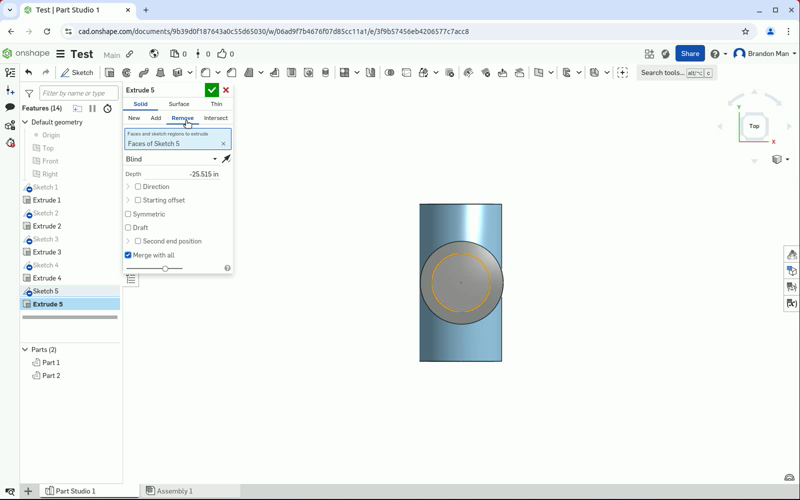
key(enter)
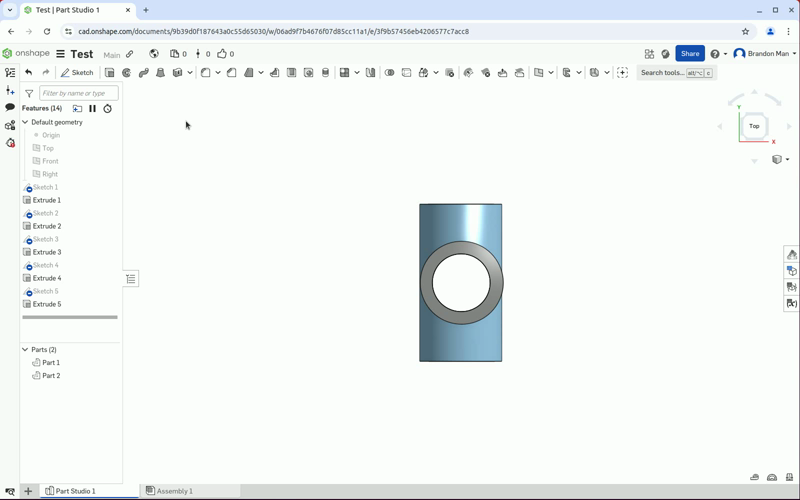
key(shift+h)
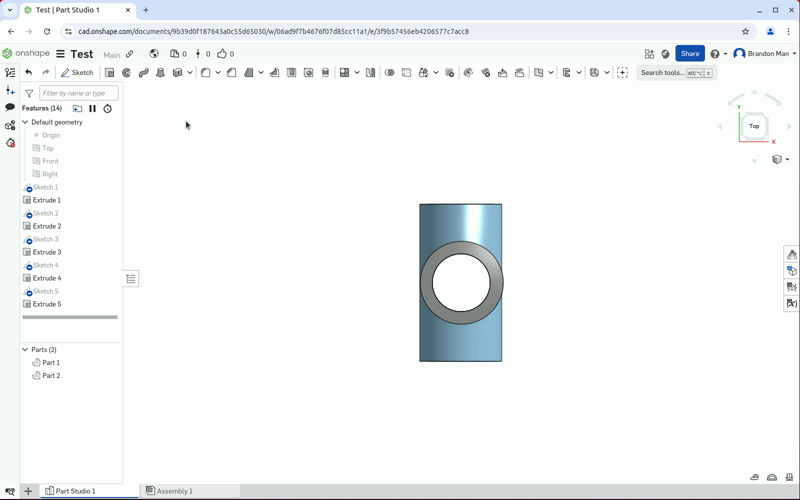
key(shift+h)
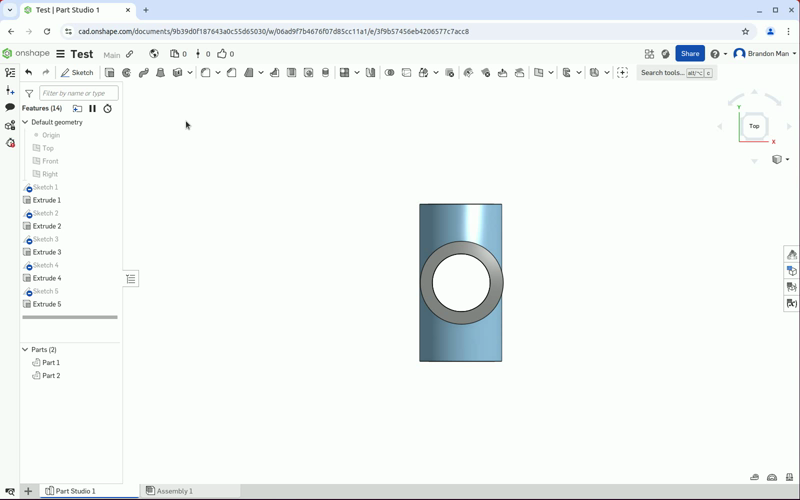
key(shift+7)
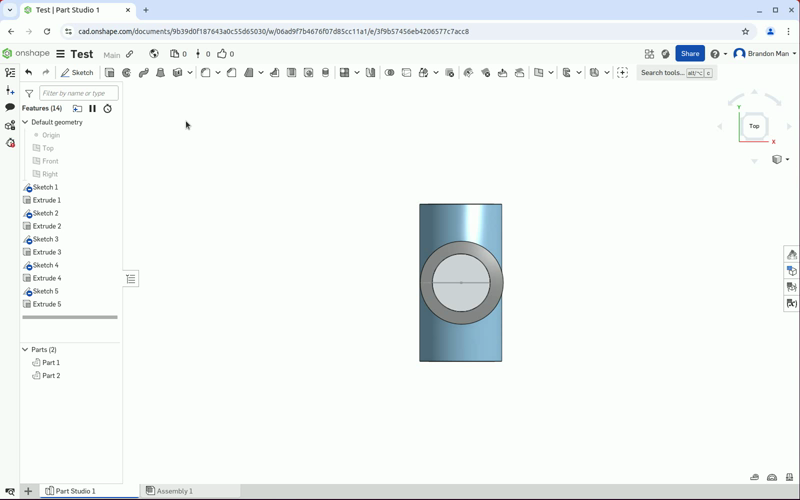
key(up, 3)
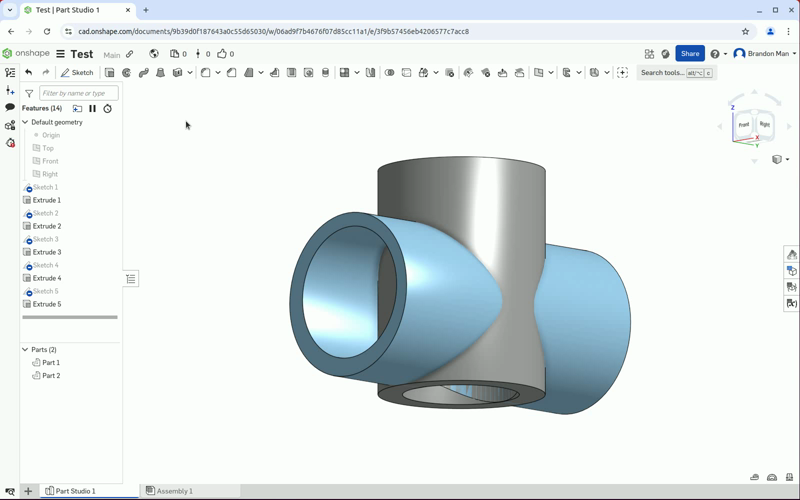
key(left, 3)
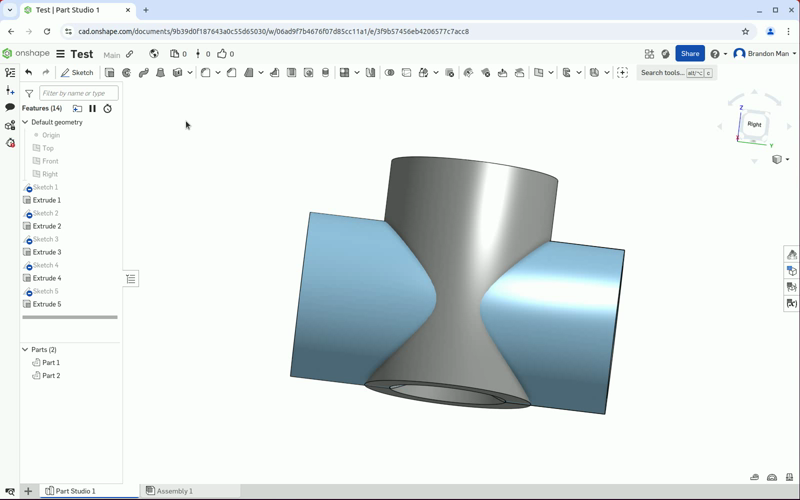
key(right, 3)
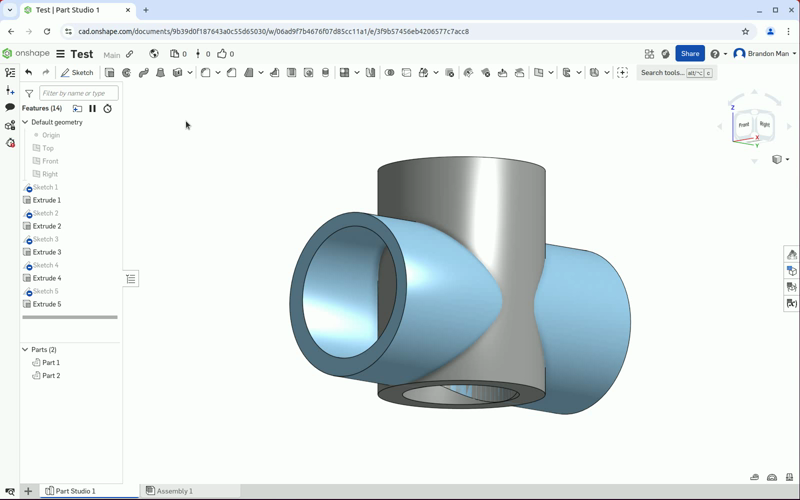
key(down, 3)
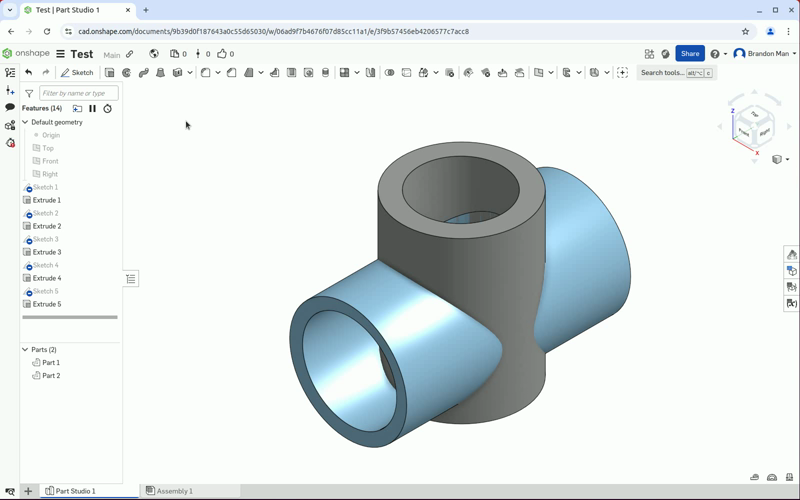
mouse_move(73, 189)
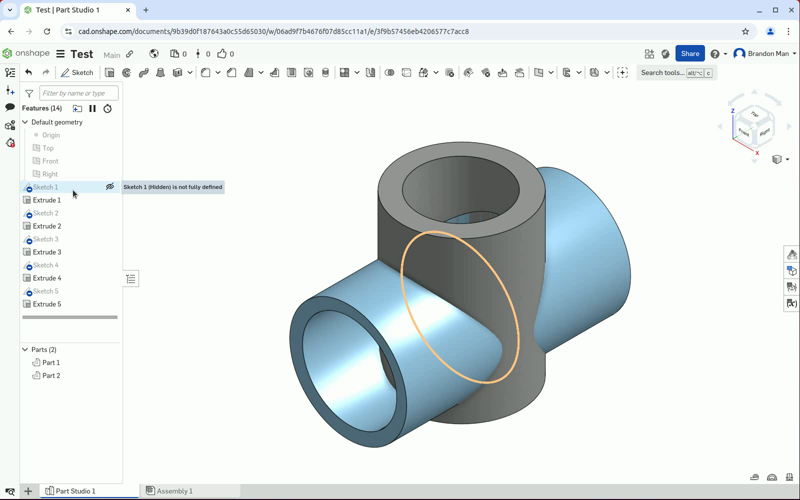
click(73, 189)